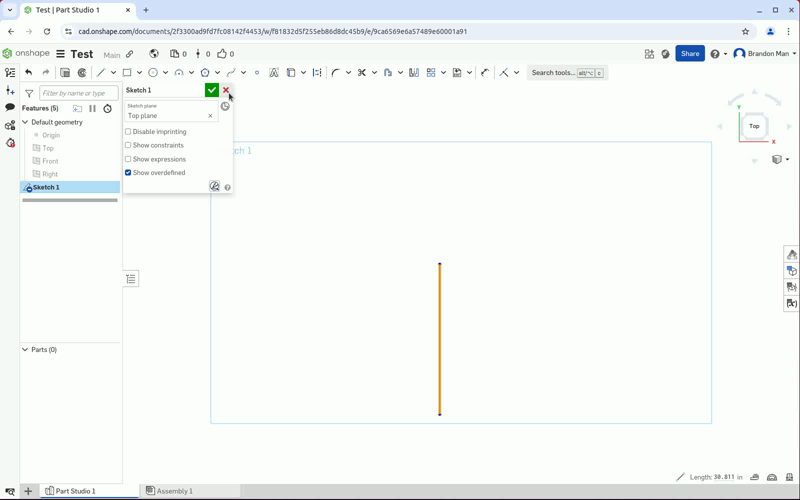
key(shift+h)
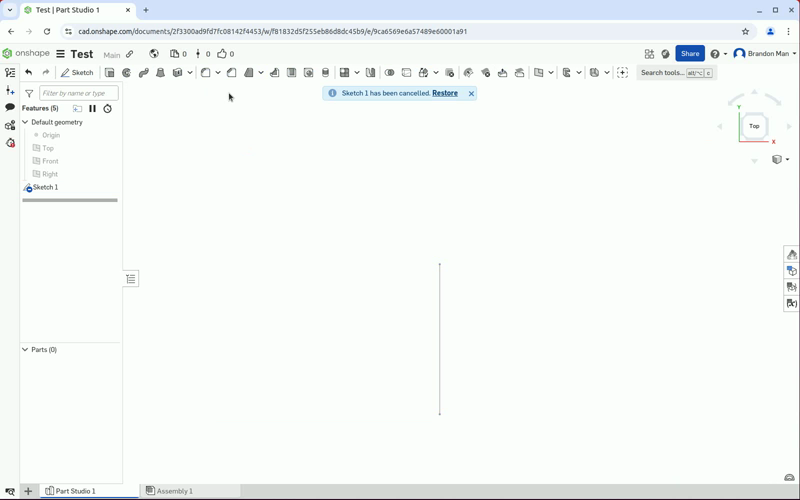
key(shift+s)
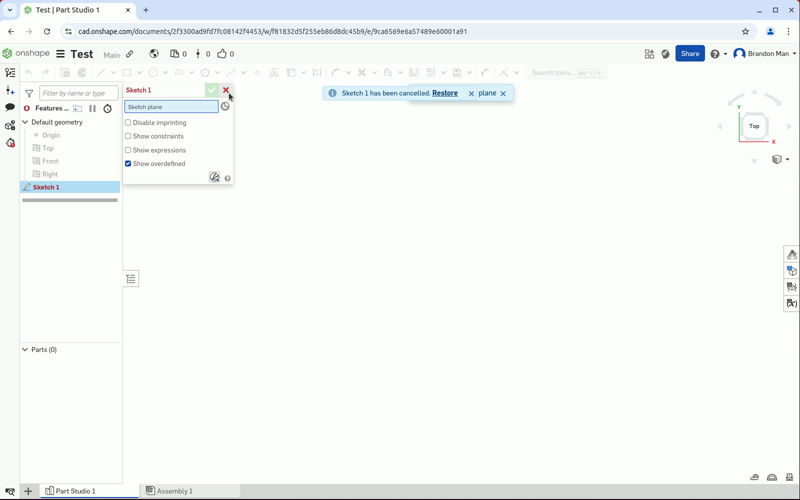
mouse_move(73, 150)
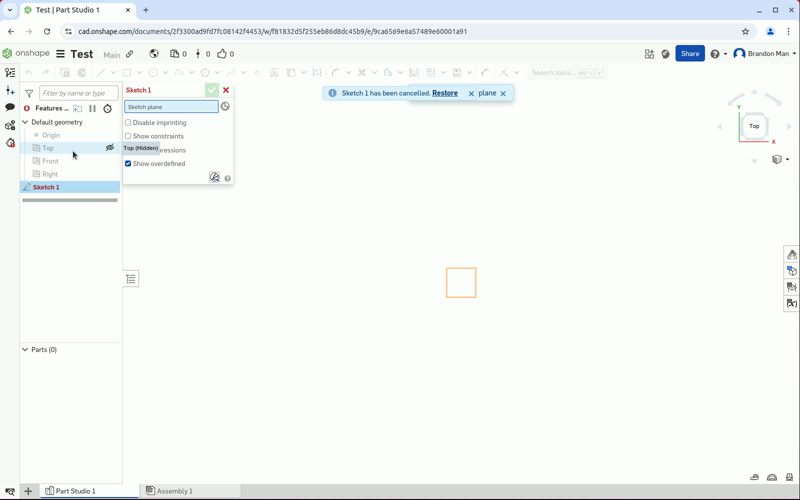
click(73, 150)
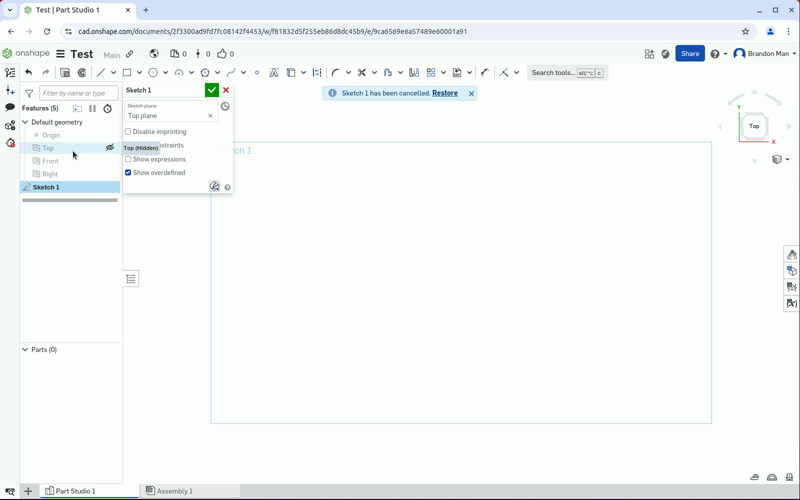
mouse_move(73, 352)
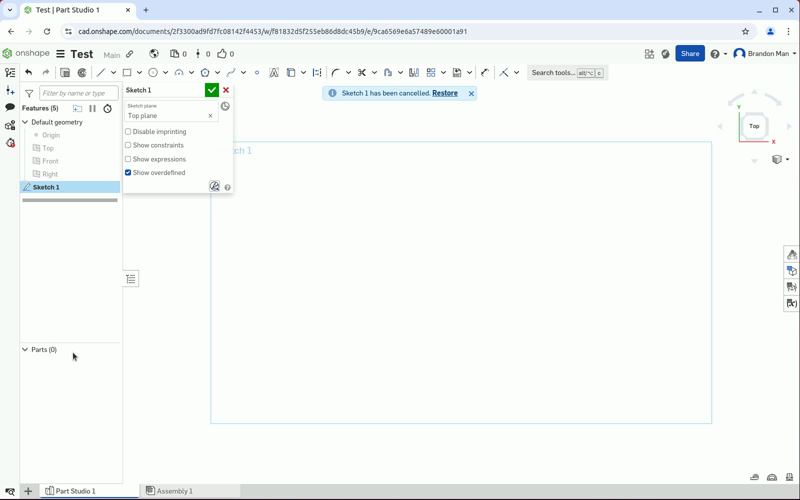
key(y)
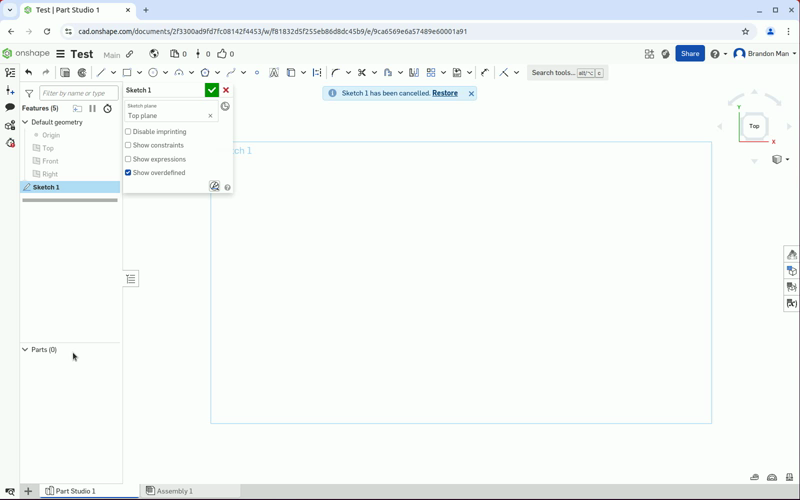
key(l)
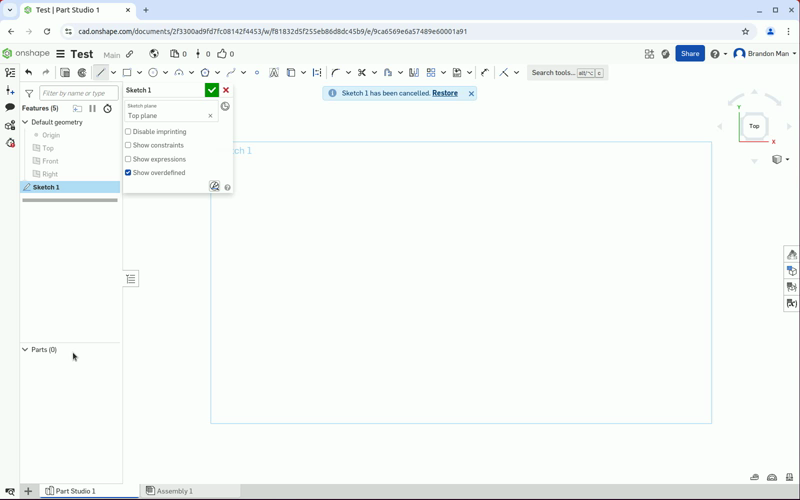
key_down(shift)
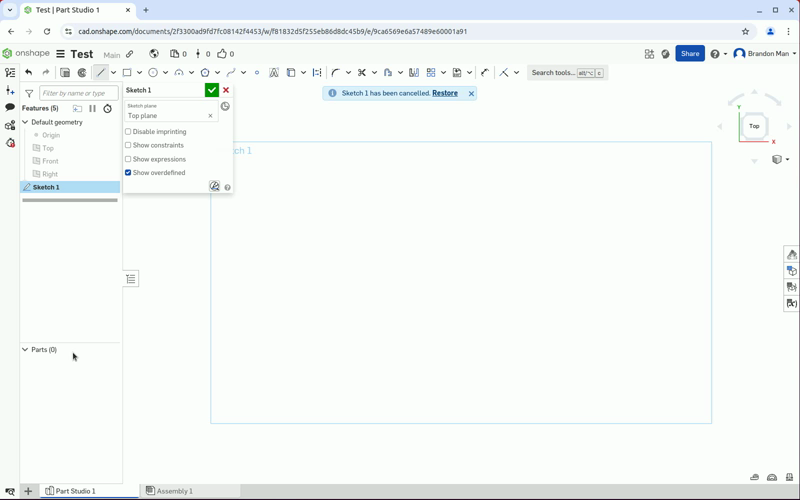
mouse_move(460, 320)
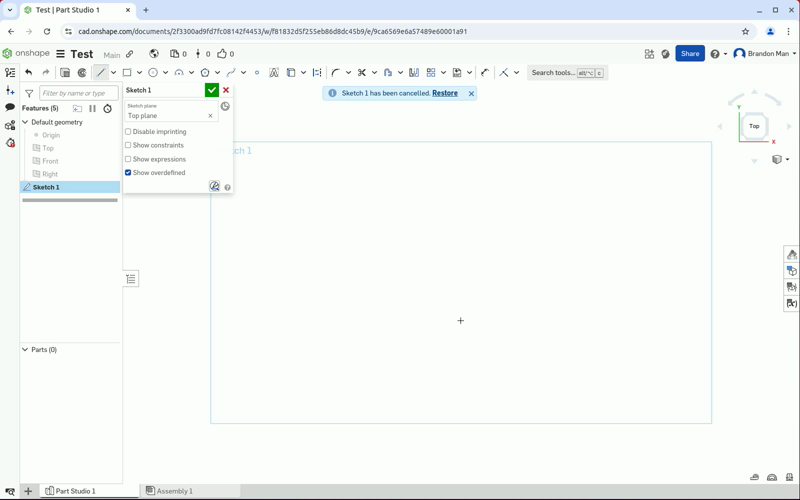
click(460, 320)
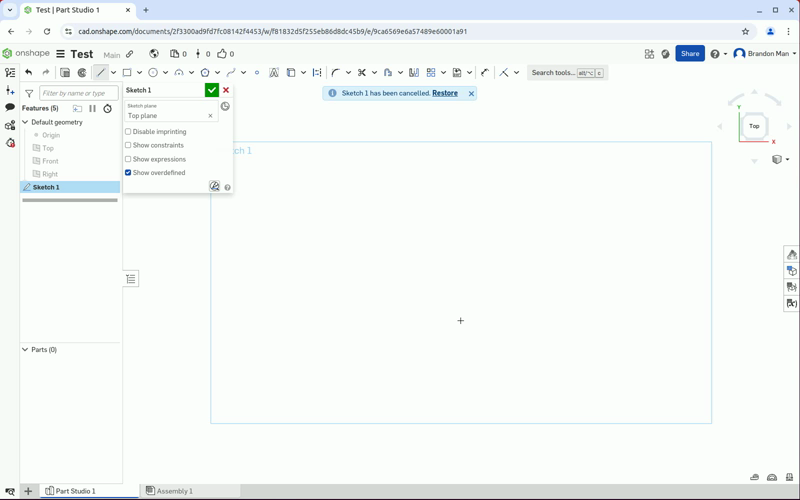
key_up(shift)
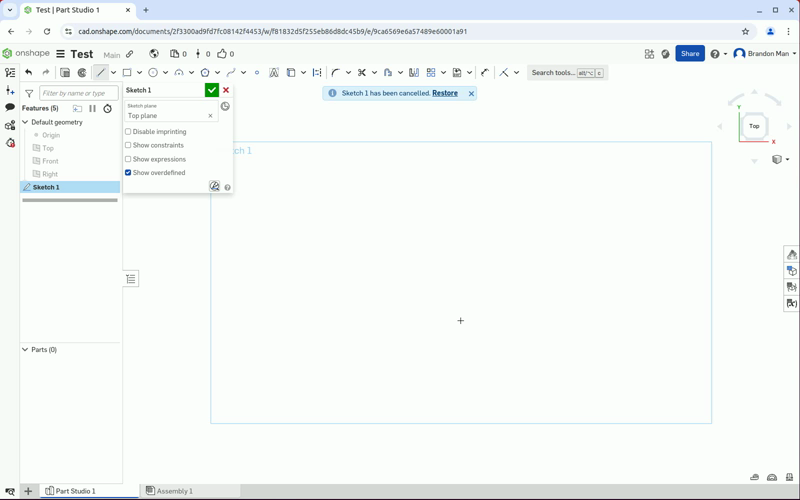
key_down(shift)
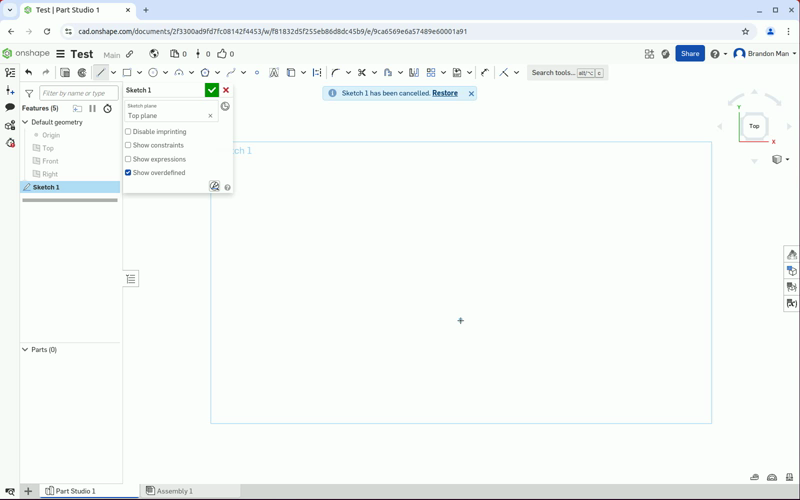
mouse_move(573, 320)
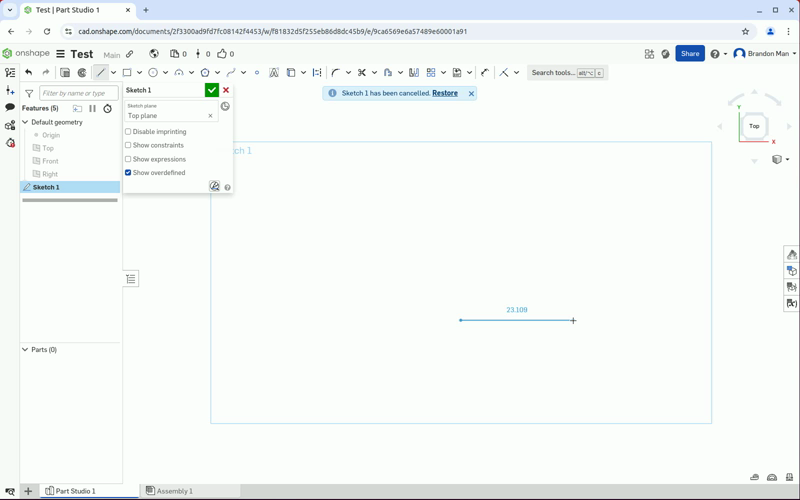
click(573, 320)
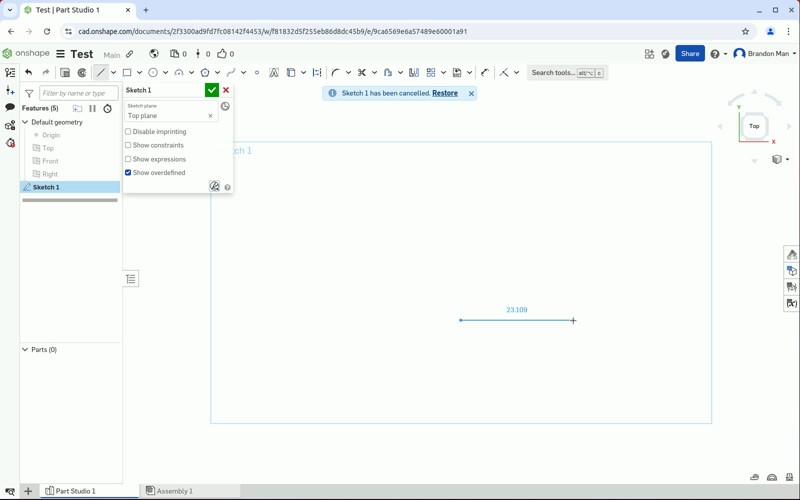
key_up(shift)
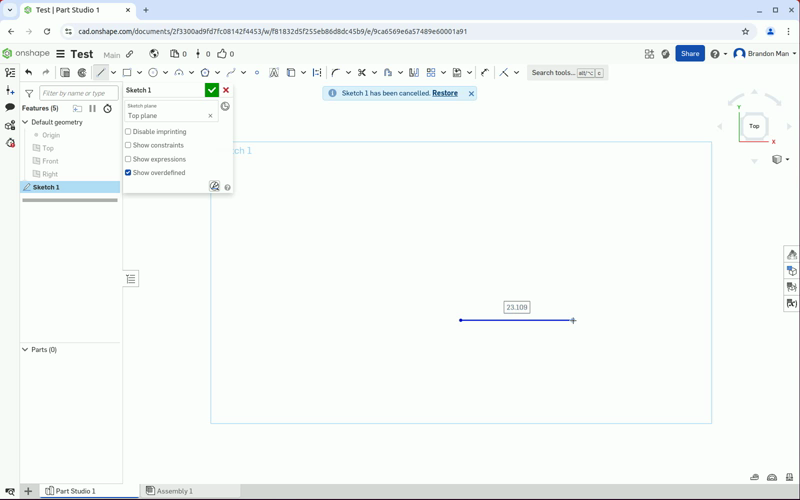
key_down(shift)
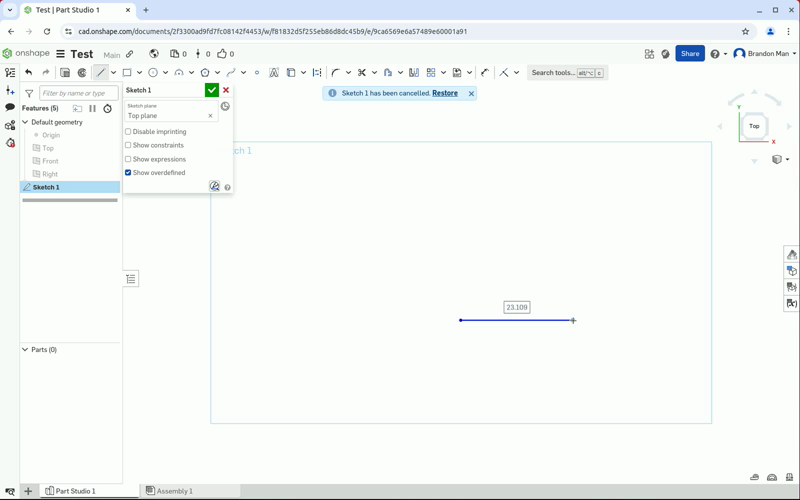
mouse_move(589, 320)
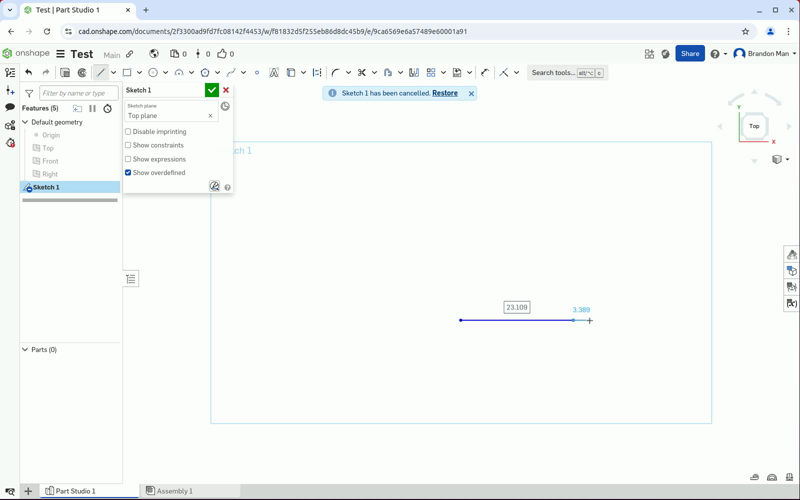
mouse_move(573, 282)
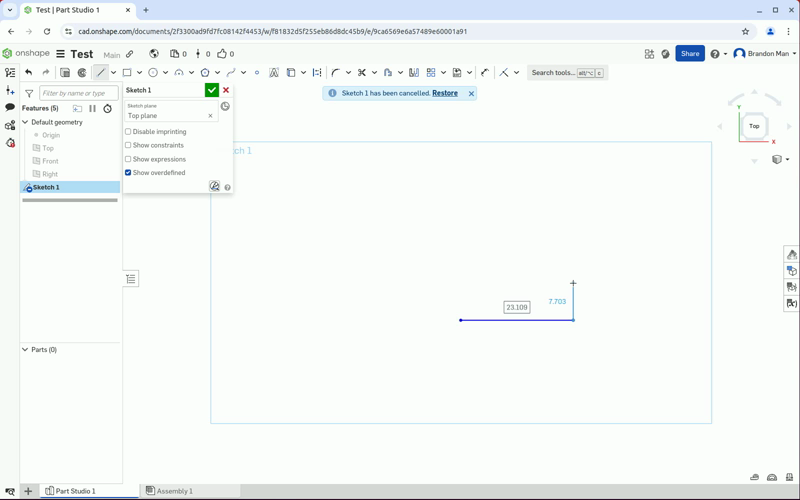
click(573, 282)
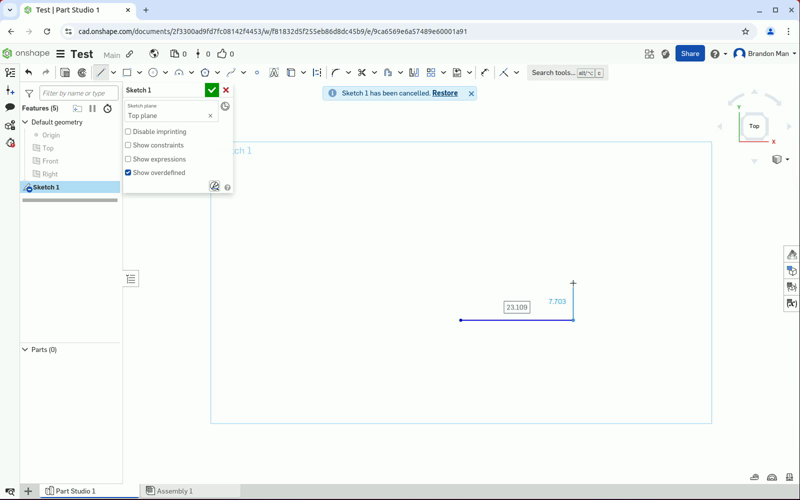
key_up(shift)
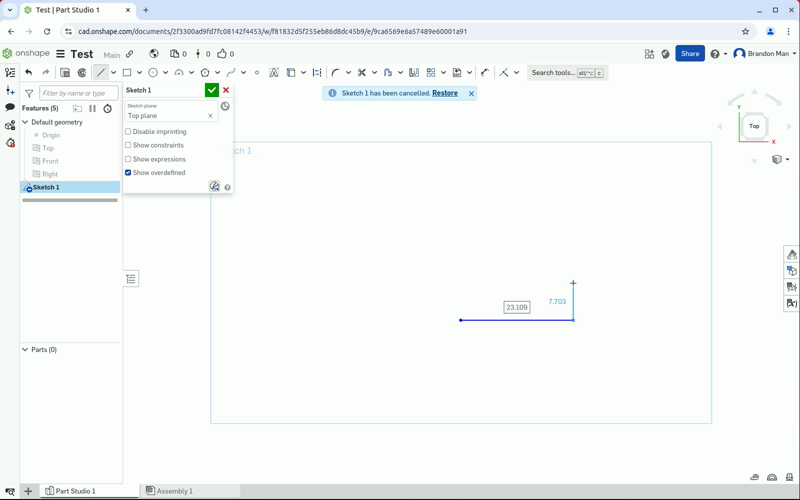
key_down(shift)
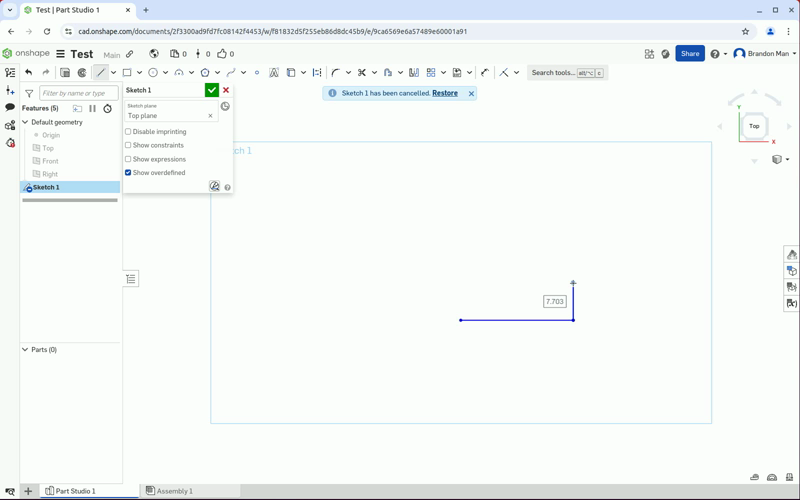
mouse_move(460, 282)
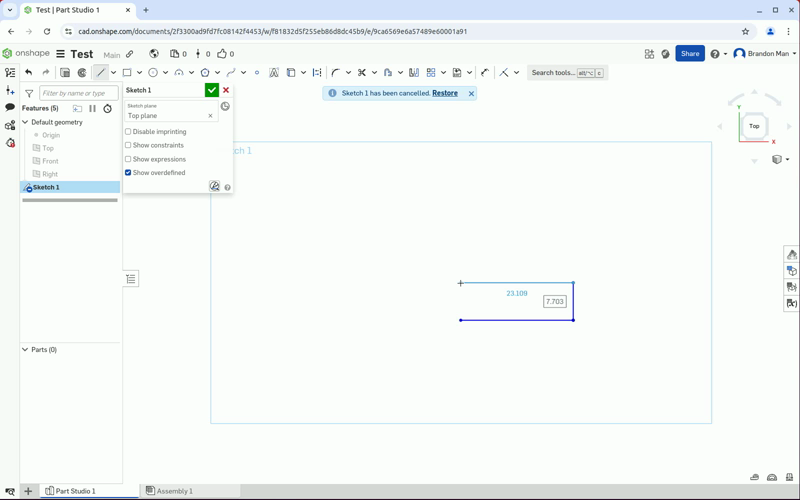
click(460, 282)
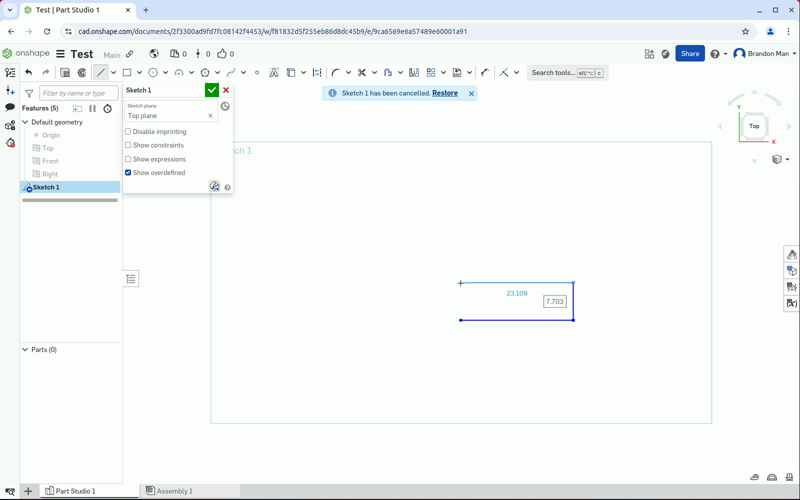
key_up(shift)
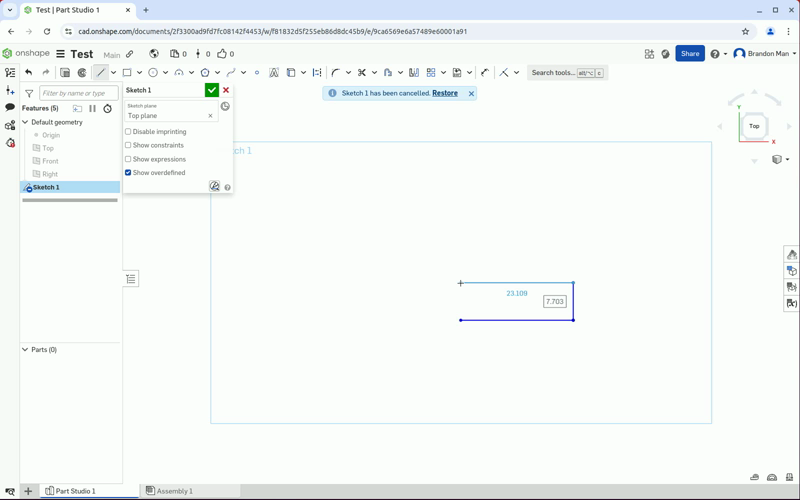
mouse_move(490, 282)
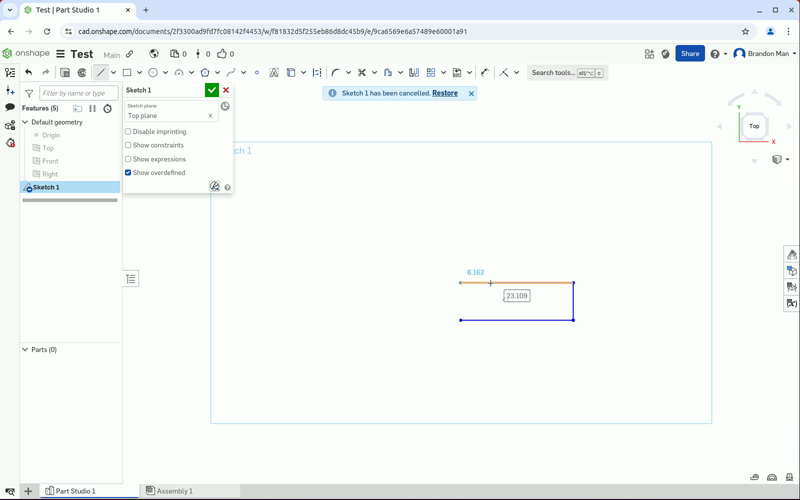
key_down(shift)
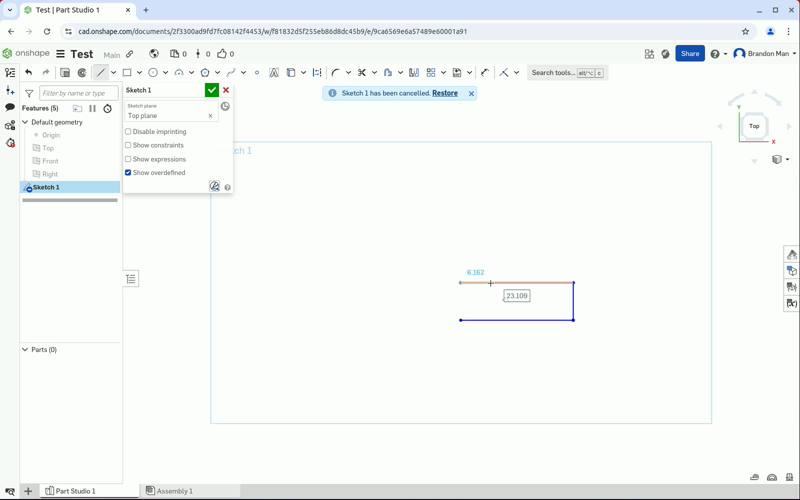
mouse_move(460, 320)
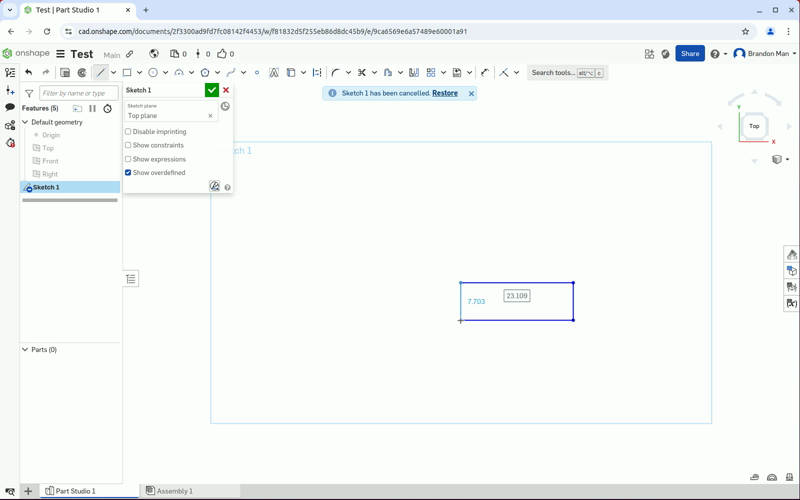
key_up(shift)
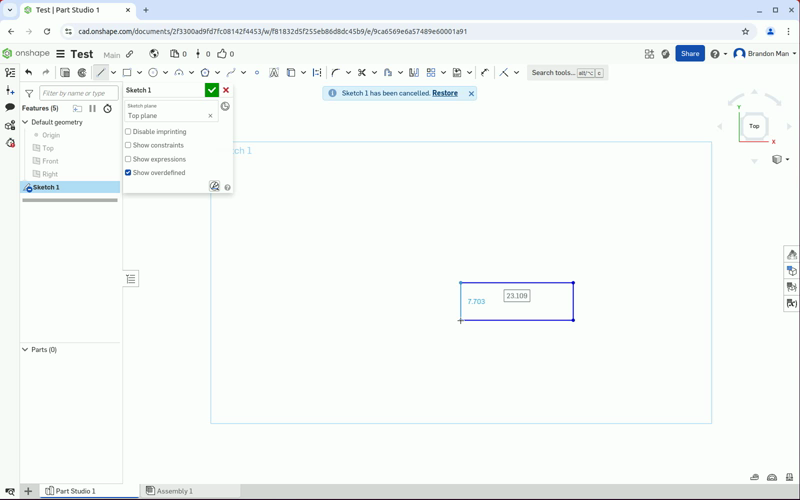
click(460, 320)
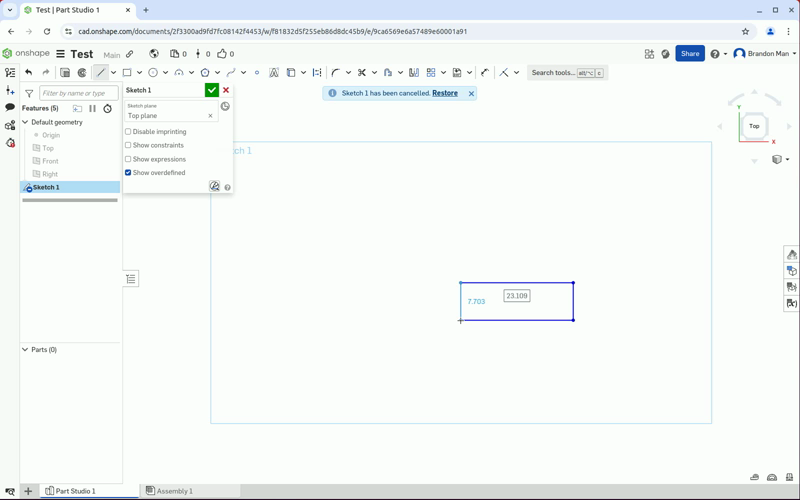
key(esc)
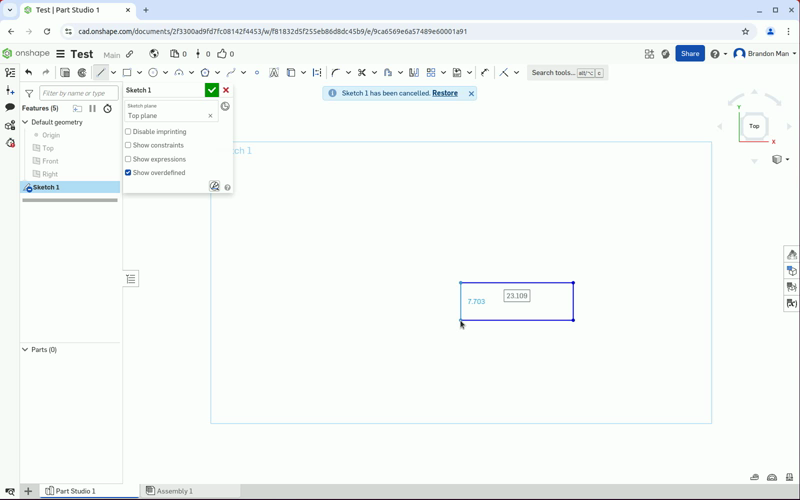
mouse_move(555, 295)
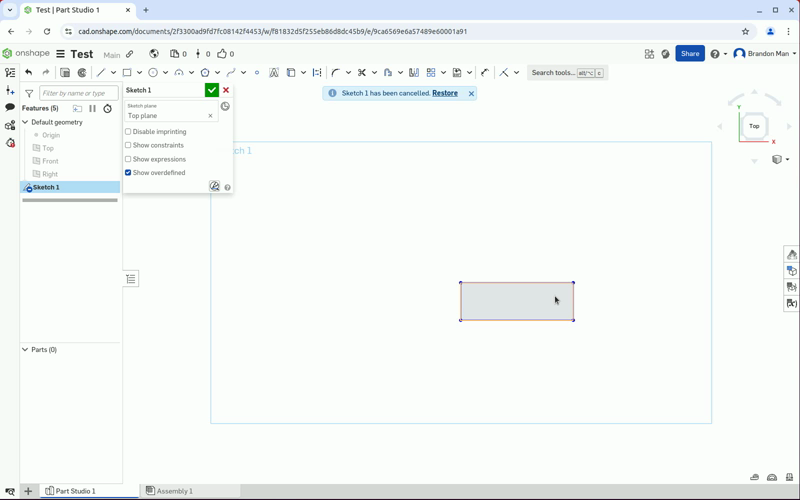
click(555, 295)
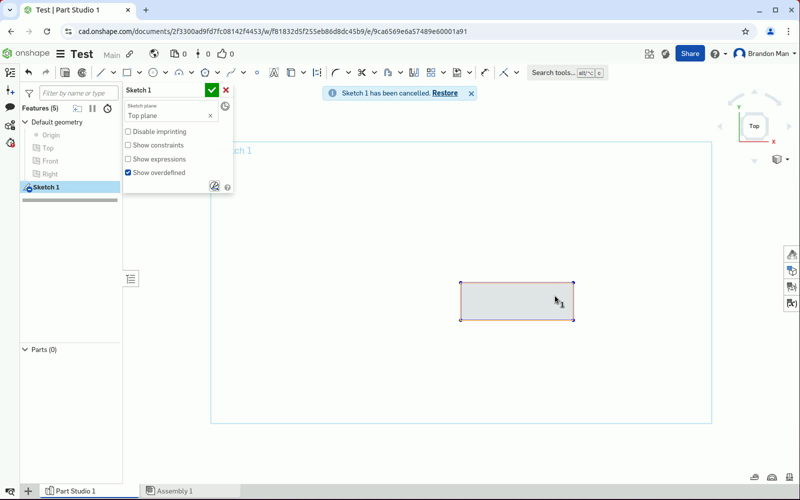
mouse_move(73, 352)
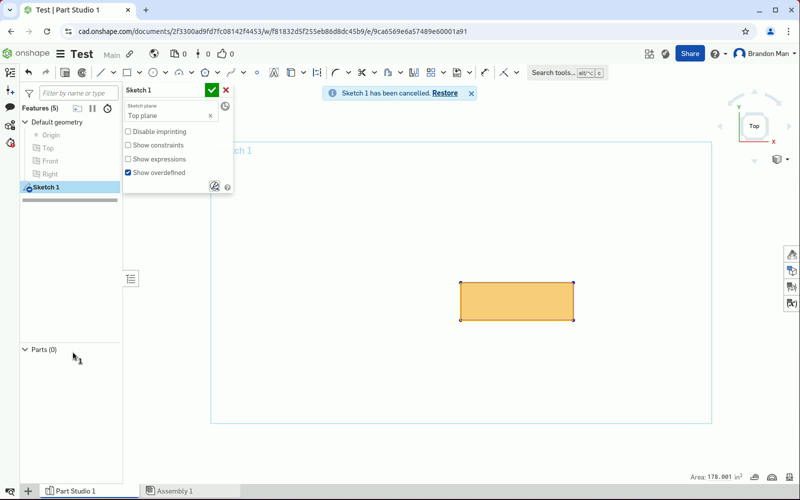
key(shift+y)
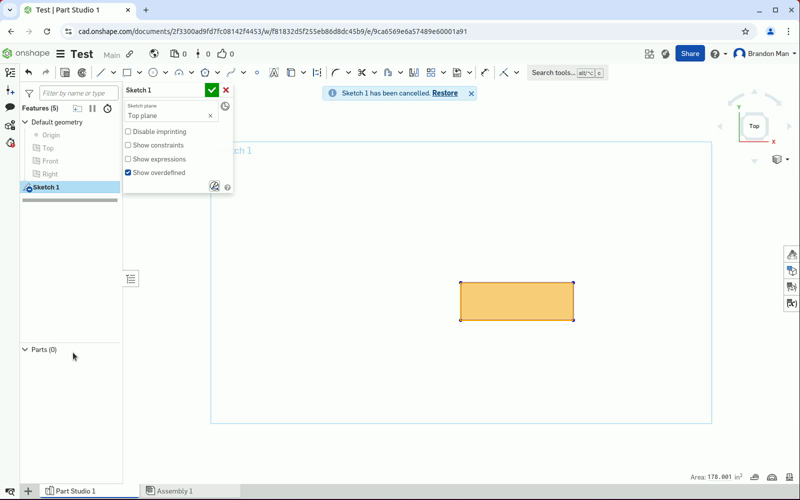
key(shift+e)
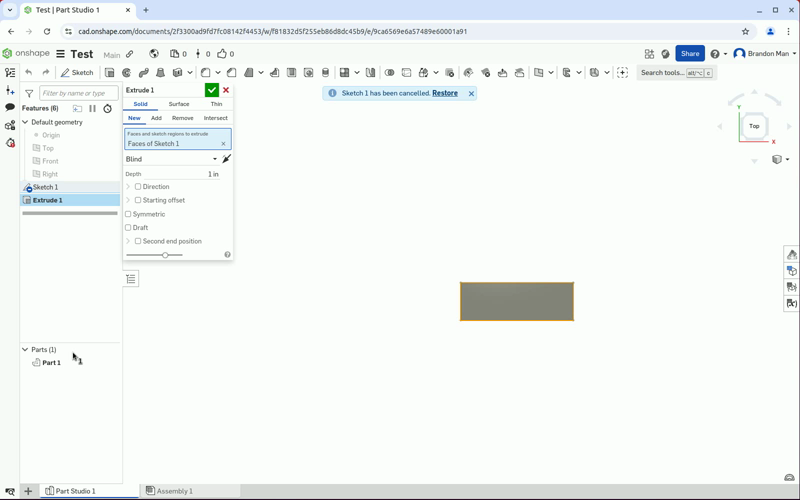
mouse_move(143, 106)
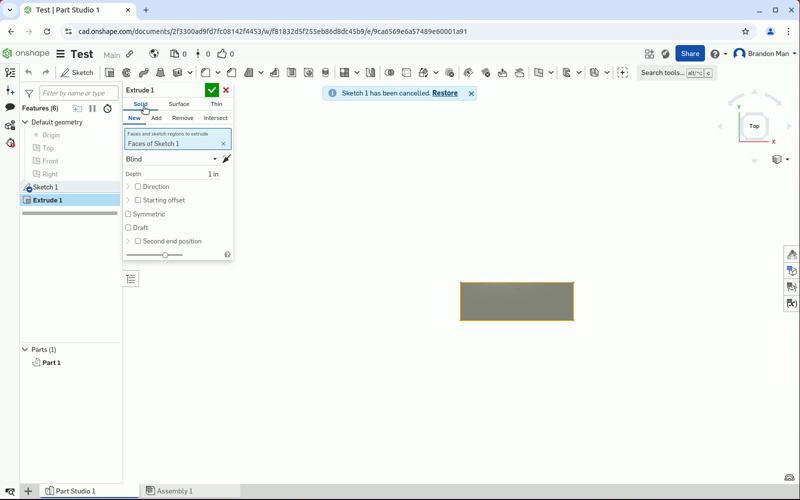
click(143, 106)
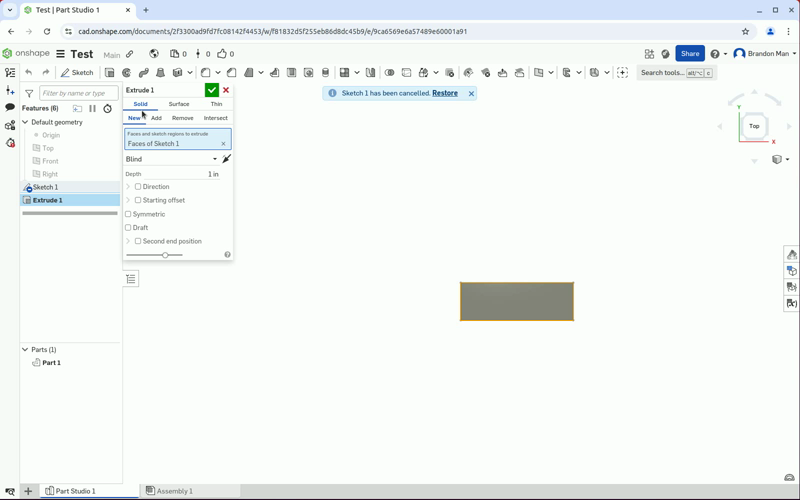
mouse_move(137, 120)
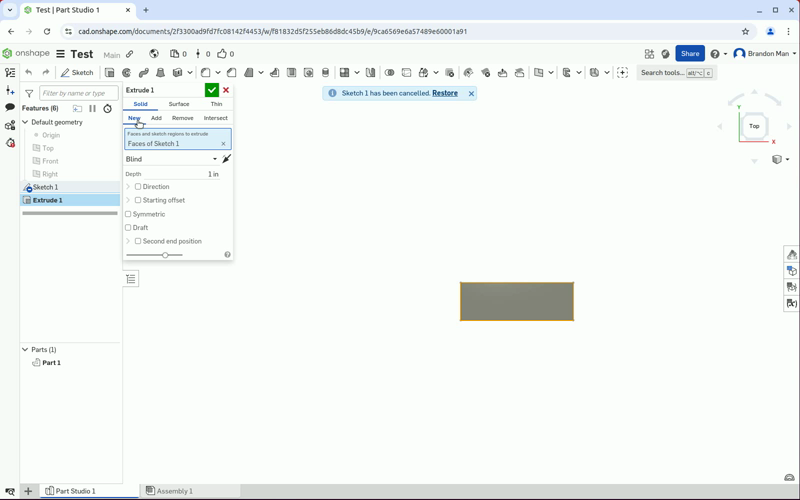
click(137, 120)
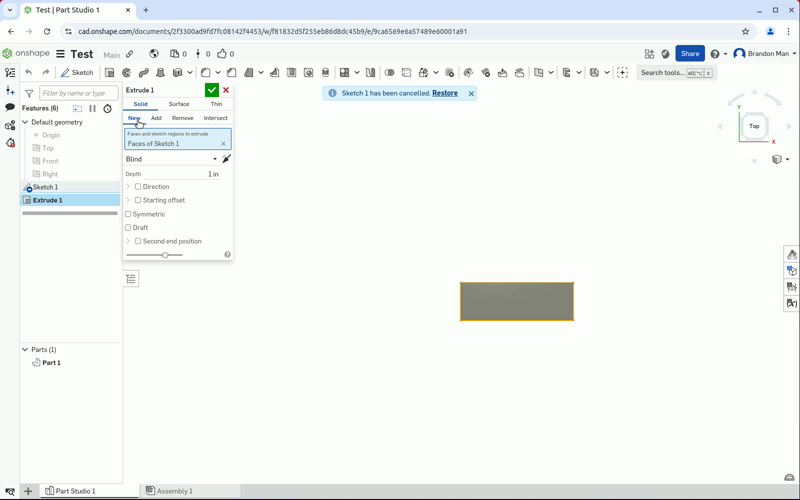
key(tab, 4)
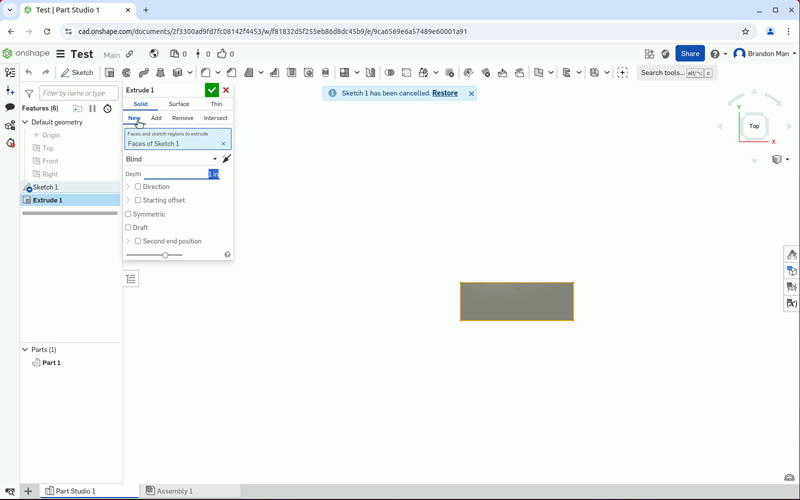
text(15.405)
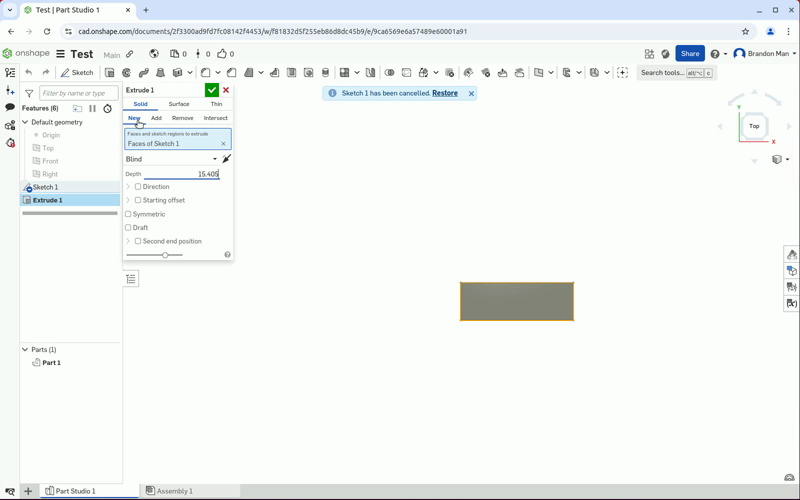
key(enter)
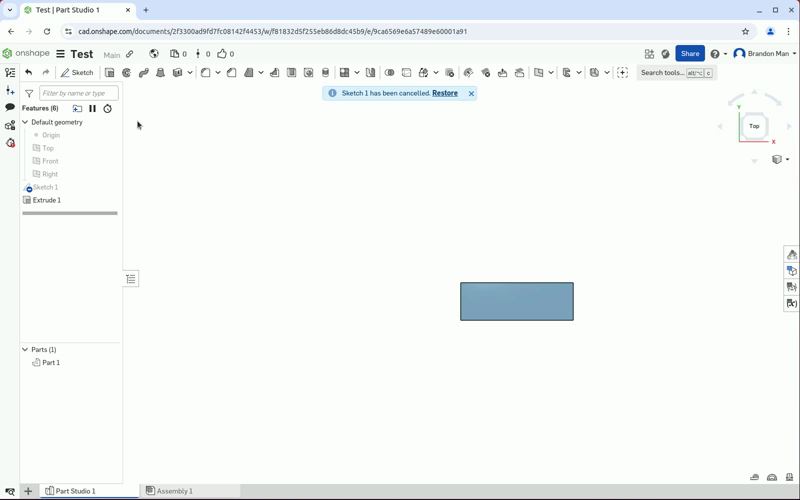
key(shift+h)
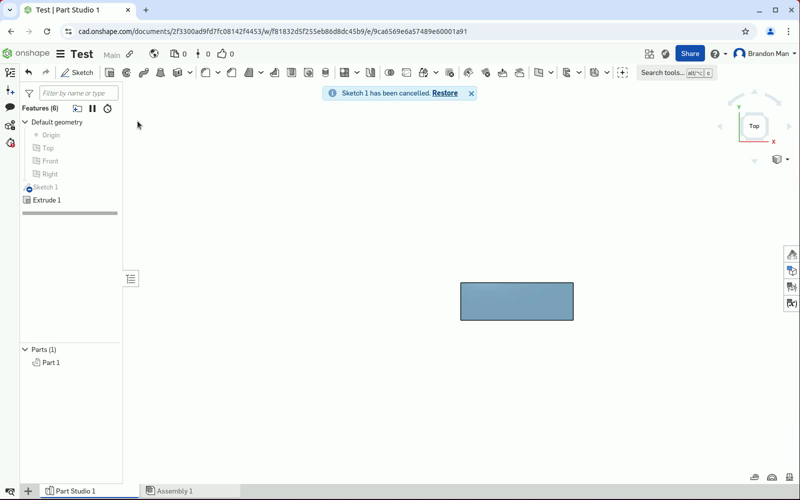
key(shift+h)
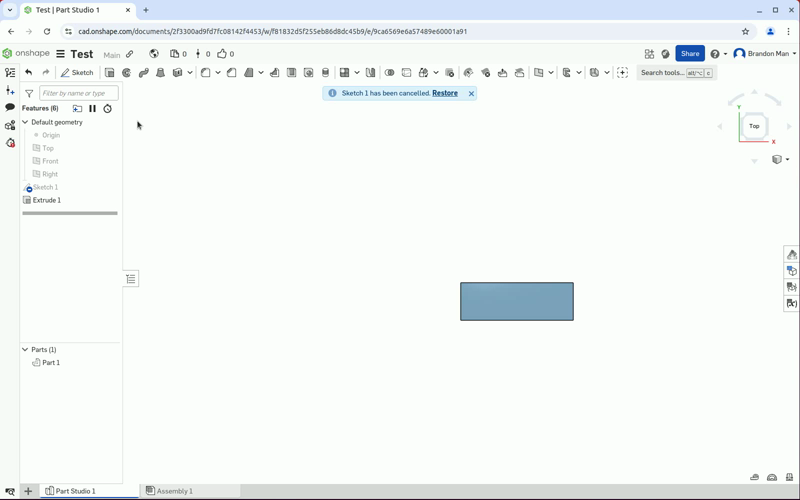
mouse_move(73, 189)
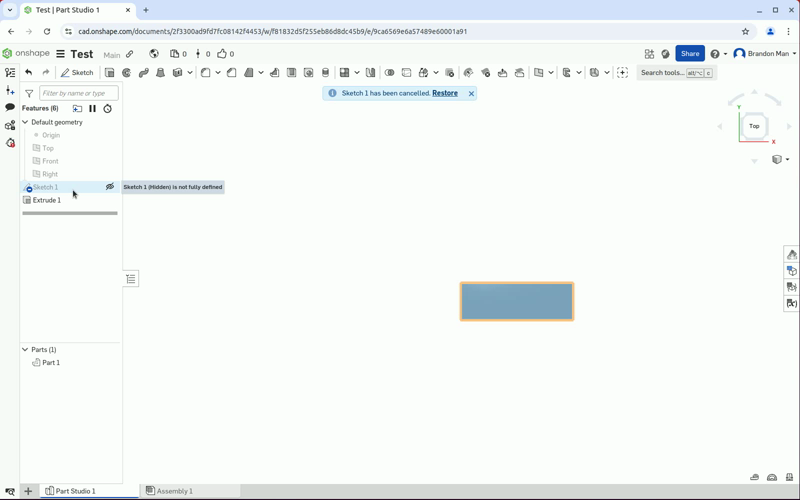
click(73, 189)
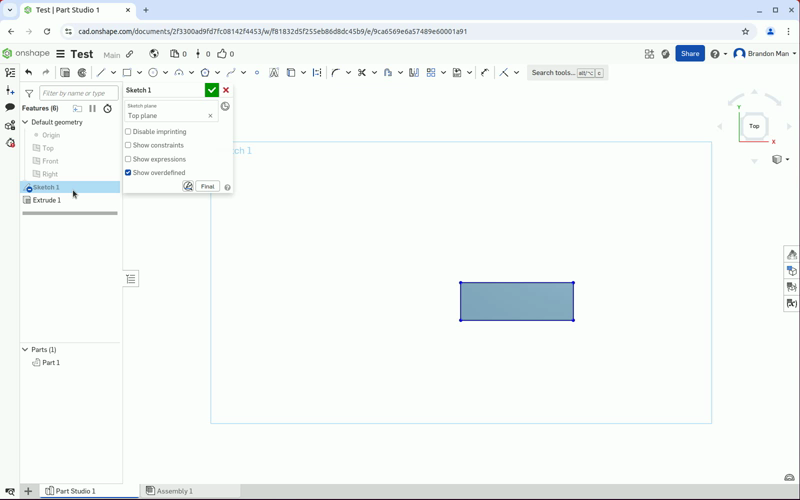
mouse_move(229, 92)
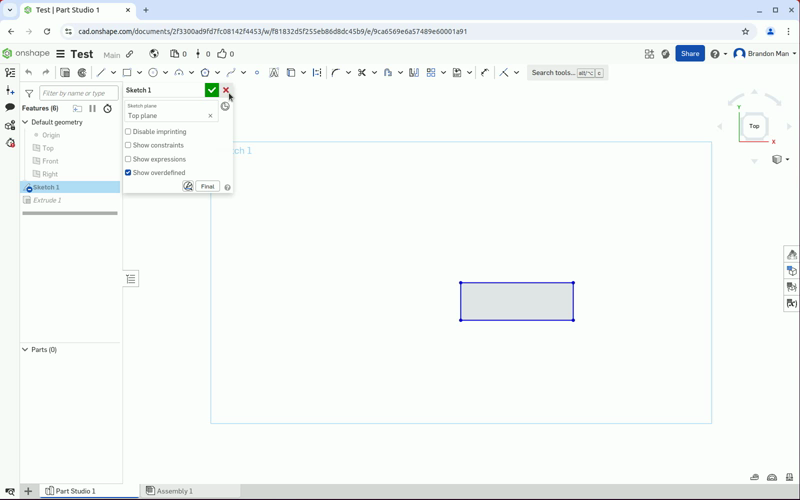
click(229, 92)
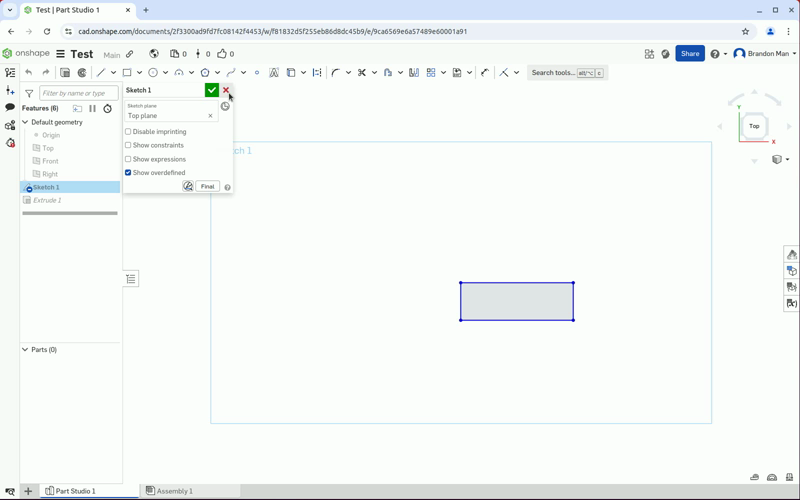
key(shift+s)
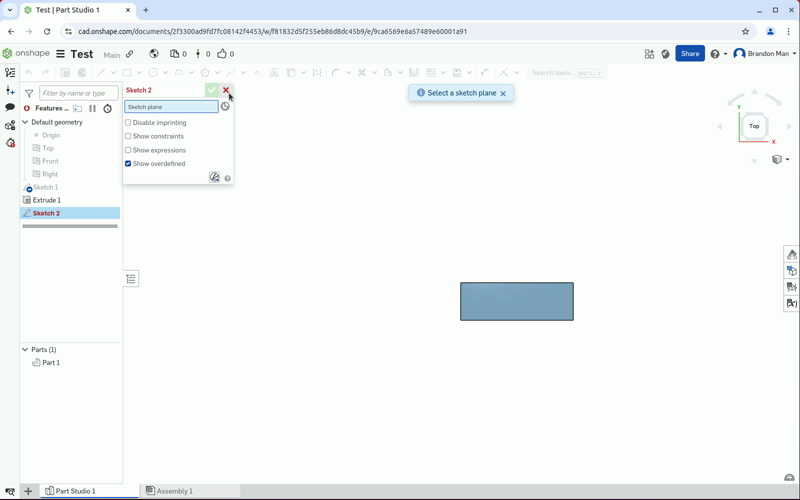
mouse_move(73, 150)
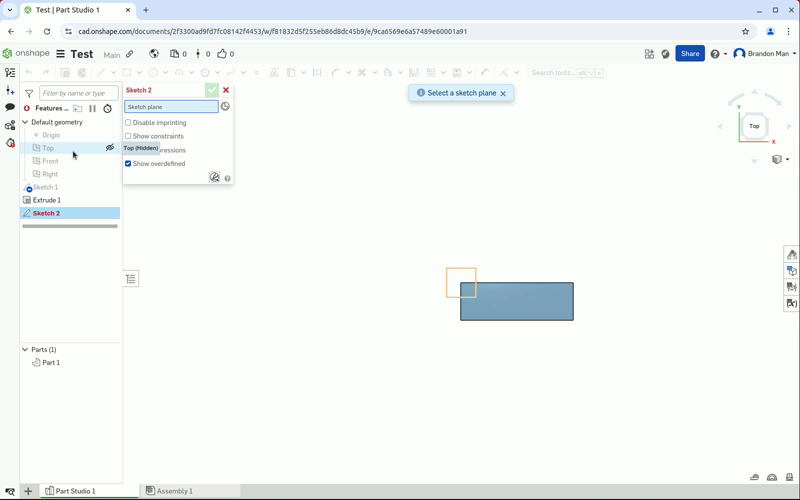
click(73, 150)
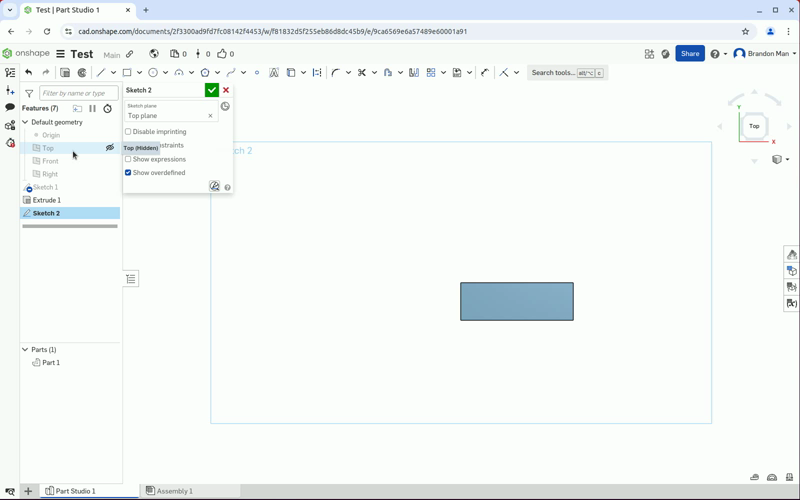
mouse_move(73, 352)
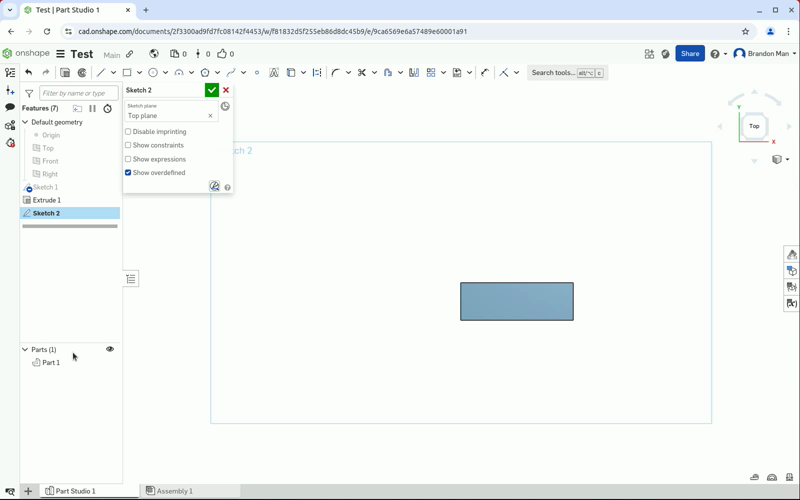
key(y)
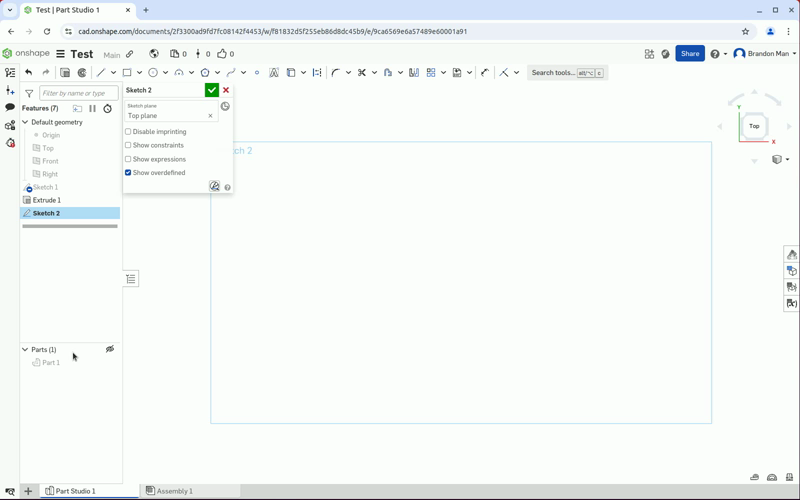
key(l)
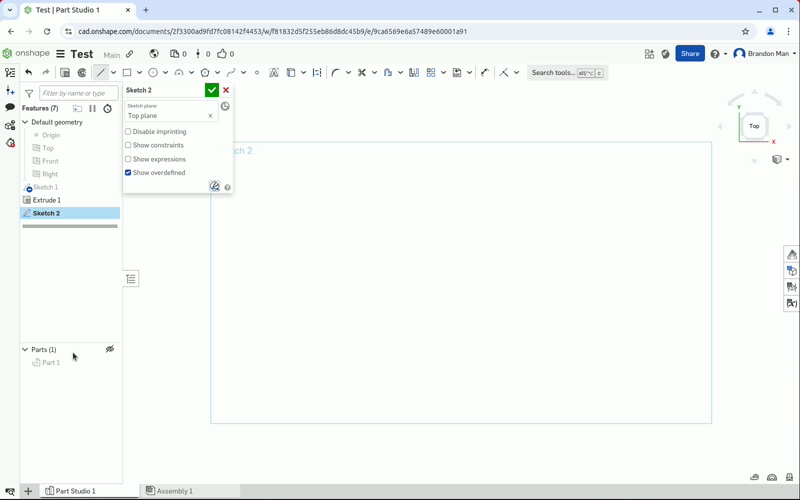
key_down(shift)
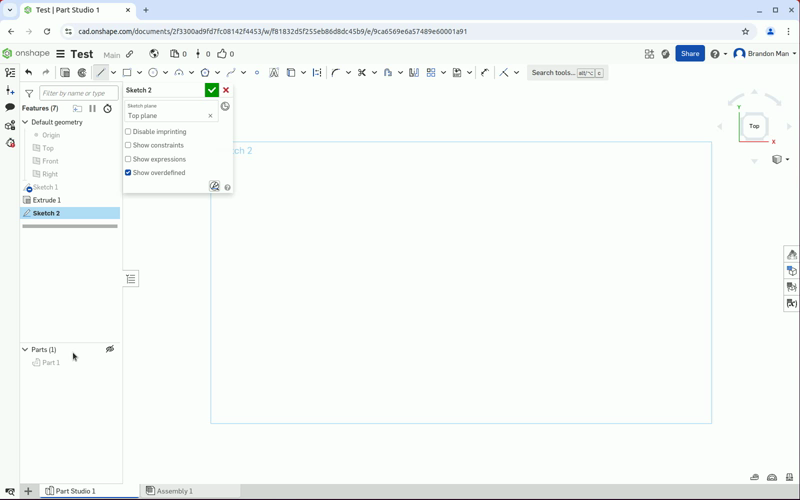
mouse_move(460, 339)
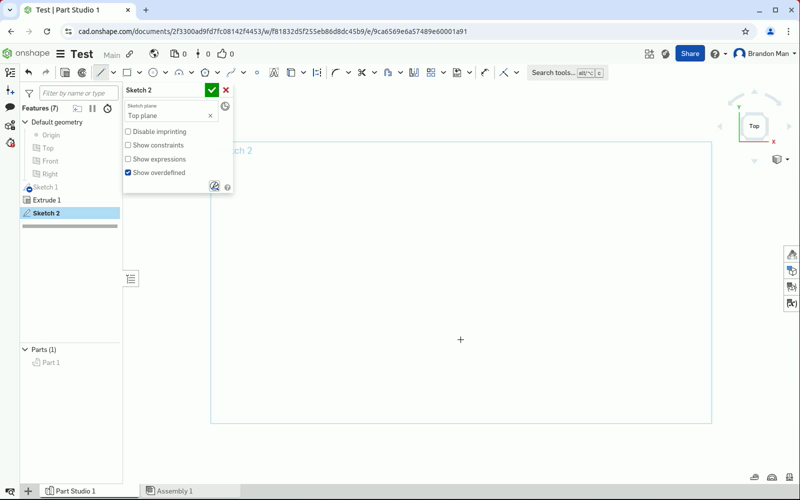
click(460, 339)
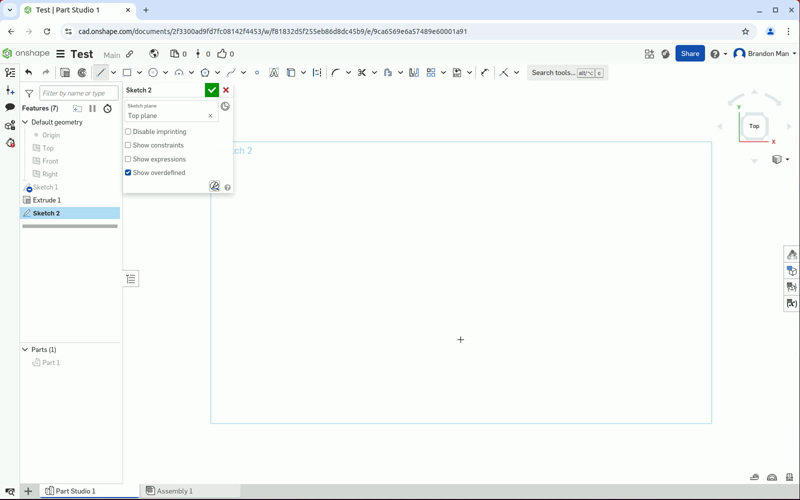
key_up(shift)
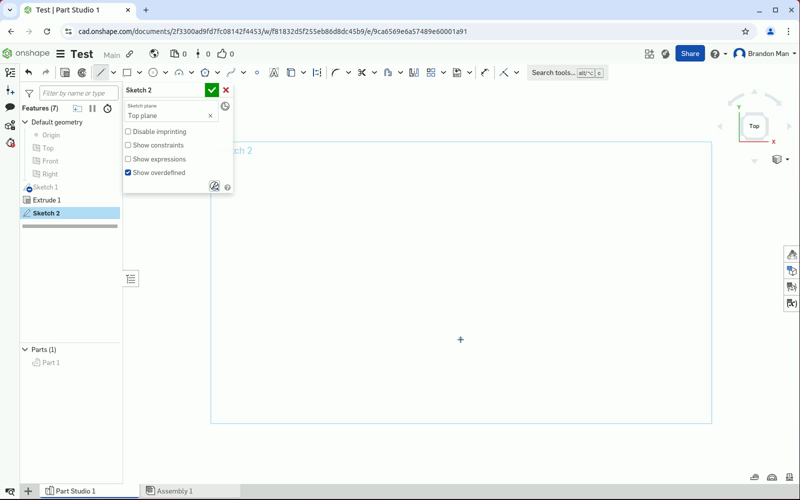
key_down(shift)
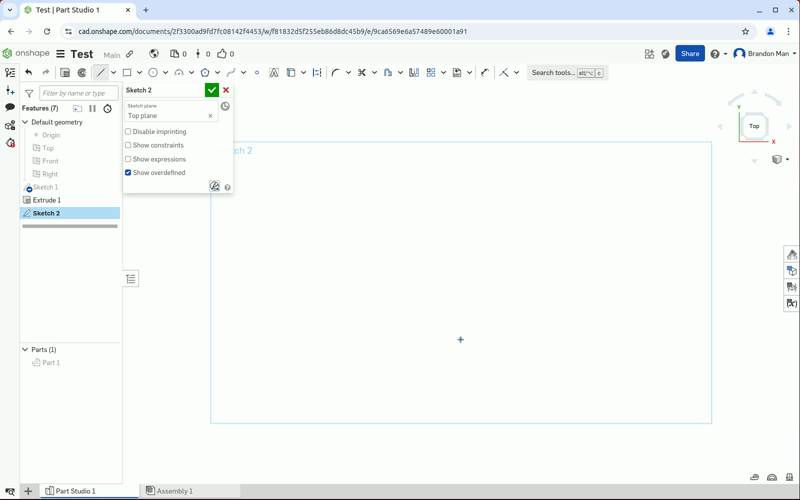
mouse_move(490, 339)
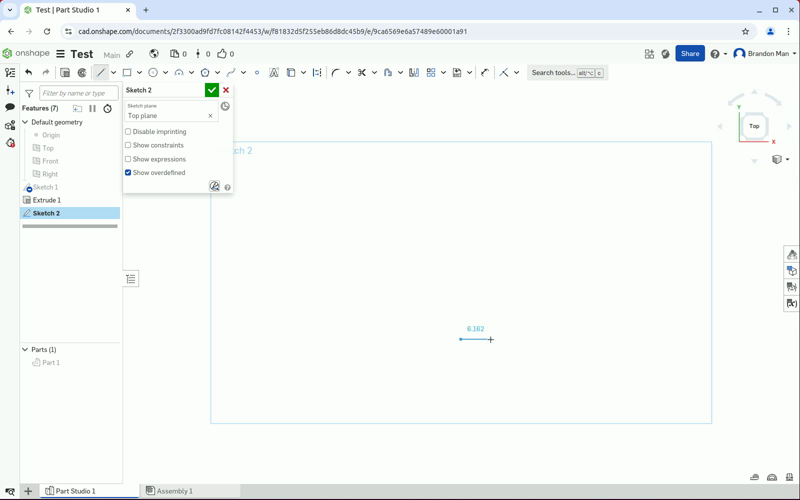
mouse_move(498, 358)
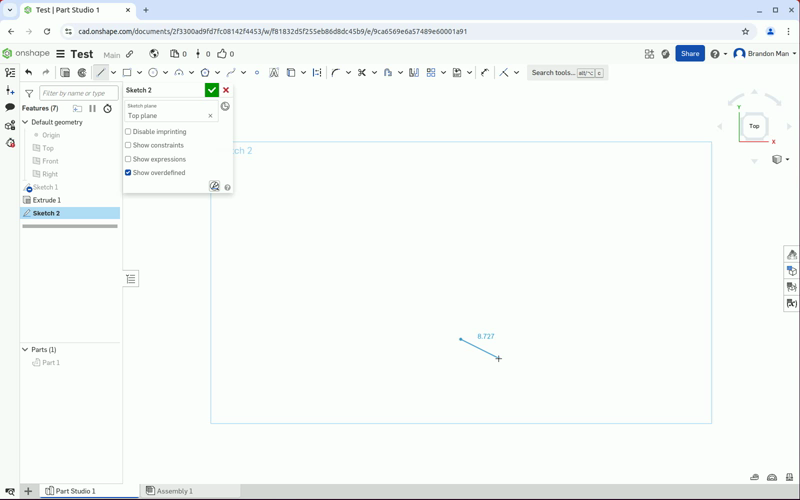
click(498, 358)
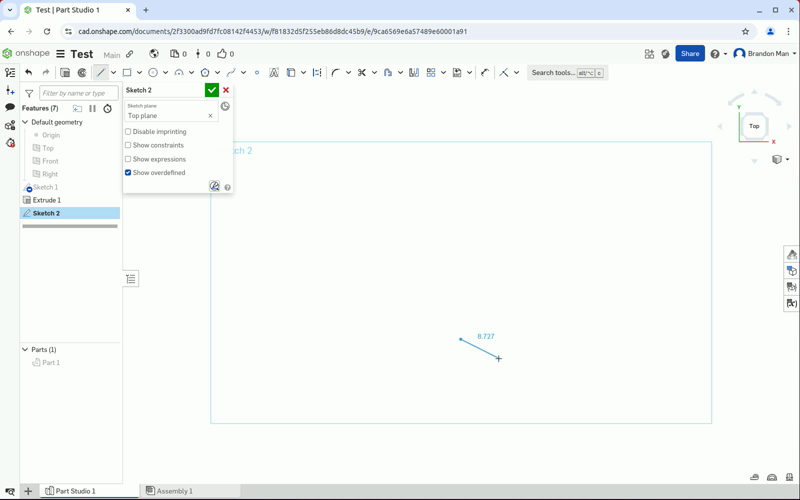
key_up(shift)
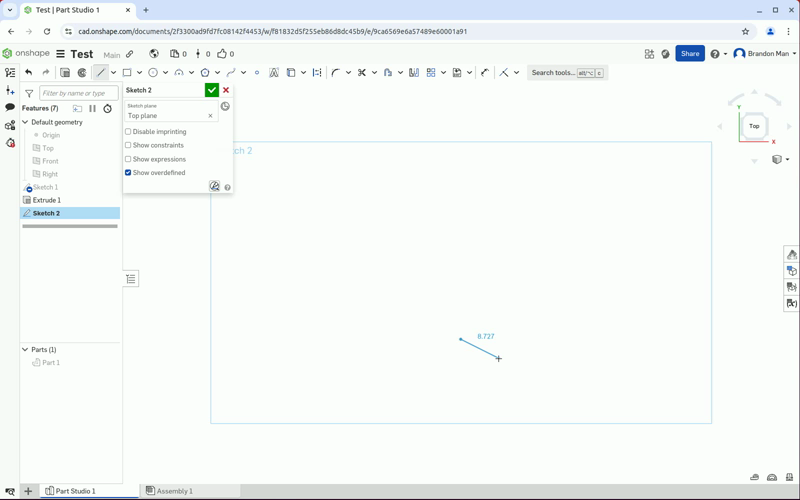
key_down(shift)
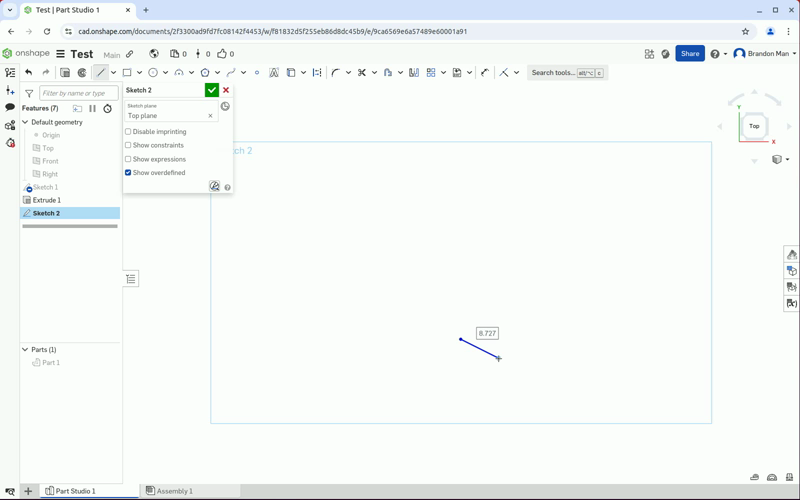
mouse_move(528, 358)
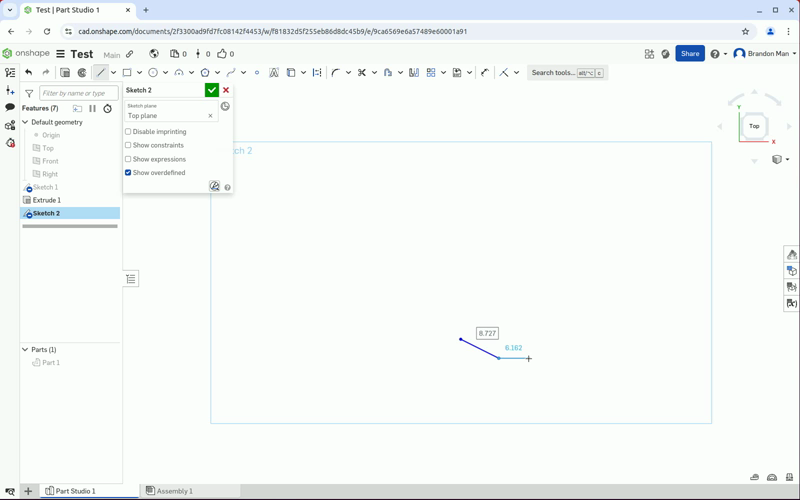
mouse_move(535, 358)
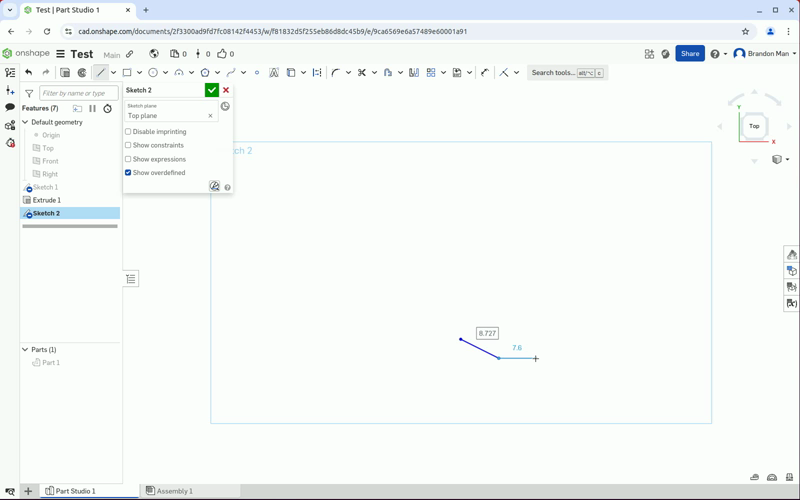
click(535, 358)
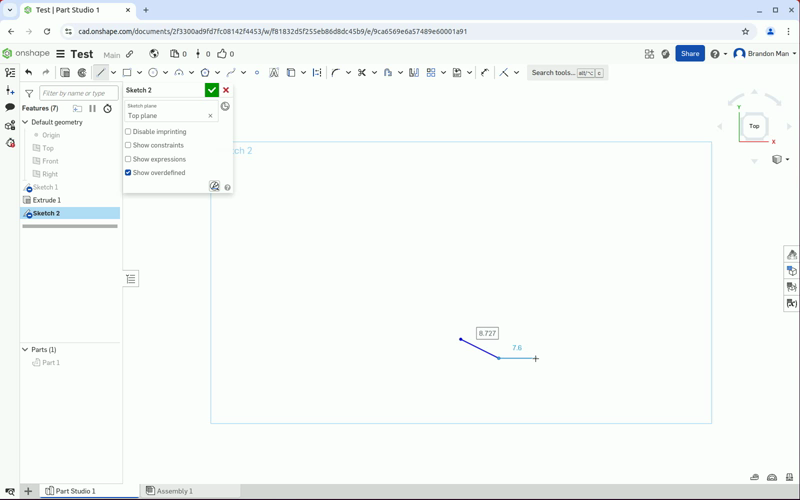
key_up(shift)
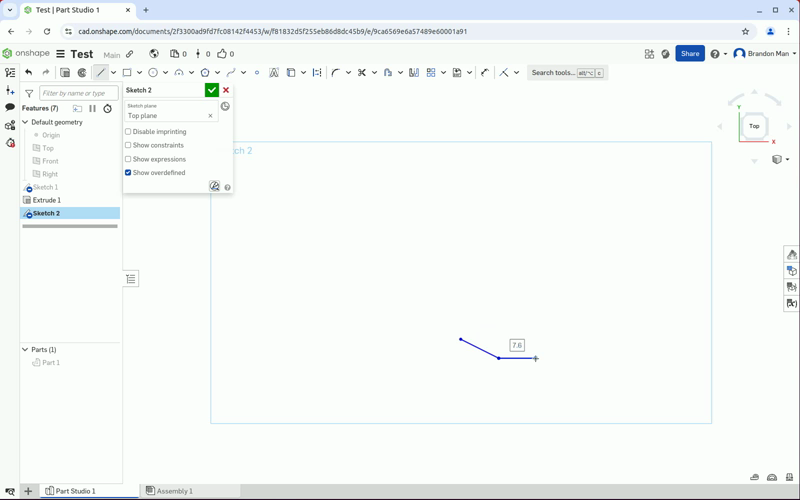
key_down(shift)
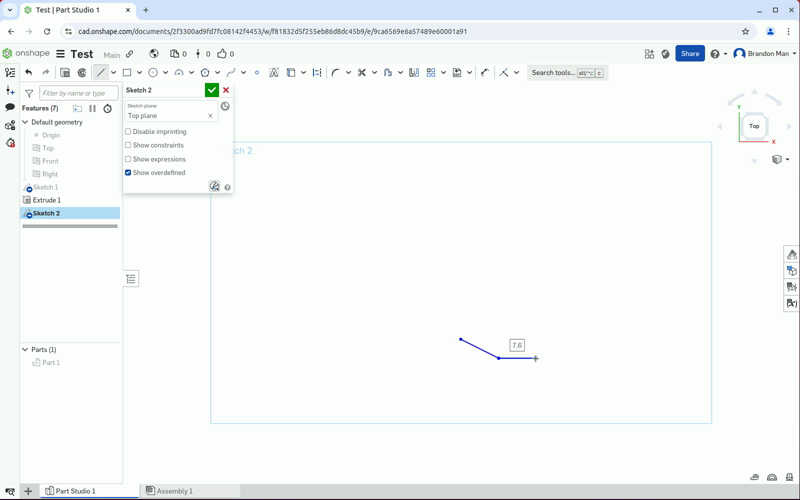
mouse_move(565, 358)
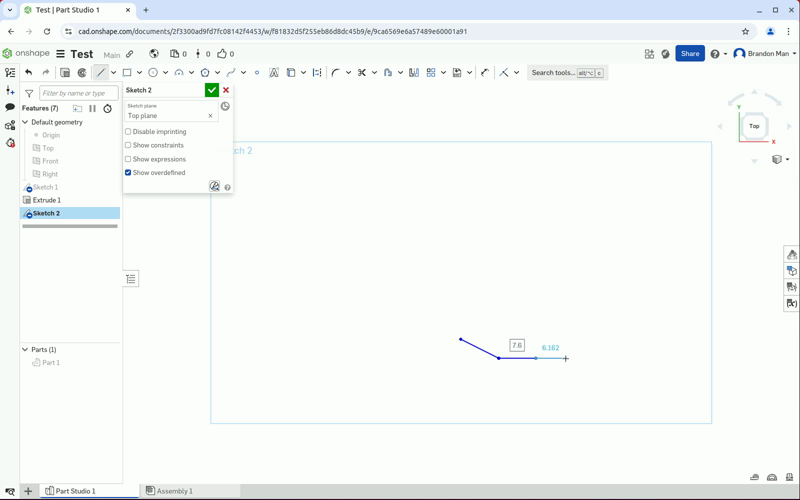
mouse_move(573, 339)
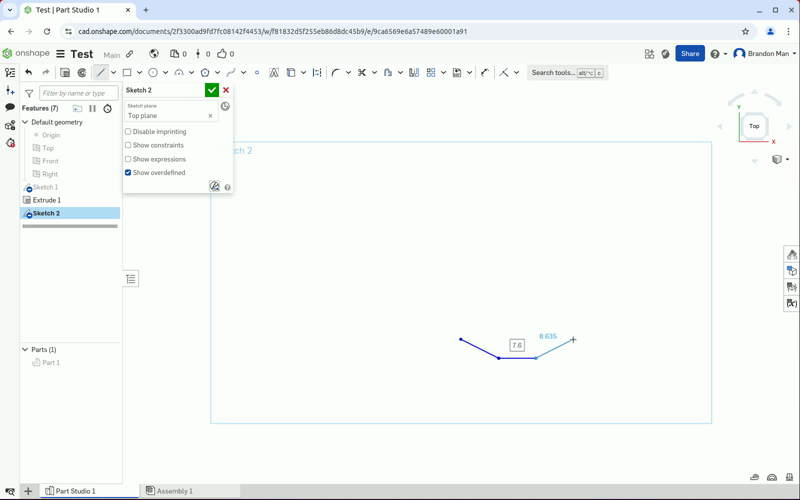
click(573, 339)
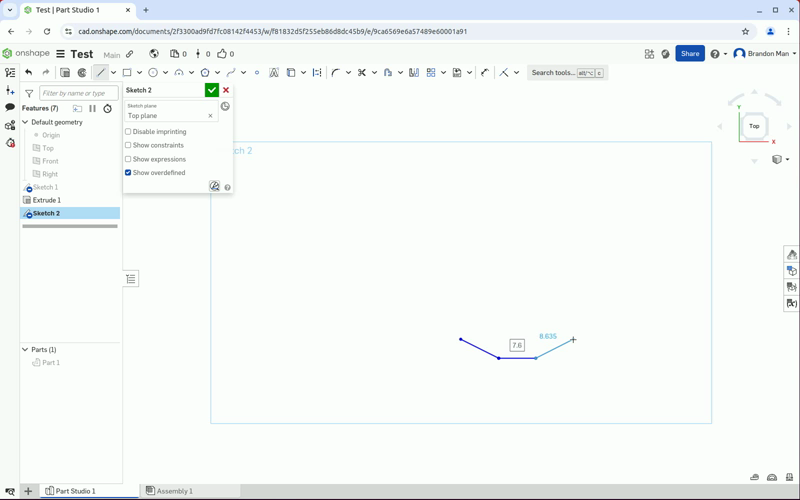
key_up(shift)
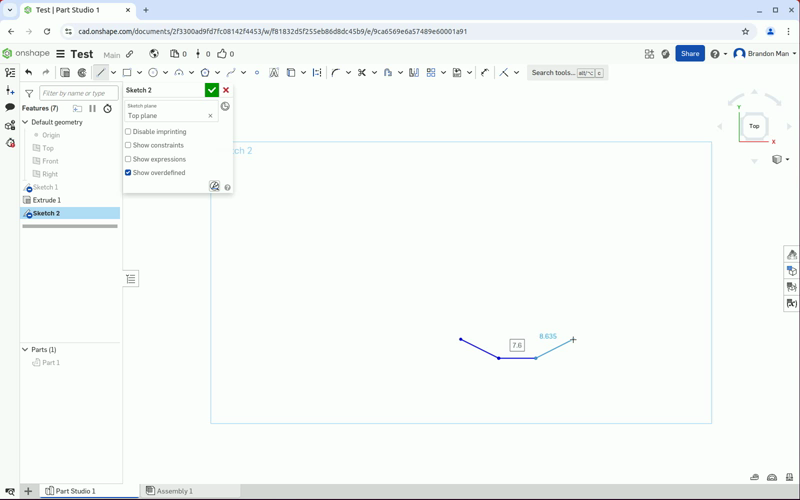
key_down(shift)
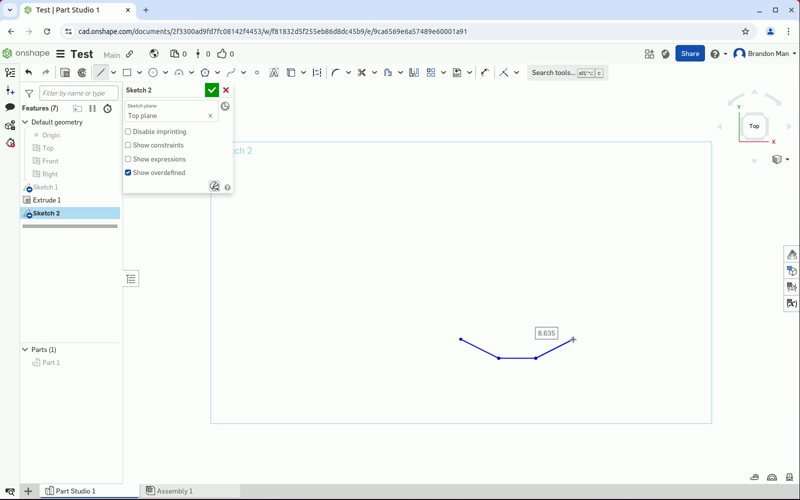
mouse_move(589, 339)
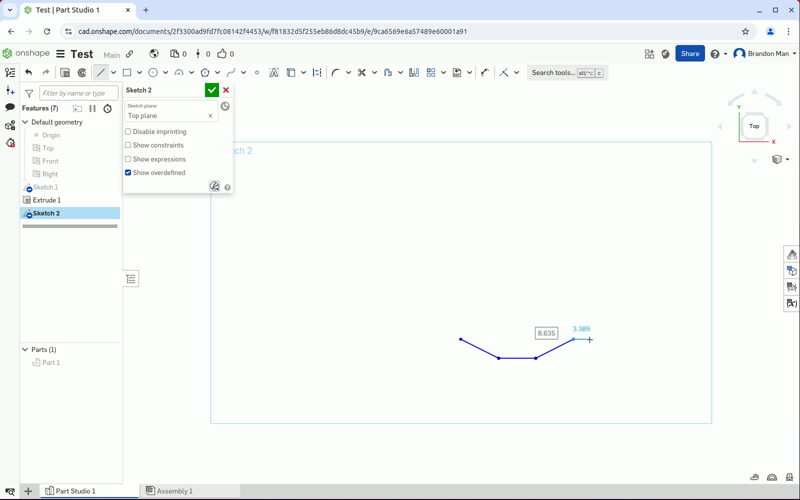
mouse_move(573, 320)
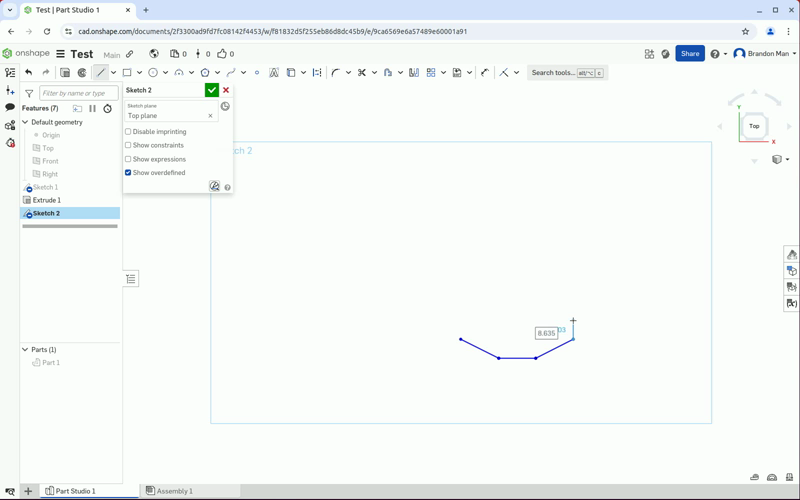
click(573, 320)
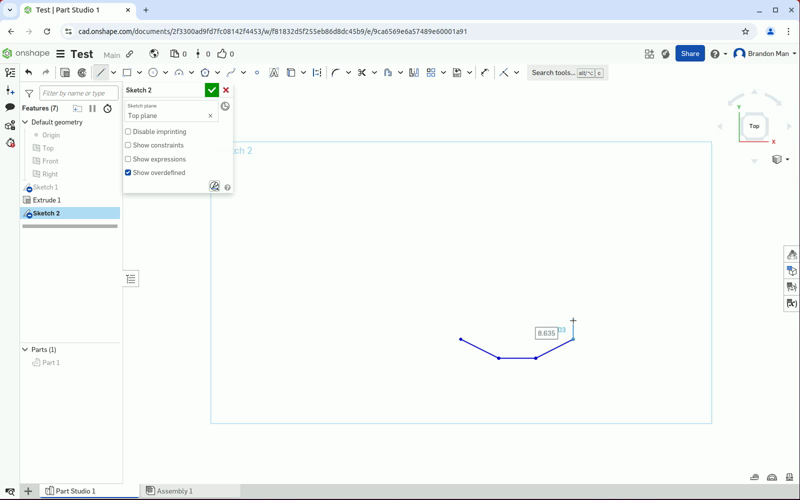
key_up(shift)
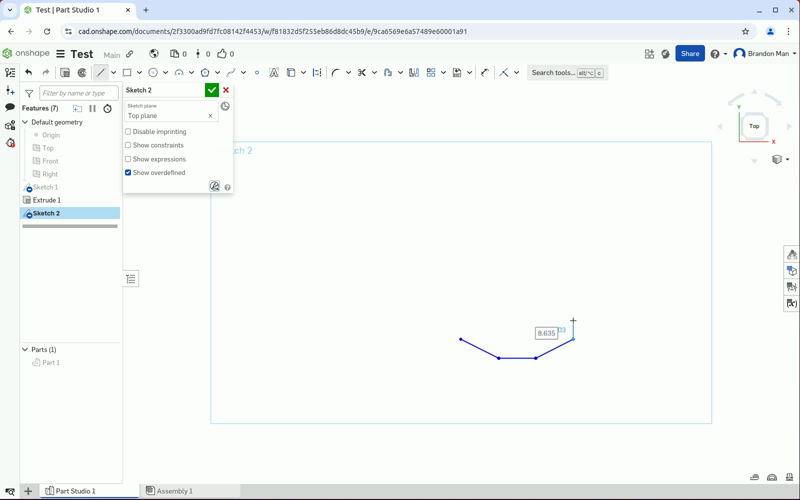
key_down(shift)
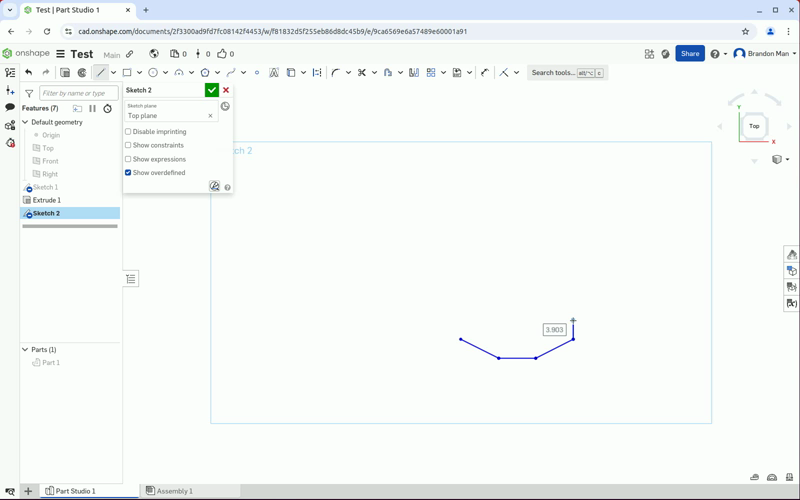
mouse_move(460, 320)
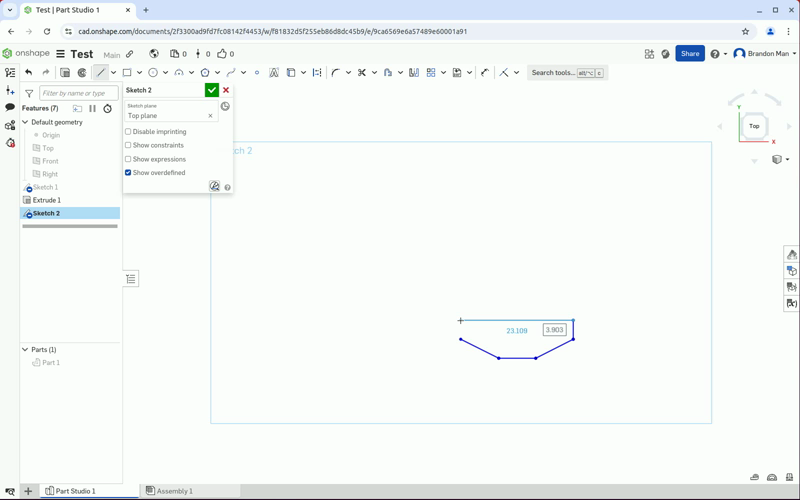
click(460, 320)
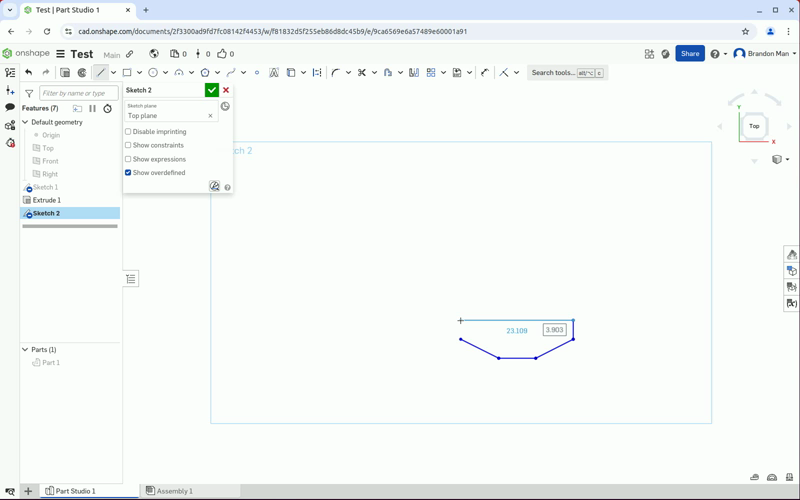
key_up(shift)
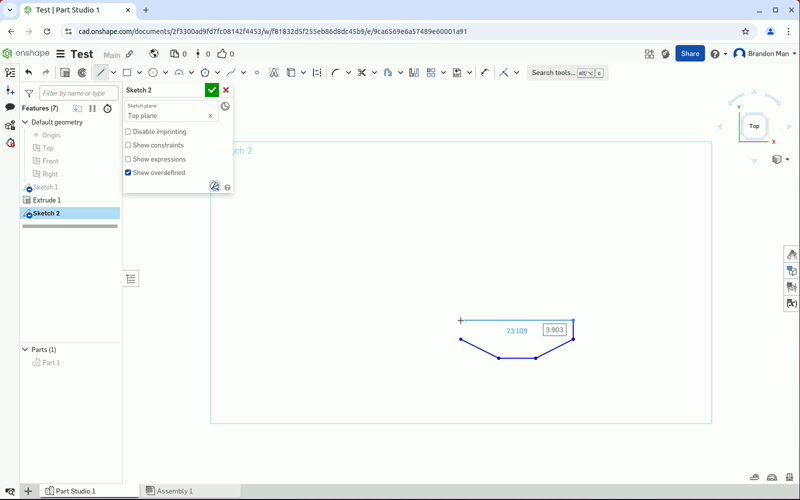
mouse_move(490, 320)
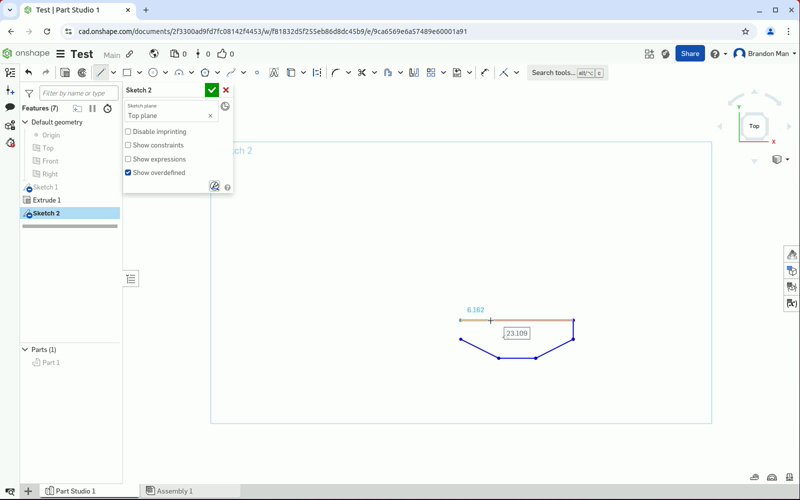
key_down(shift)
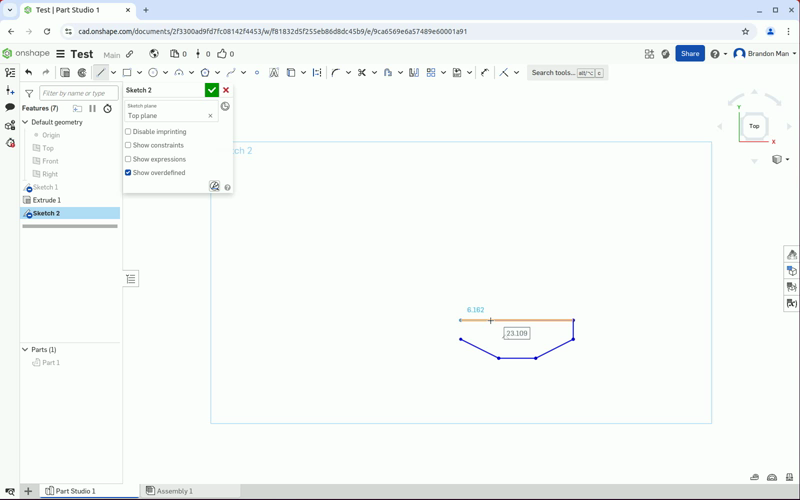
mouse_move(460, 339)
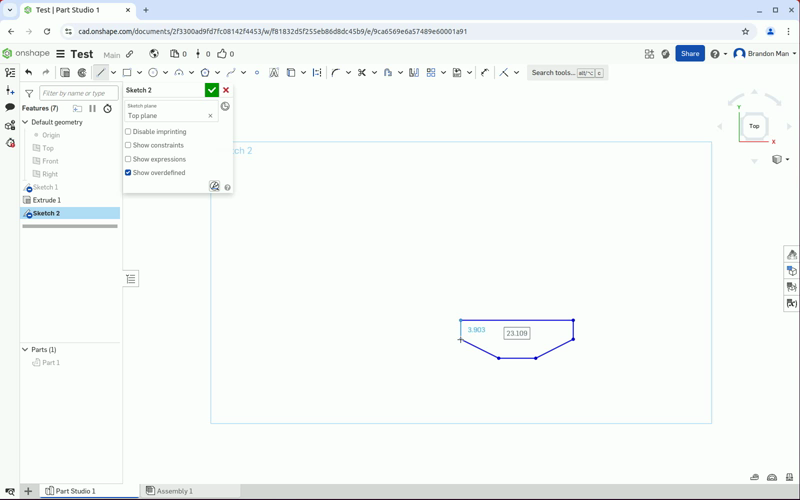
key_up(shift)
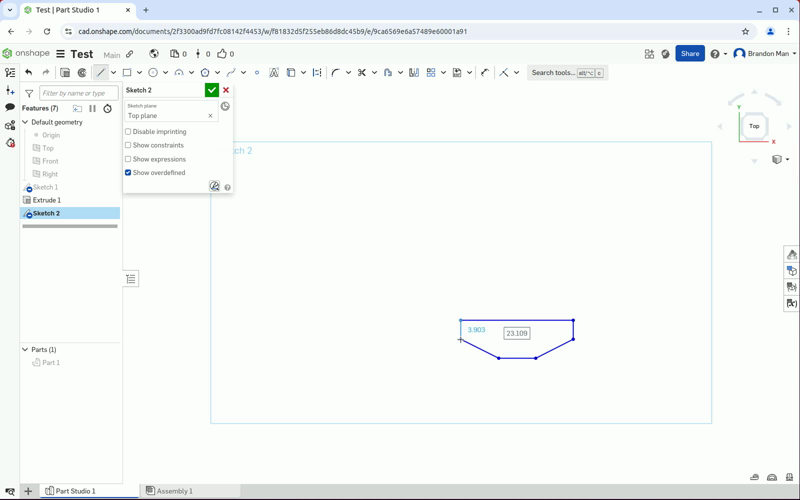
click(460, 339)
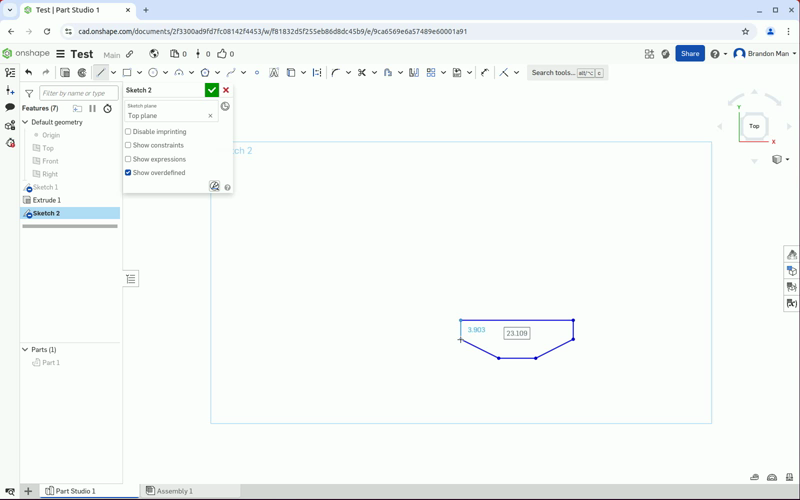
key(esc)
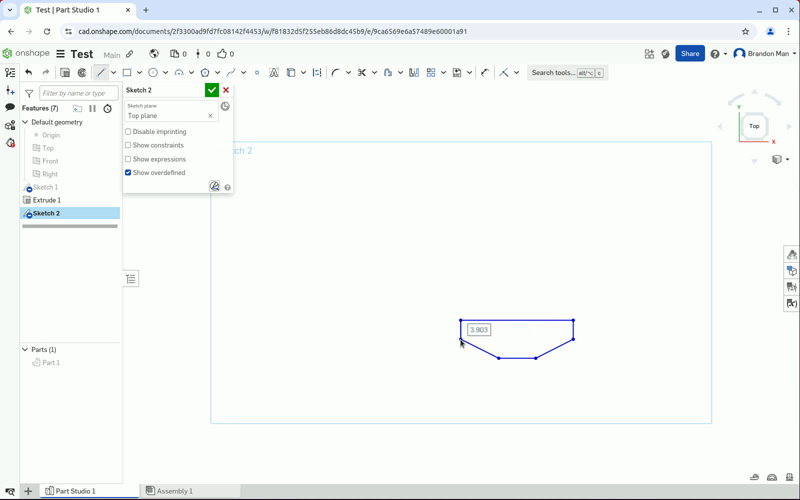
mouse_move(545, 346)
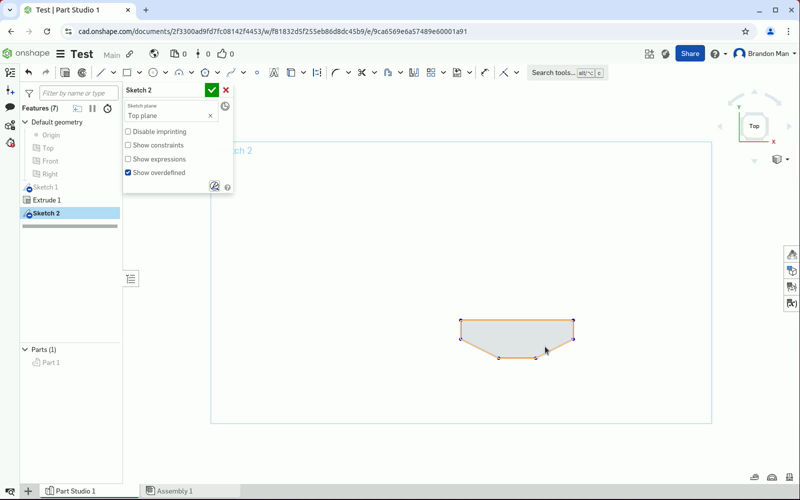
click(545, 346)
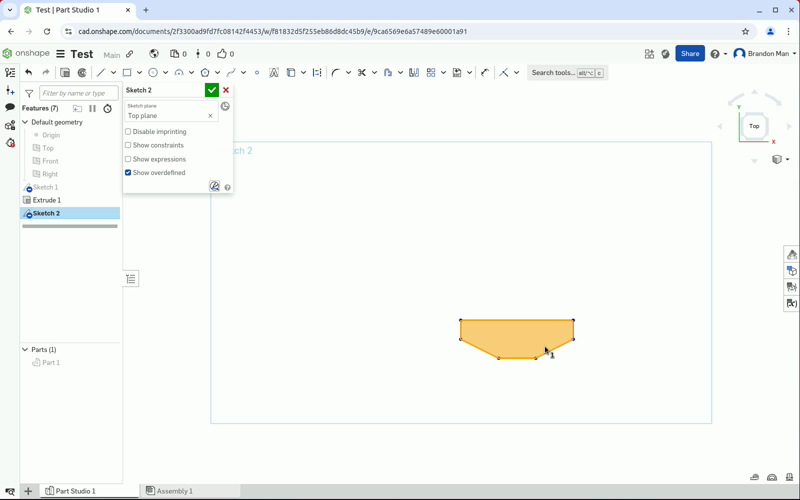
mouse_move(73, 352)
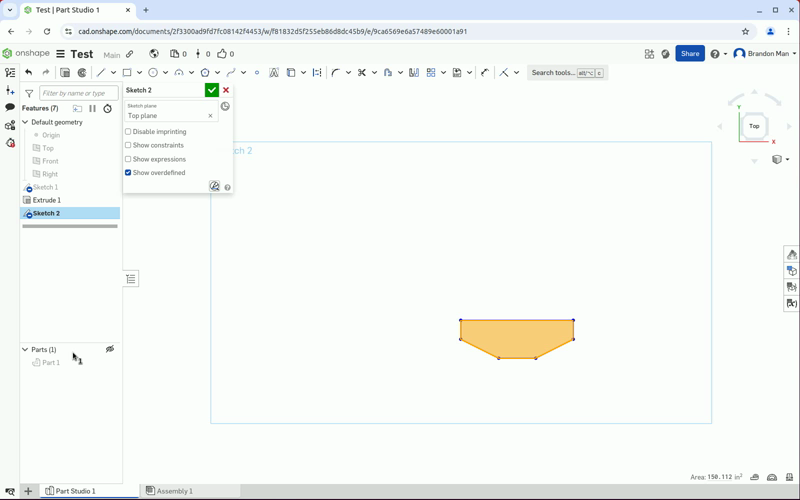
key(shift+y)
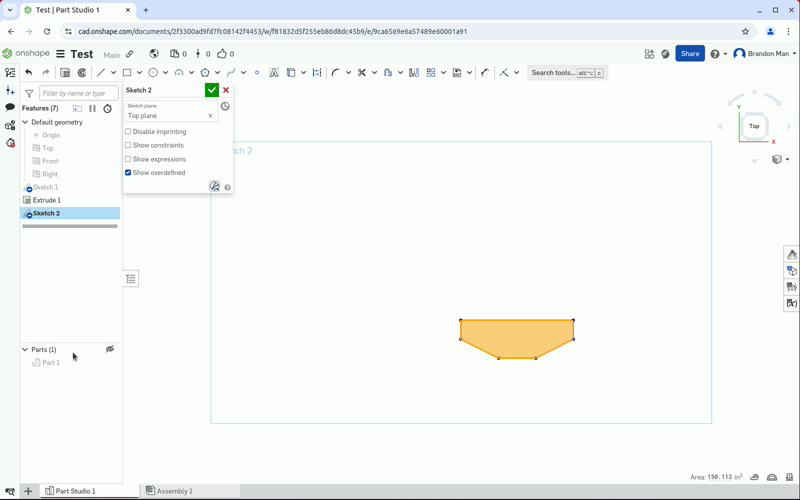
key(shift+e)
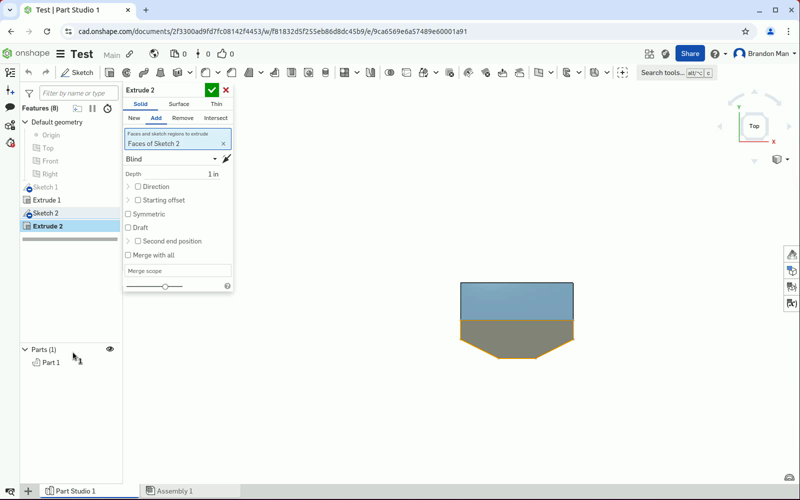
mouse_move(143, 106)
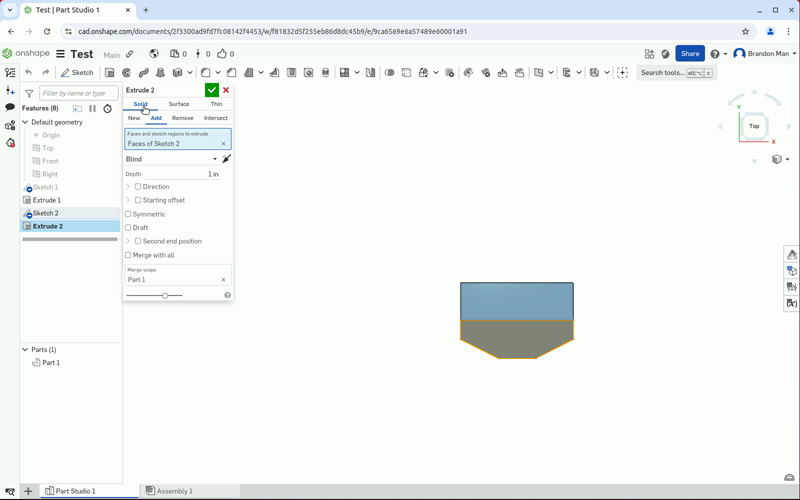
click(143, 106)
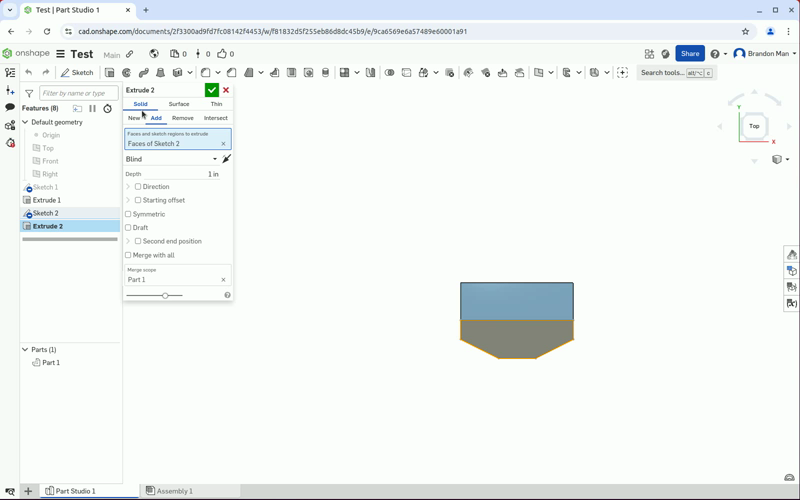
mouse_move(137, 120)
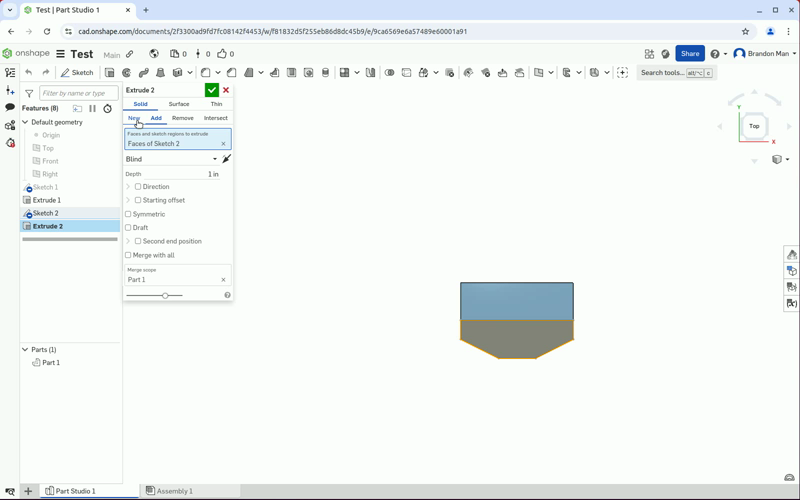
click(137, 120)
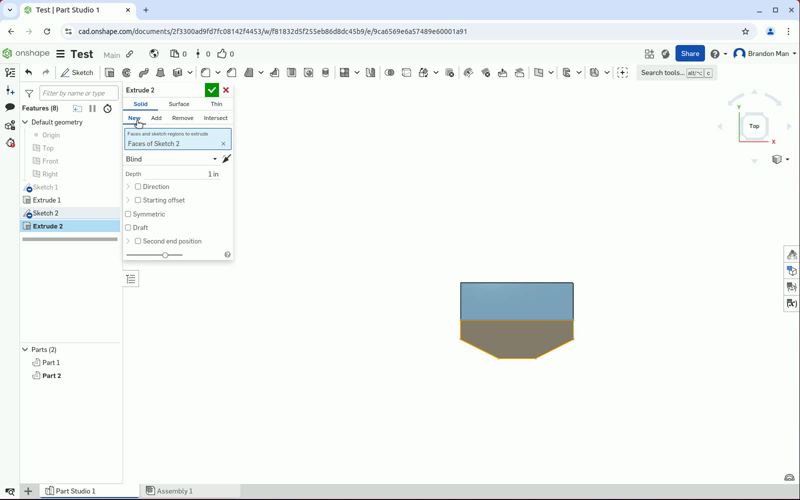
key(tab, 4)
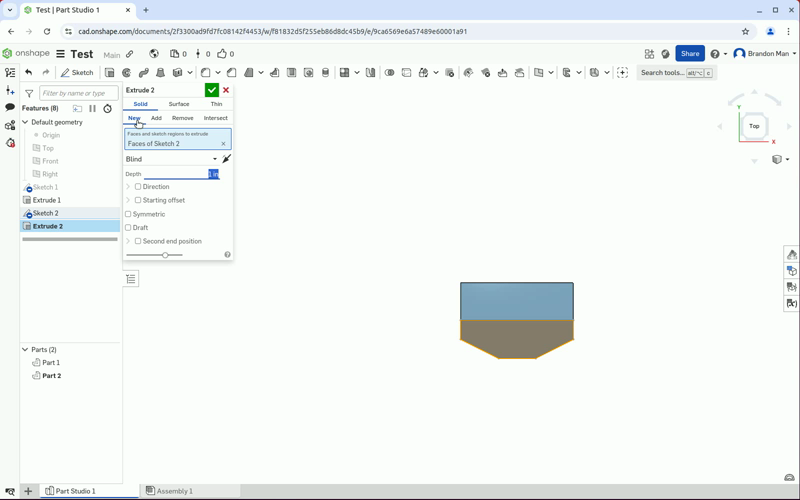
text(15.405)
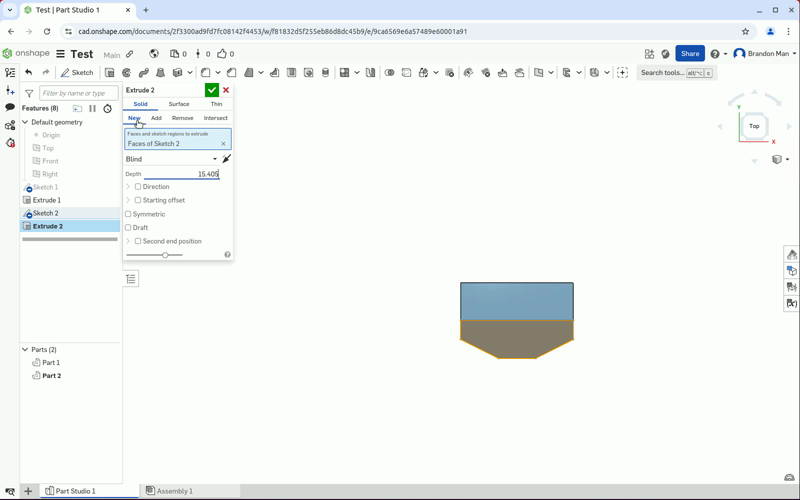
key(enter)
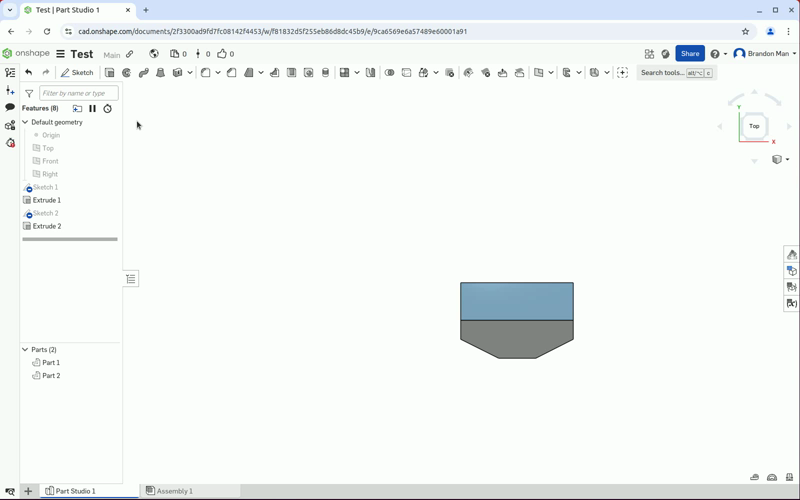
key(shift+h)
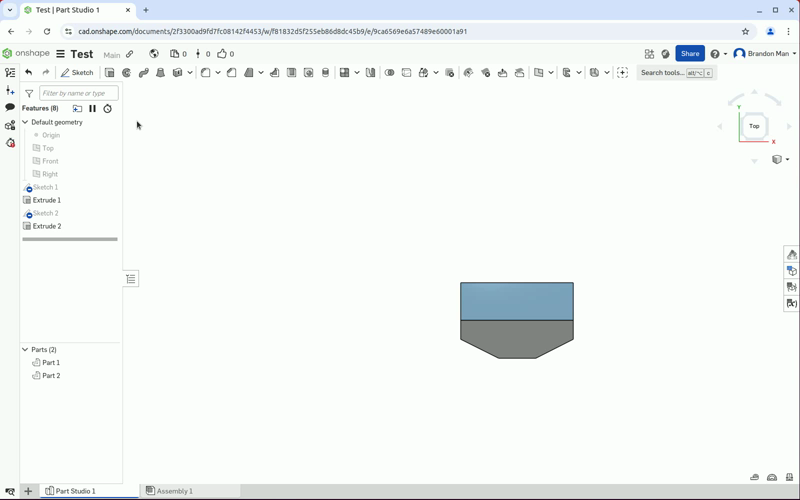
key(shift+h)
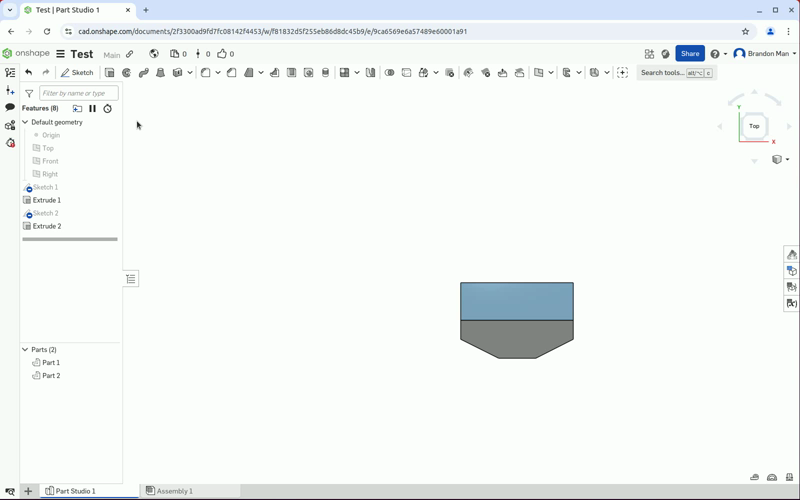
mouse_move(73, 189)
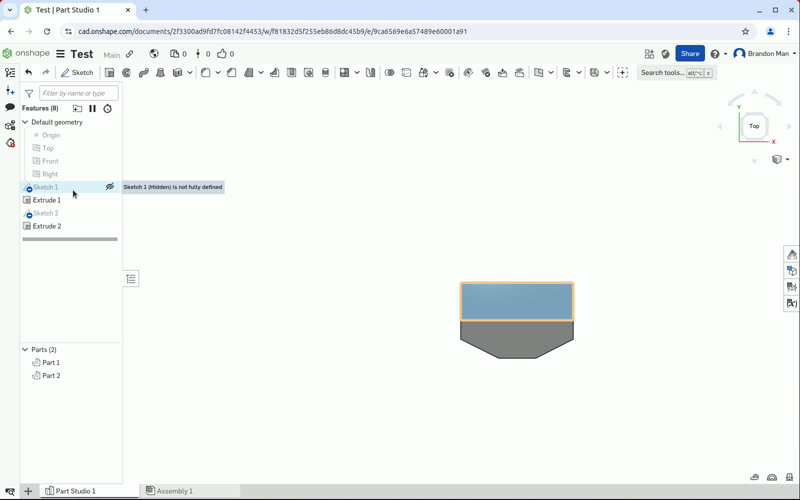
click(73, 189)
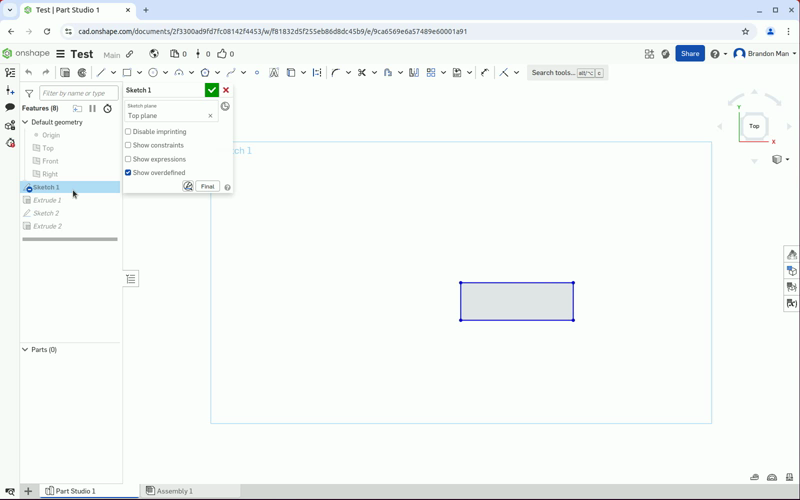
mouse_move(229, 92)
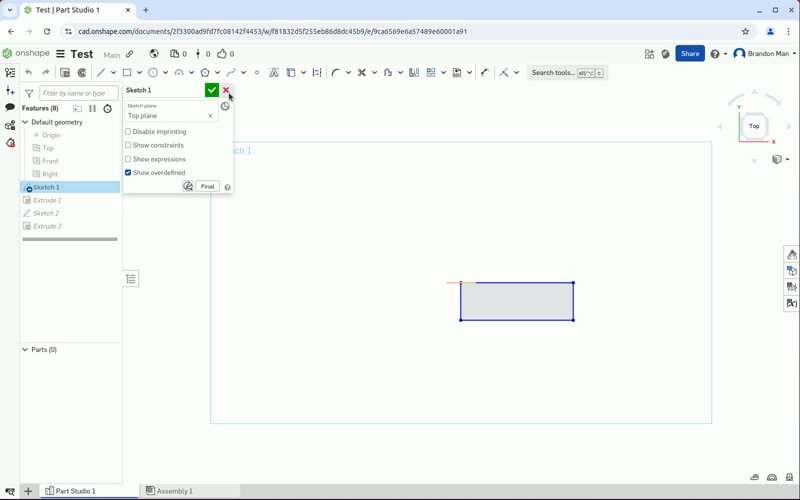
click(229, 92)
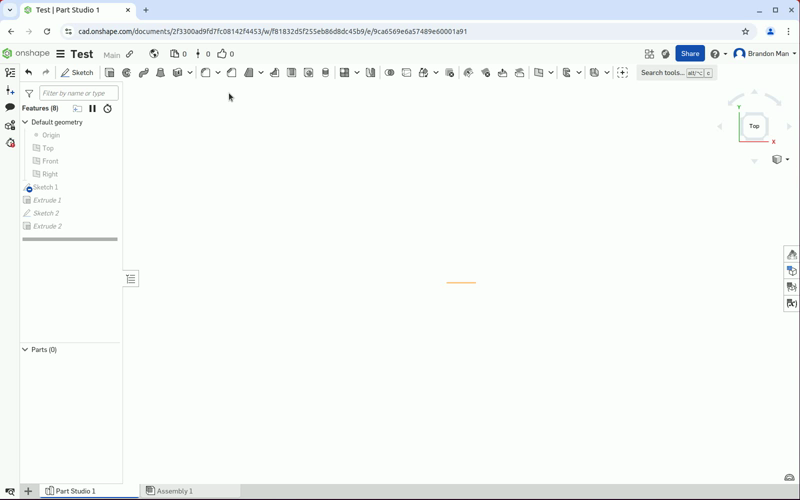
mouse_move(73, 352)
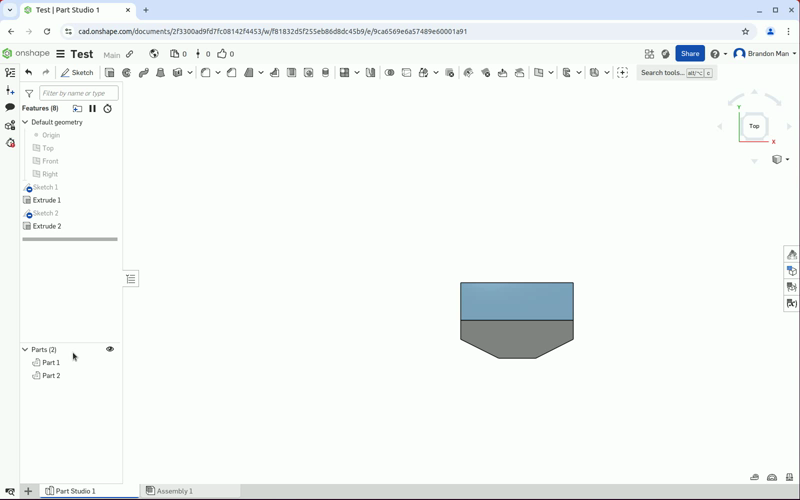
key(y)
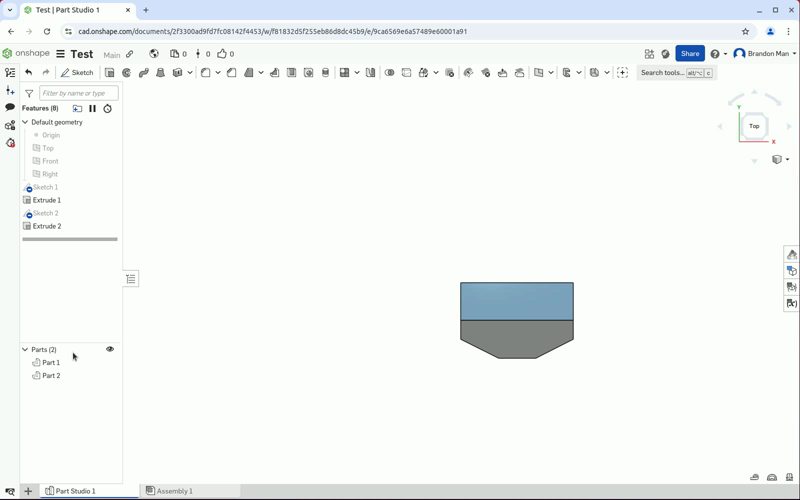
key(shift+p)
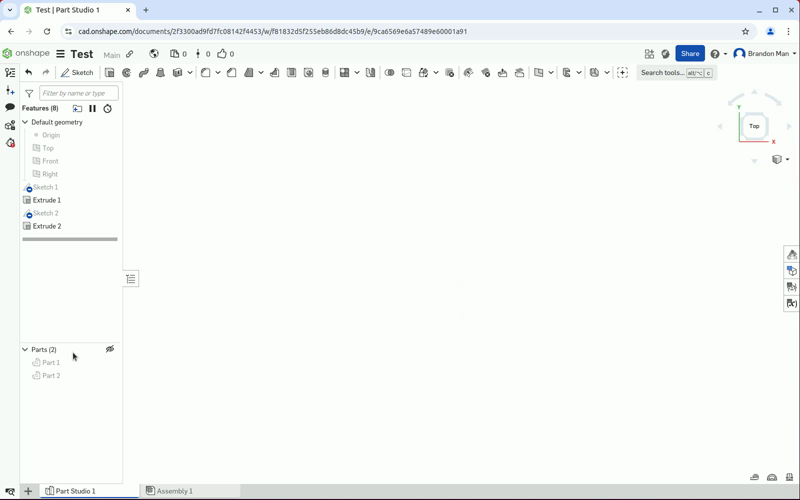
key(space)
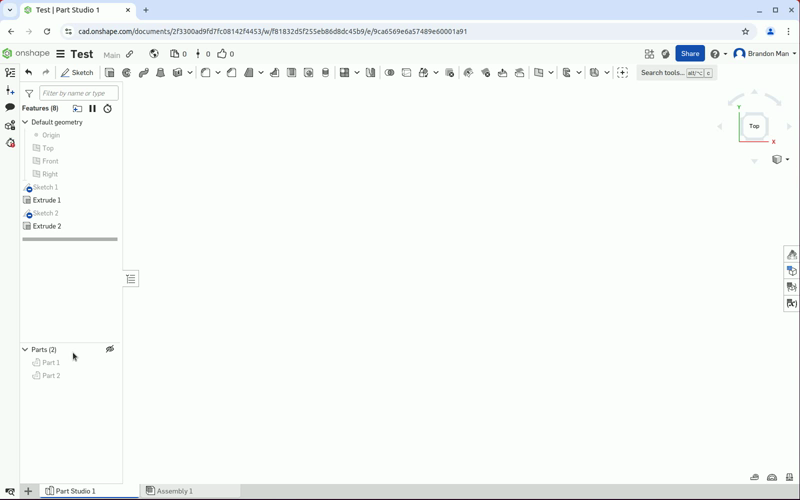
key_down(shift)
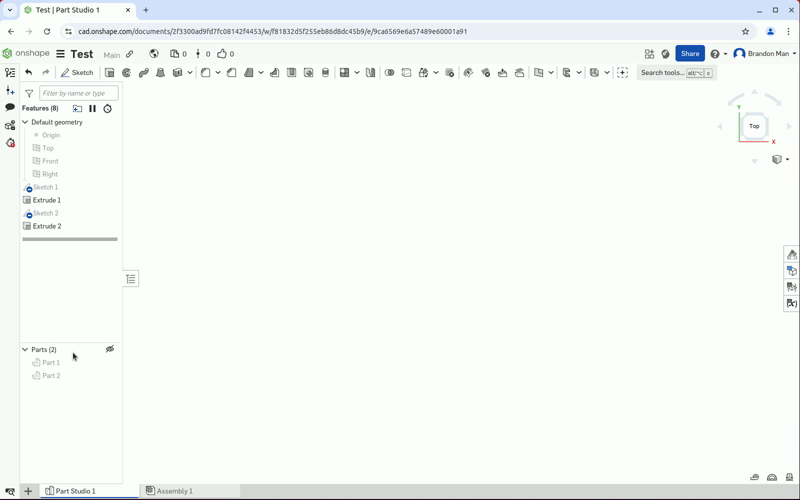
key(up)
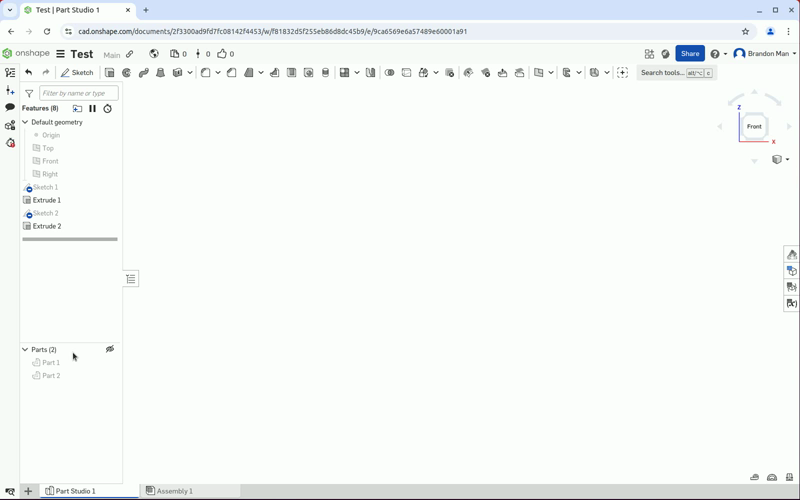
key_up(shift)
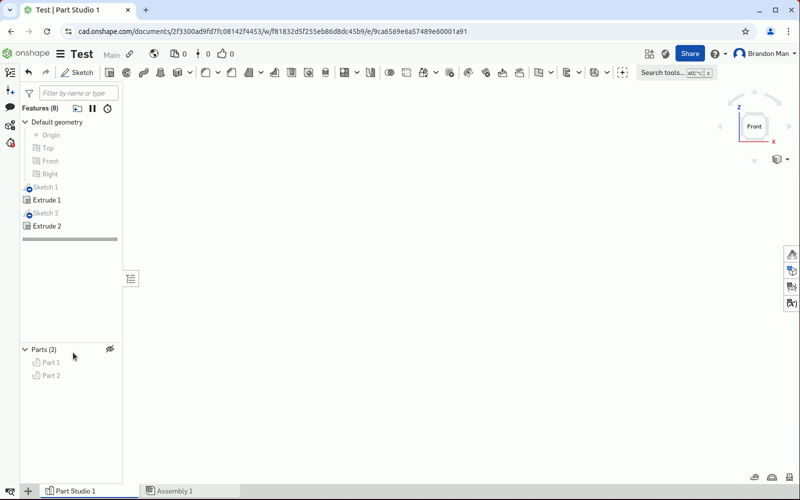
key(space)
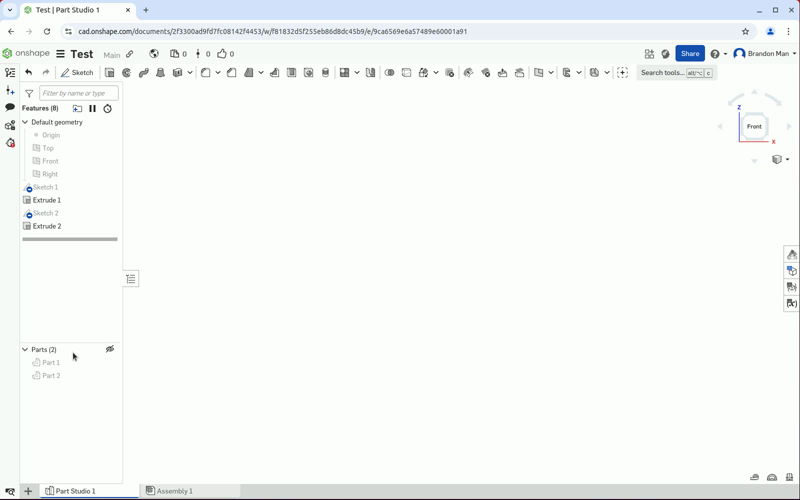
key_down(shift)
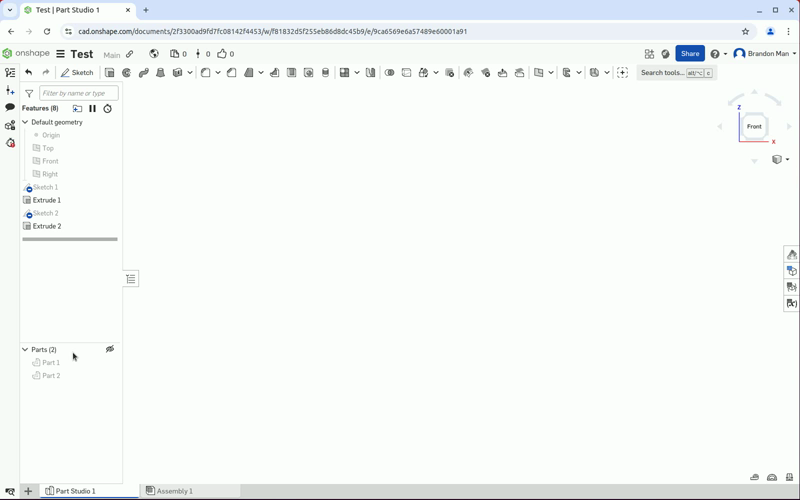
key(left)
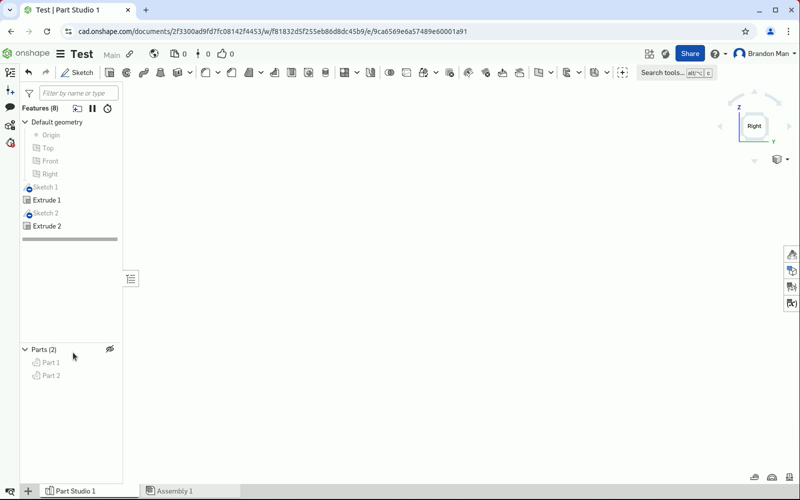
key_up(shift)
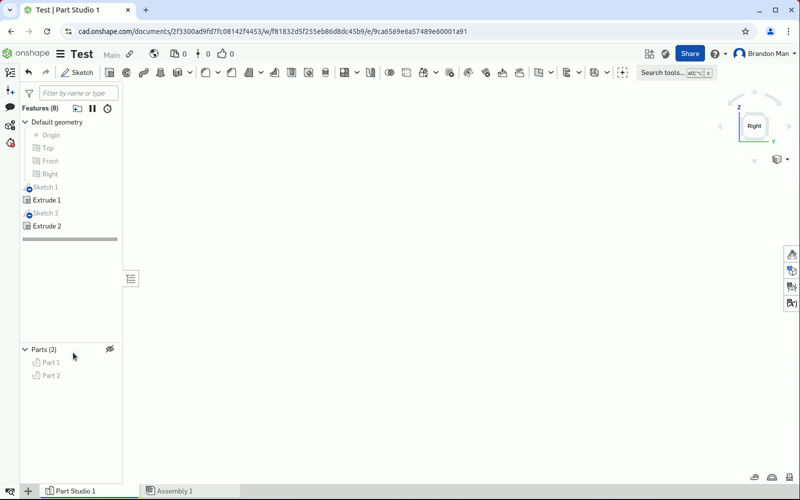
mouse_move(73, 352)
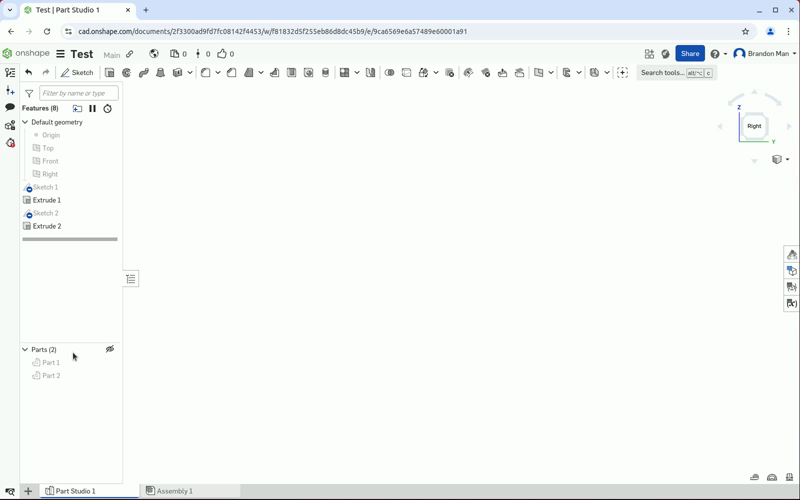
key(shift+y)
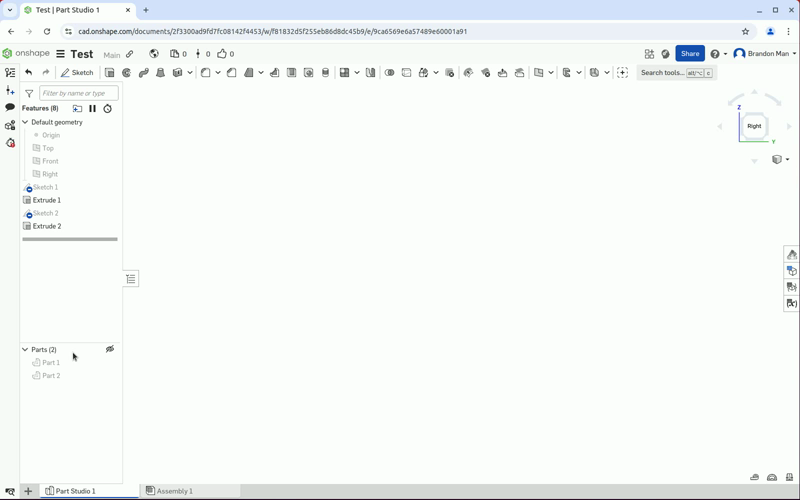
key(shift+s)
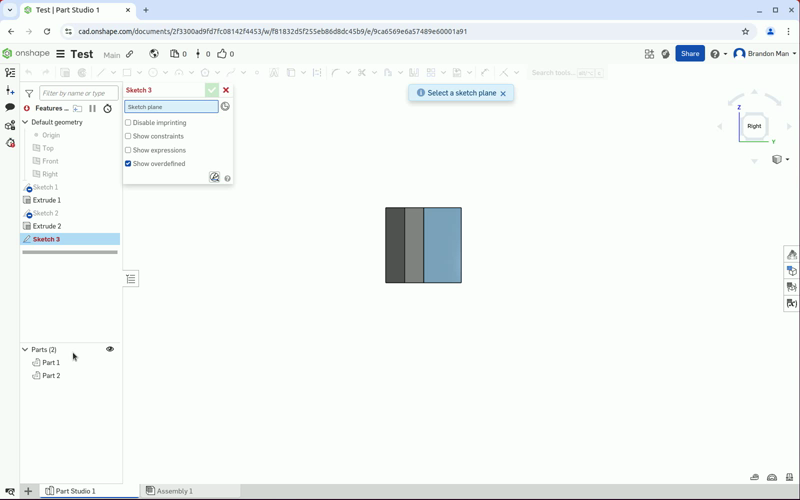
mouse_move(73, 176)
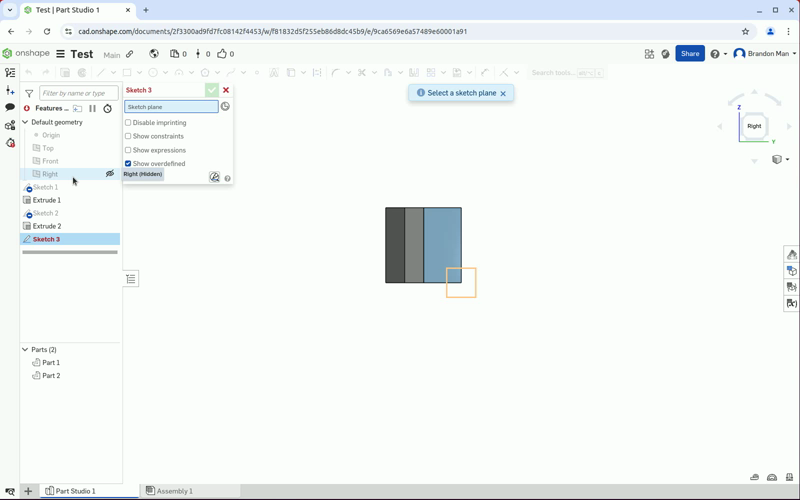
click(73, 176)
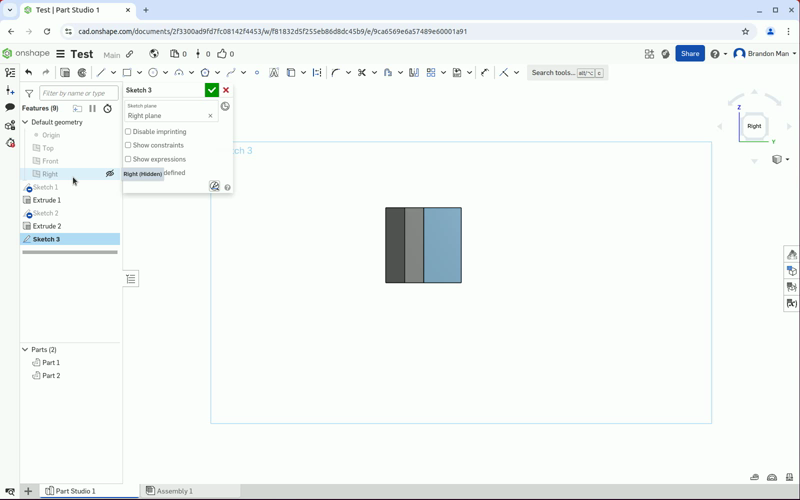
mouse_move(73, 352)
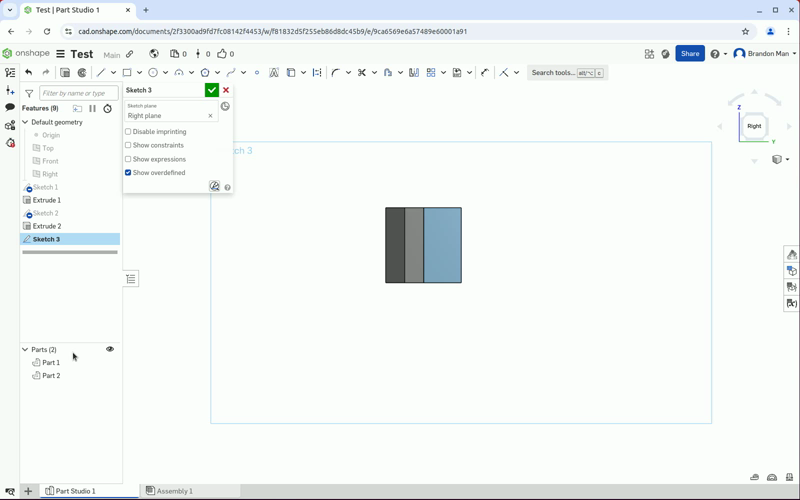
key(y)
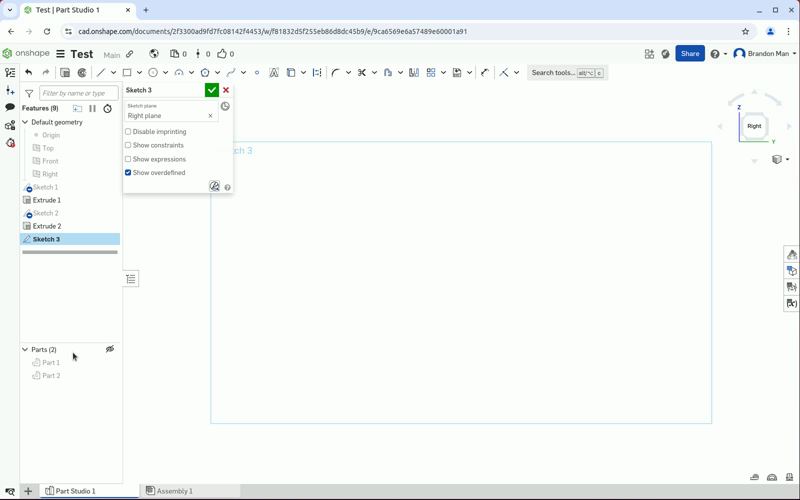
key(l)
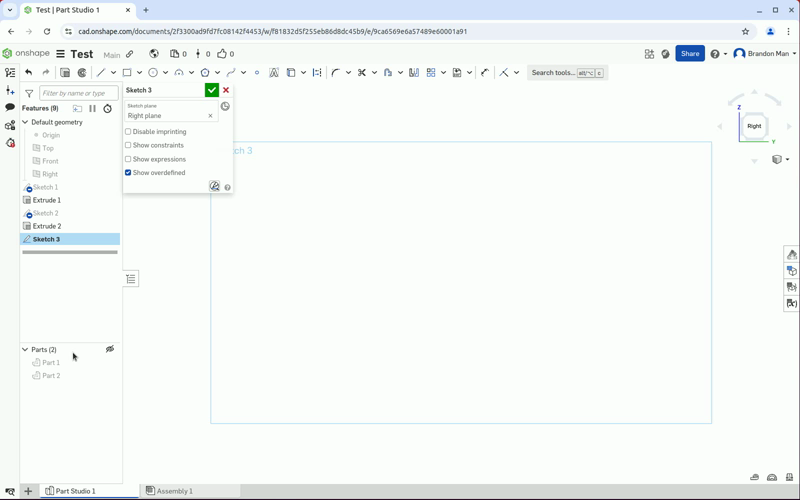
key_down(shift)
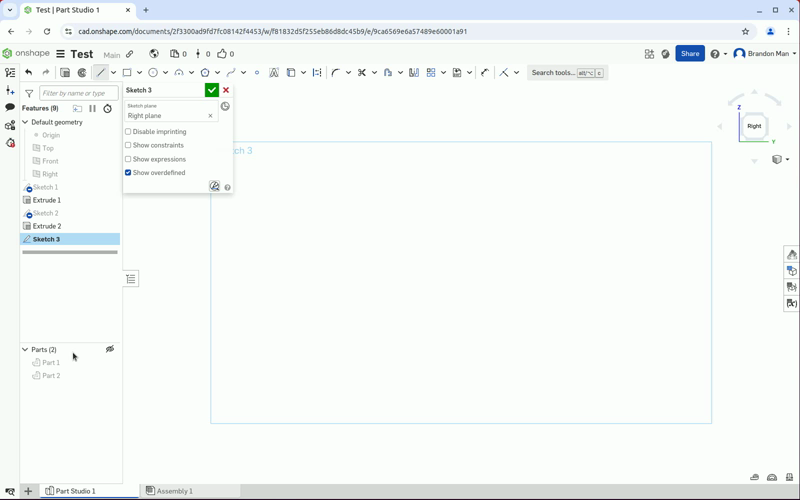
mouse_move(404, 264)
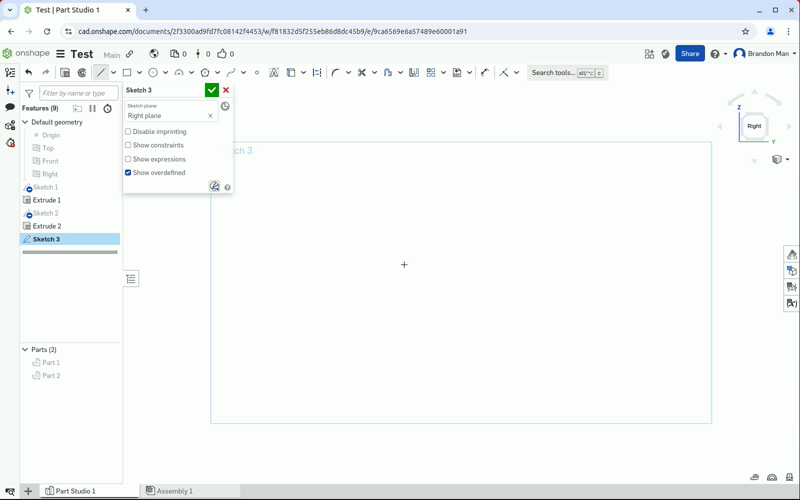
click(404, 264)
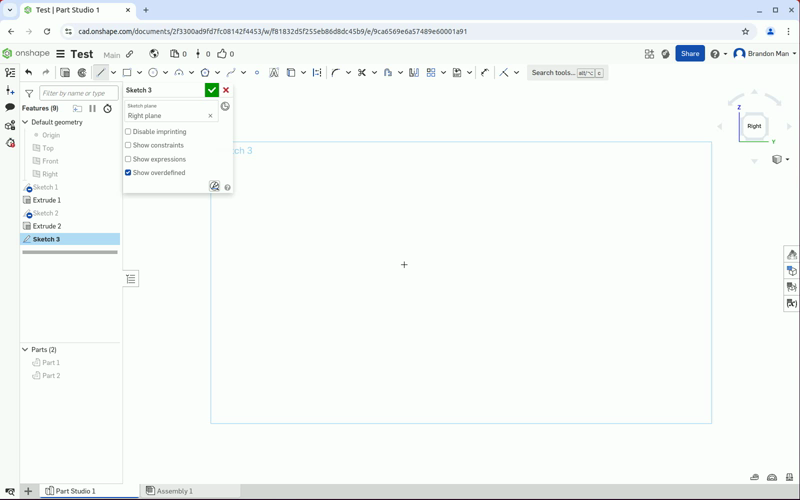
key_up(shift)
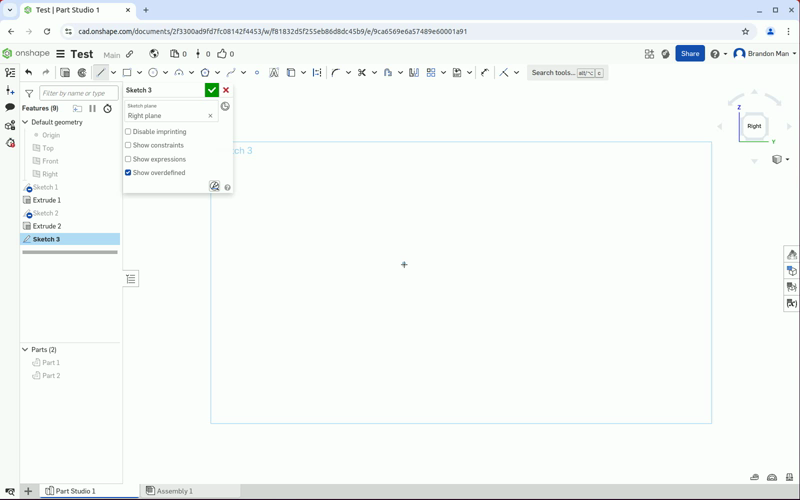
key_down(shift)
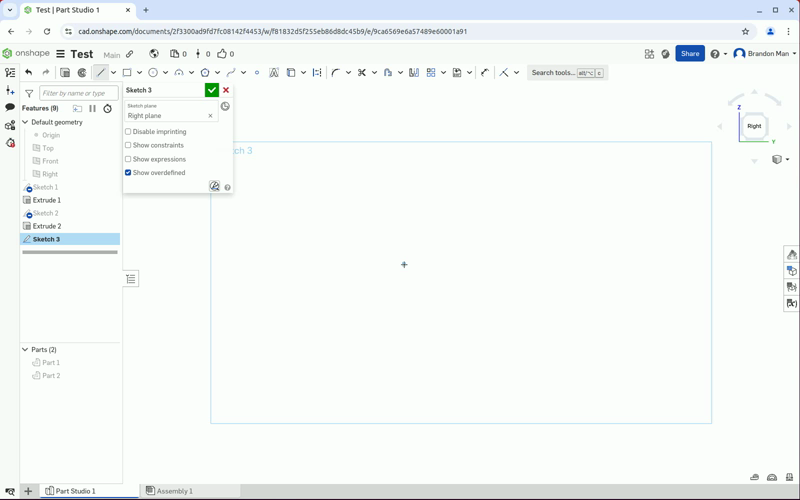
mouse_move(434, 264)
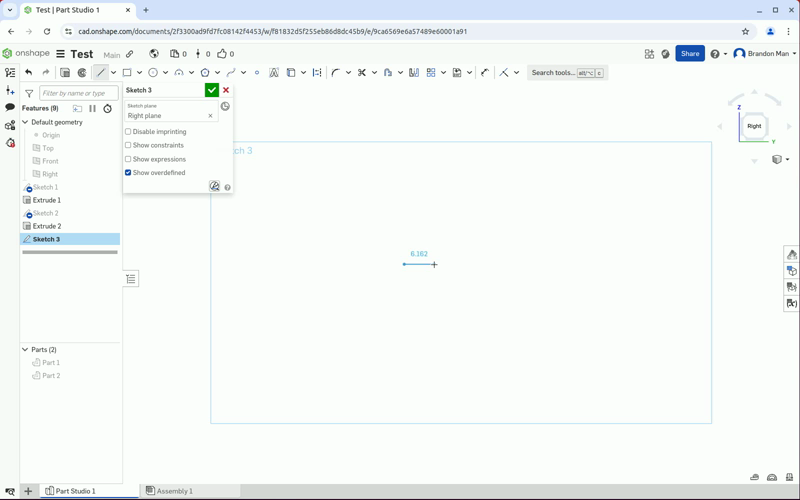
mouse_move(423, 264)
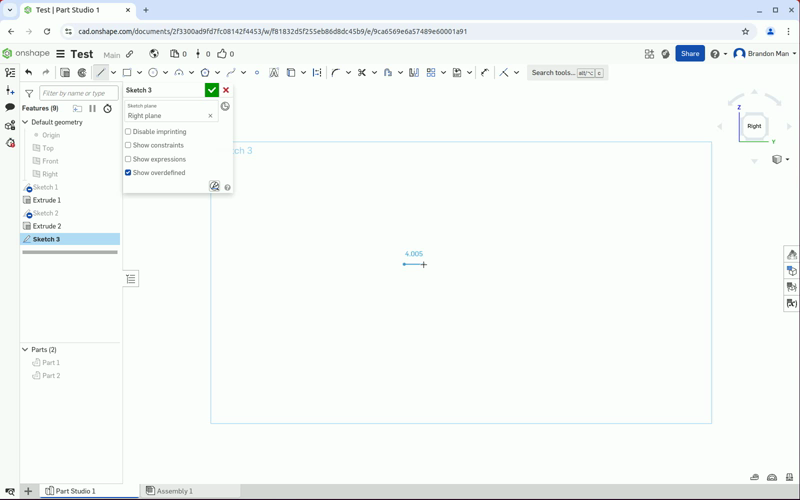
click(423, 264)
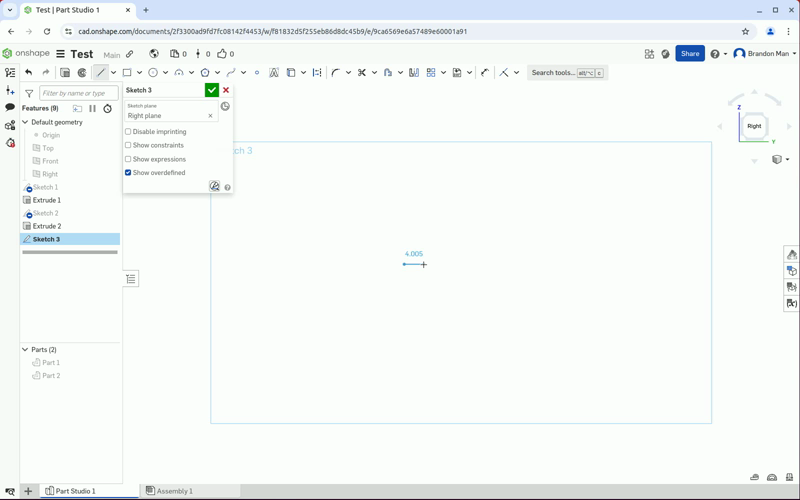
key_up(shift)
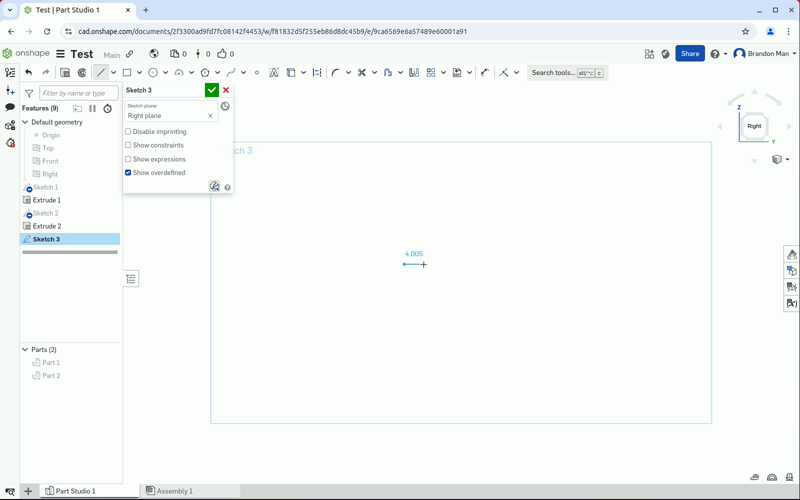
key_down(shift)
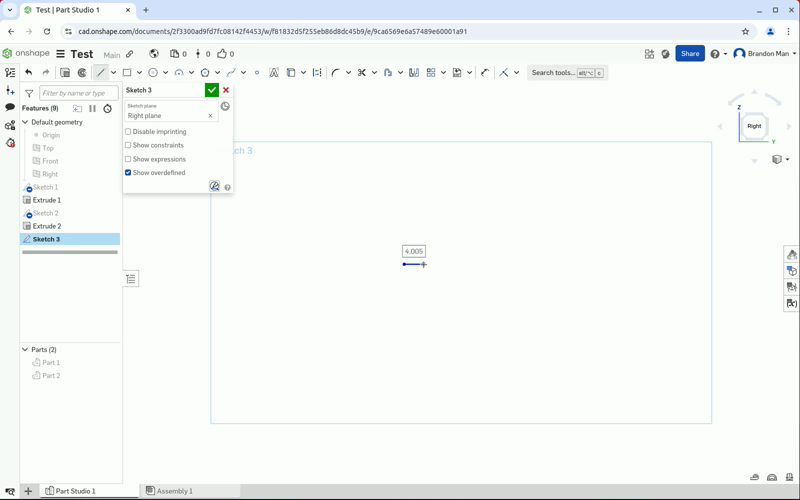
mouse_move(453, 264)
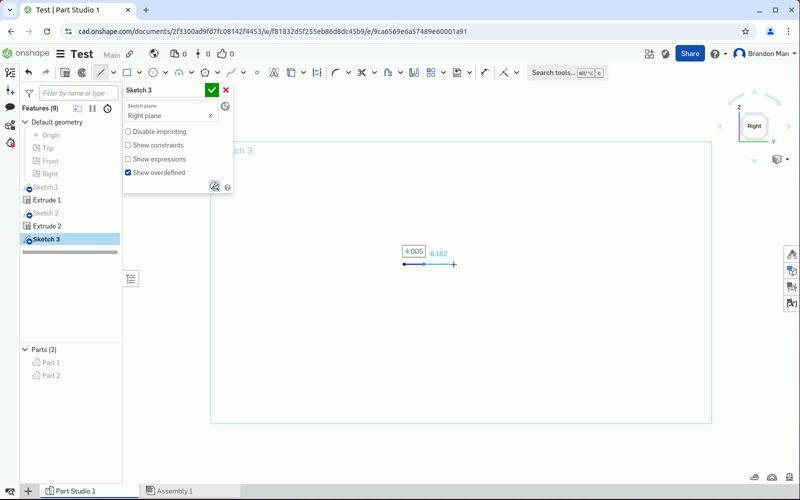
mouse_move(423, 207)
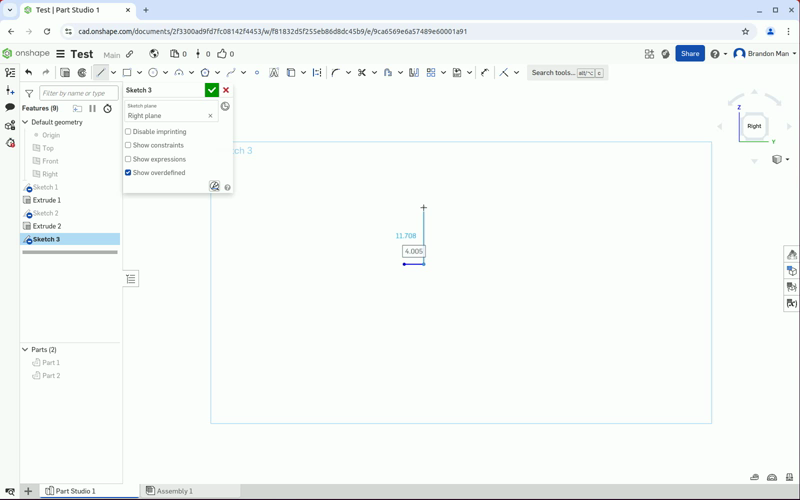
click(423, 207)
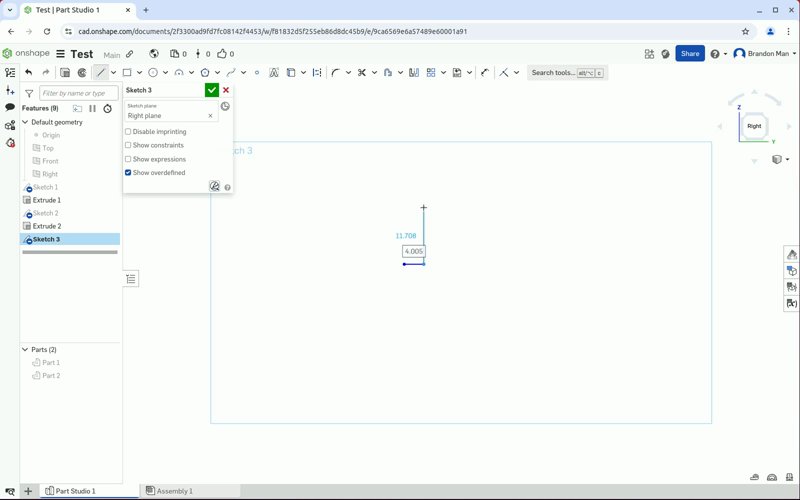
key_up(shift)
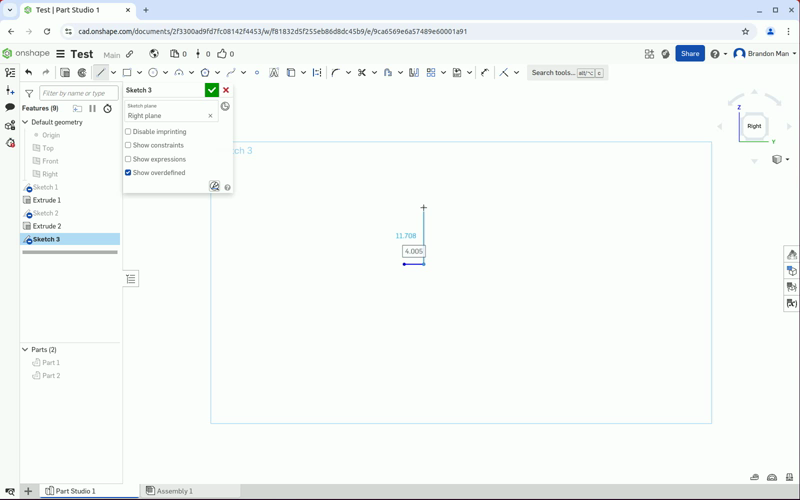
key_down(shift)
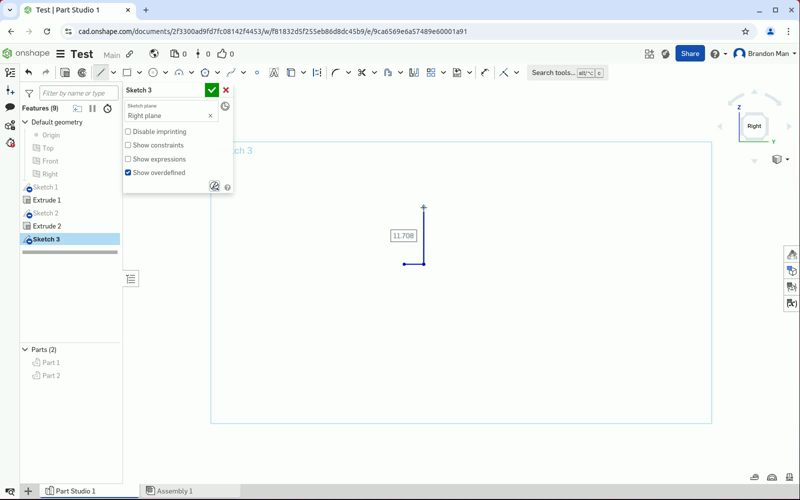
mouse_move(453, 207)
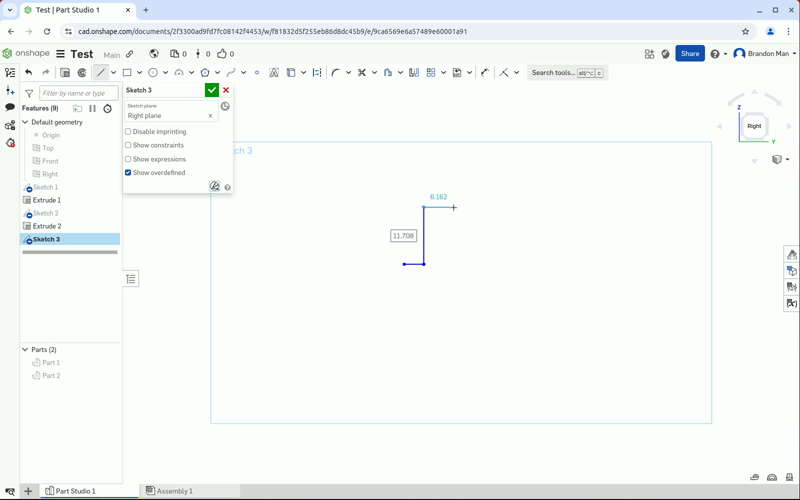
mouse_move(404, 207)
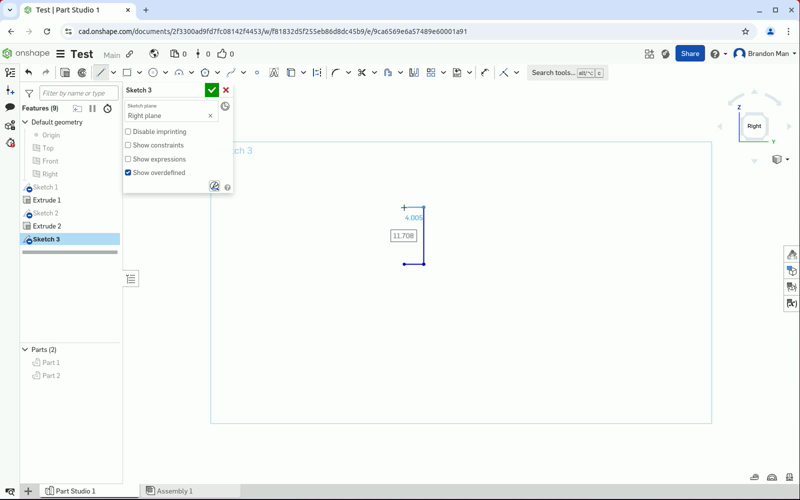
click(404, 207)
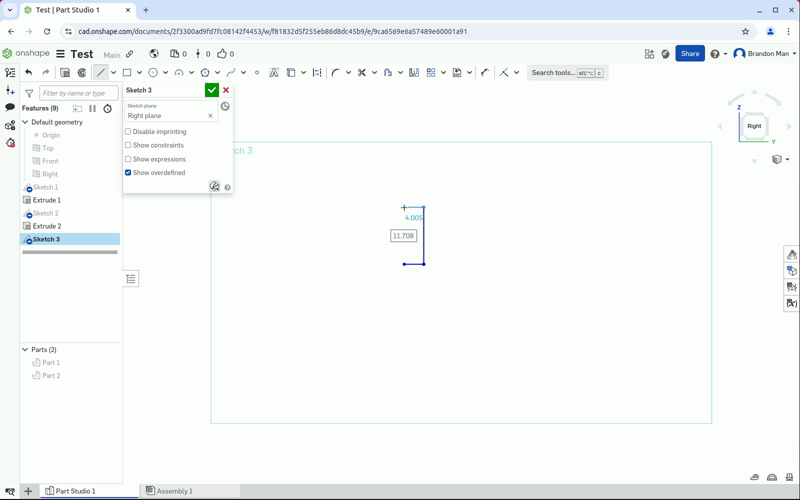
key_up(shift)
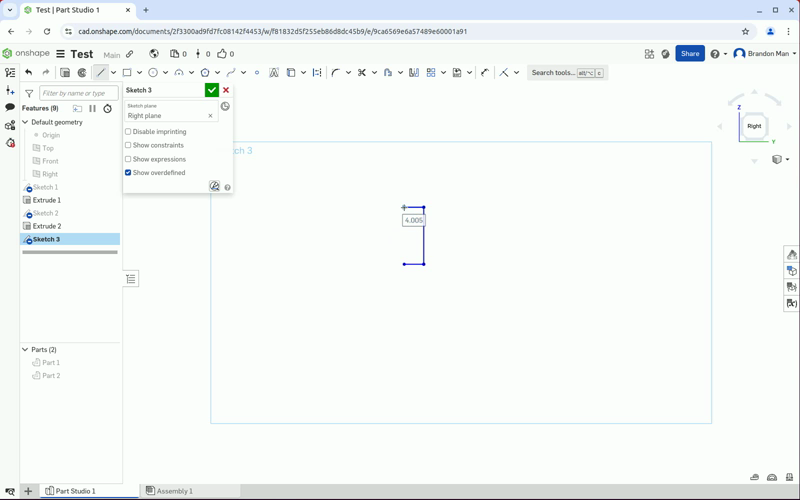
key_down(shift)
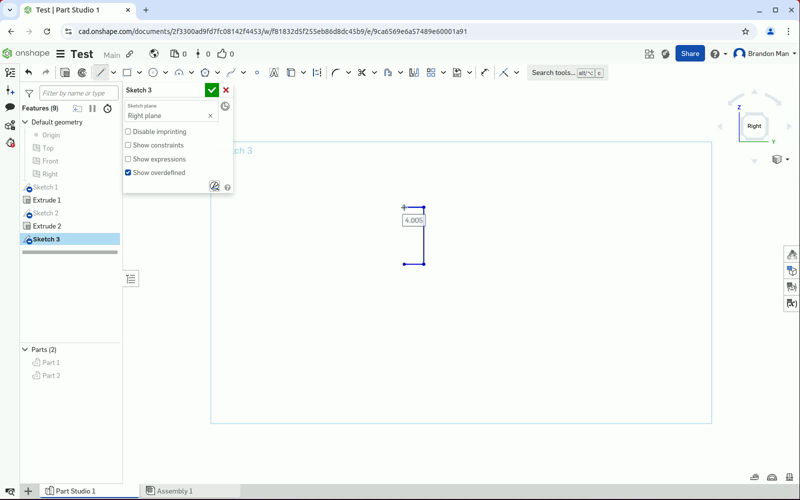
mouse_move(434, 207)
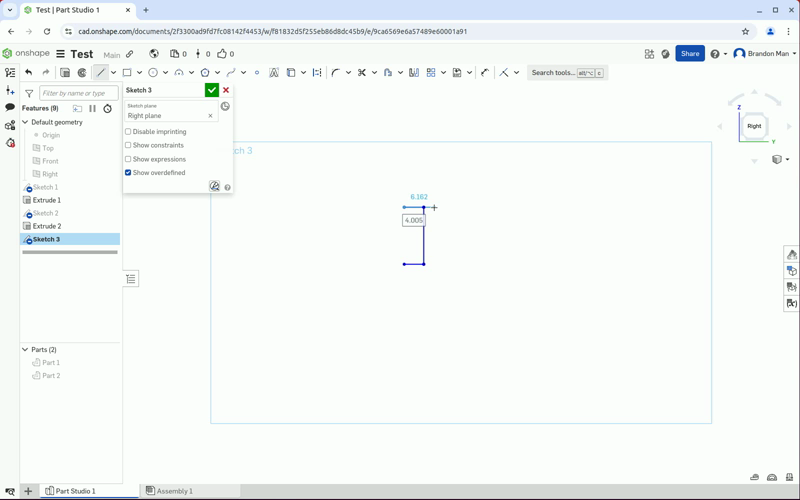
mouse_move(404, 245)
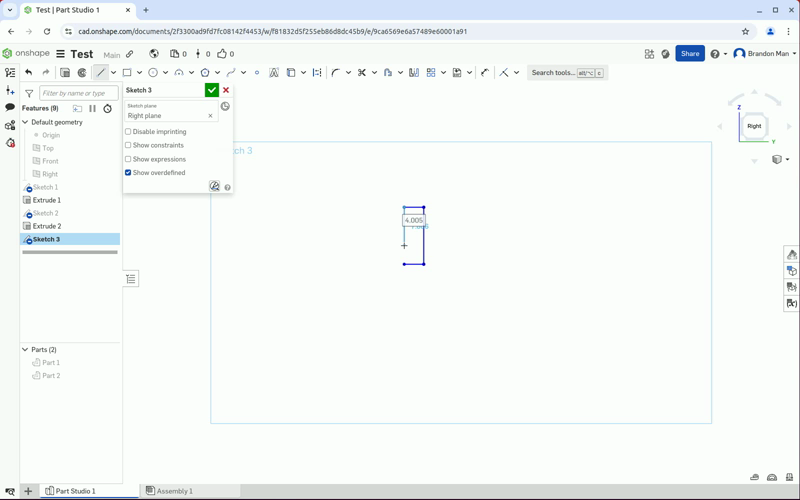
click(404, 245)
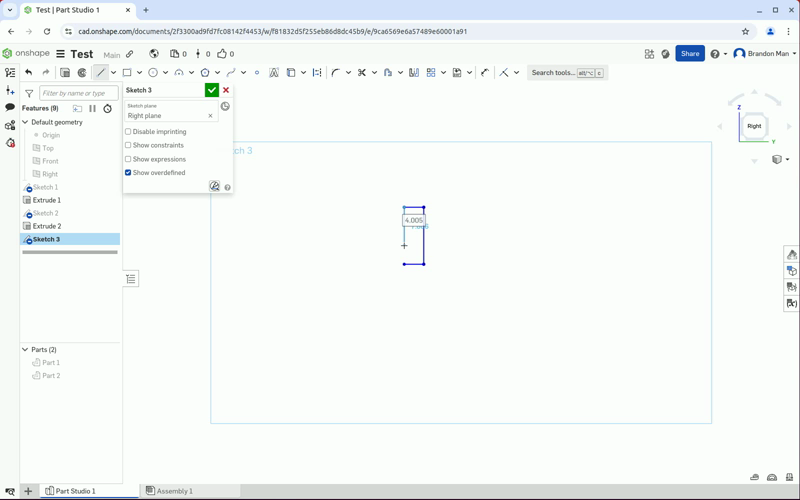
key_up(shift)
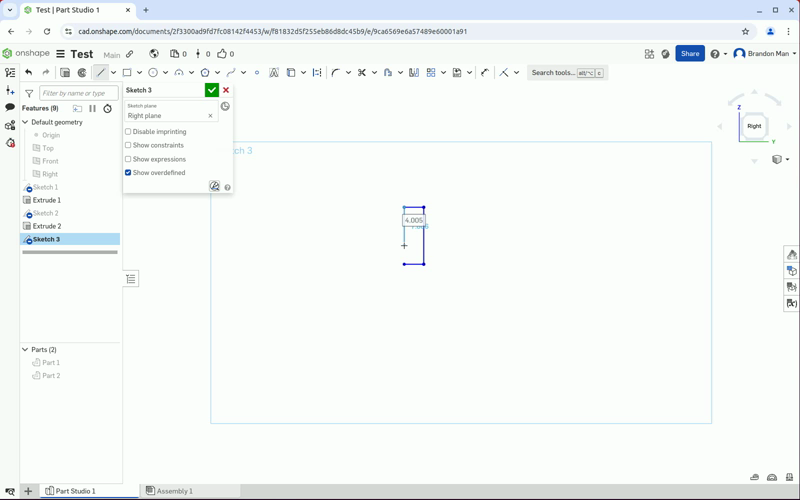
mouse_move(434, 245)
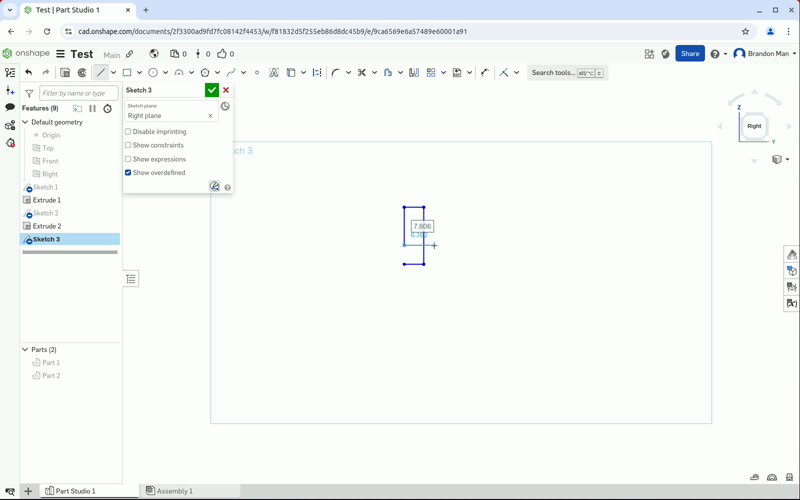
key_down(shift)
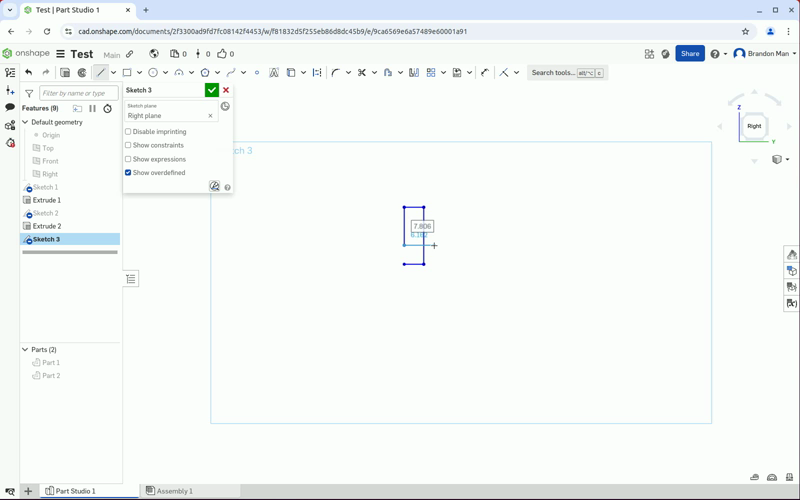
mouse_move(404, 264)
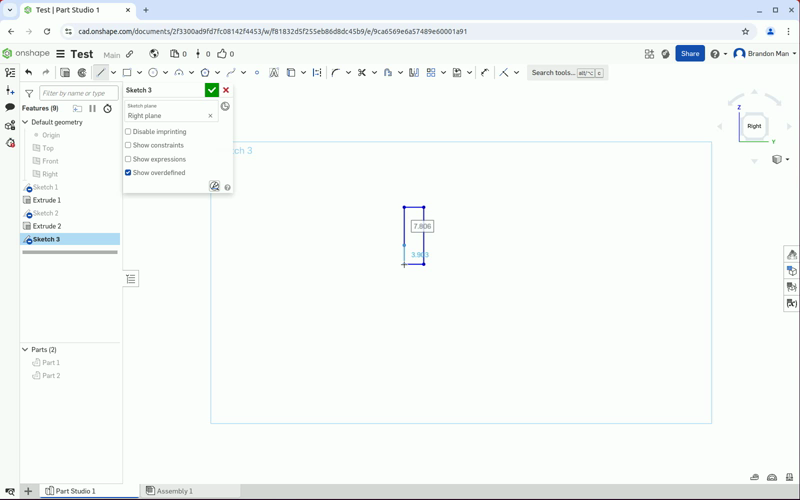
key_up(shift)
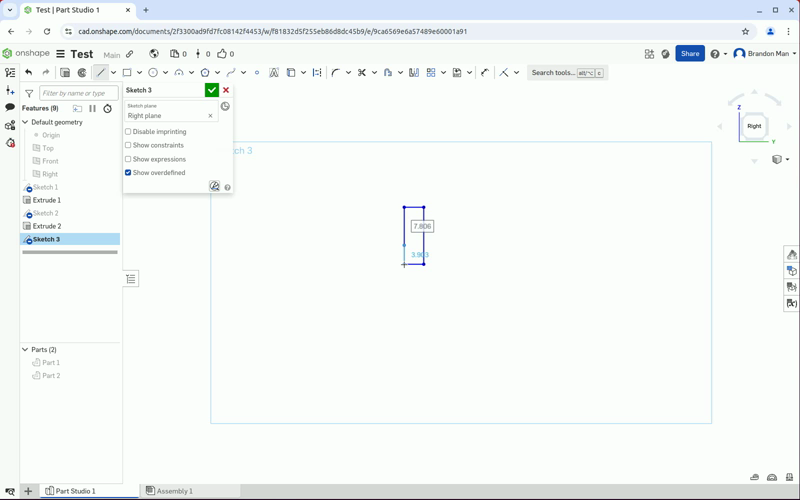
click(404, 264)
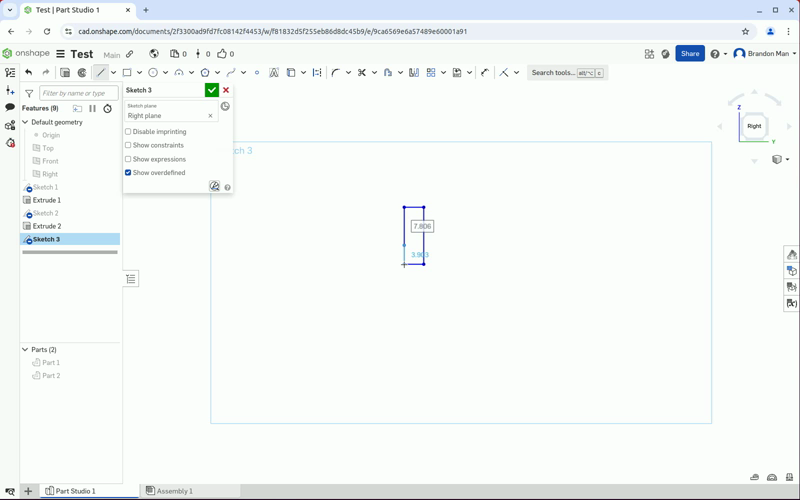
key(esc)
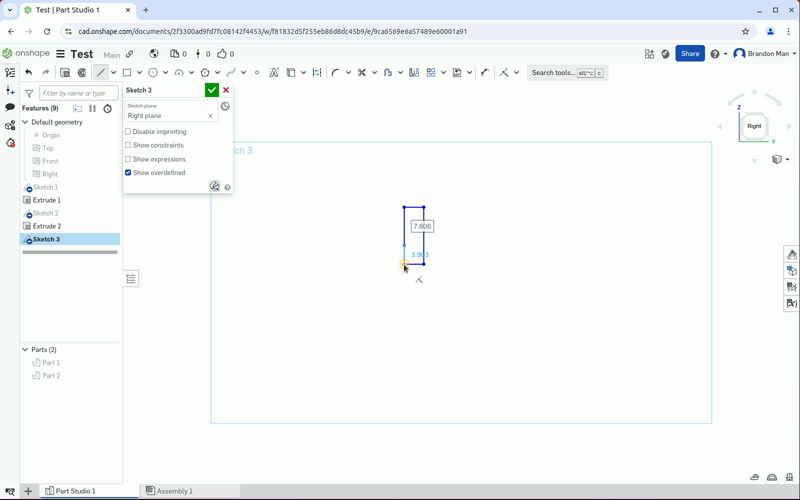
mouse_move(421, 258)
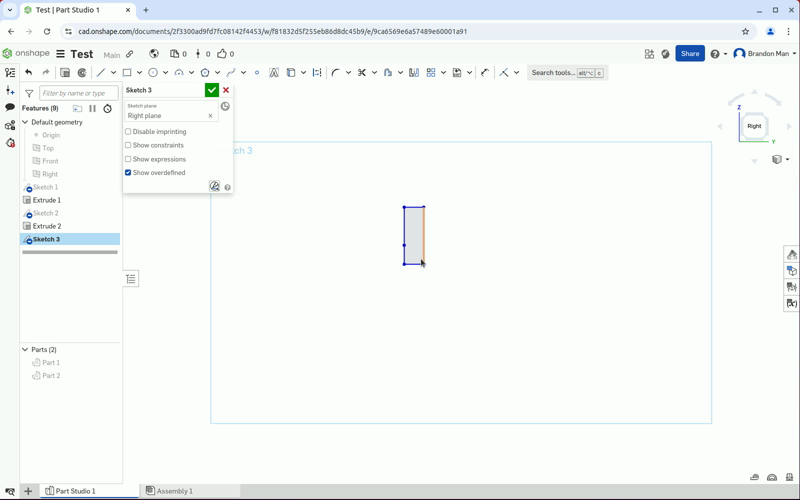
scroll(6)
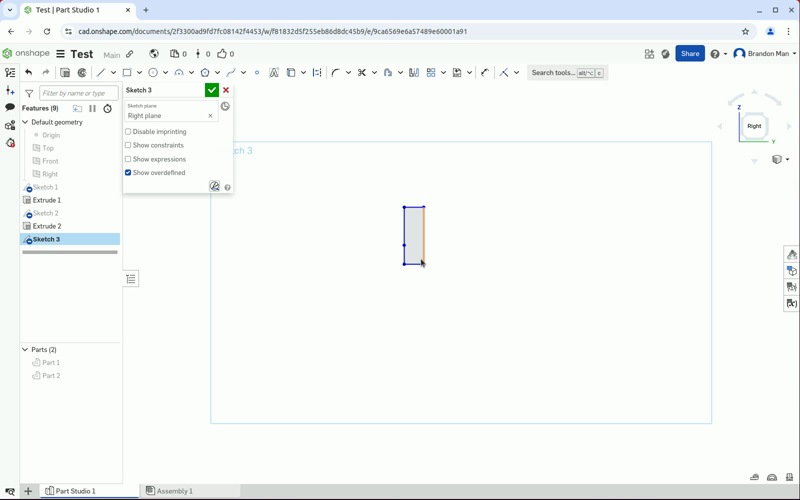
scroll(6)
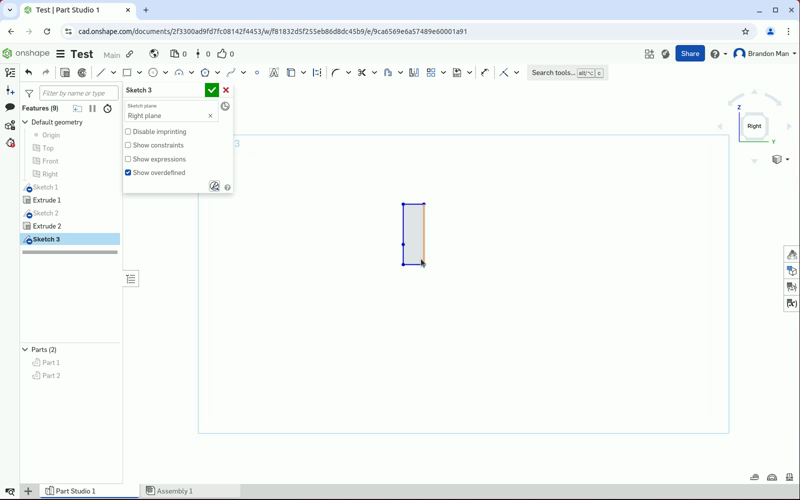
scroll(6)
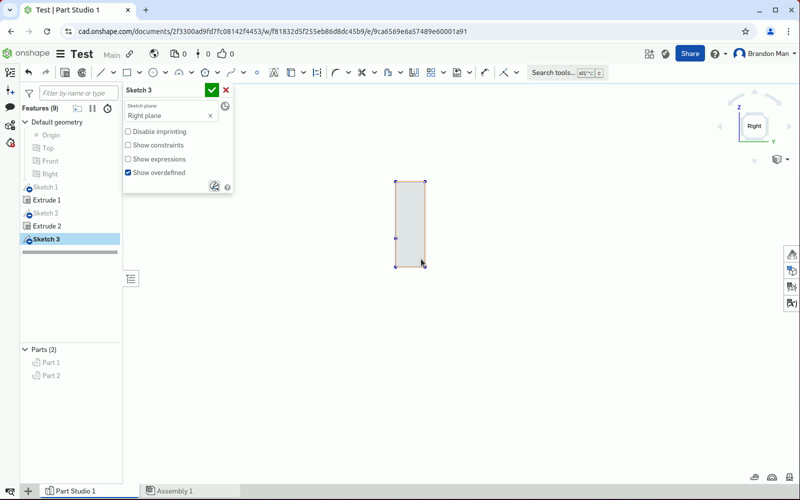
scroll(6)
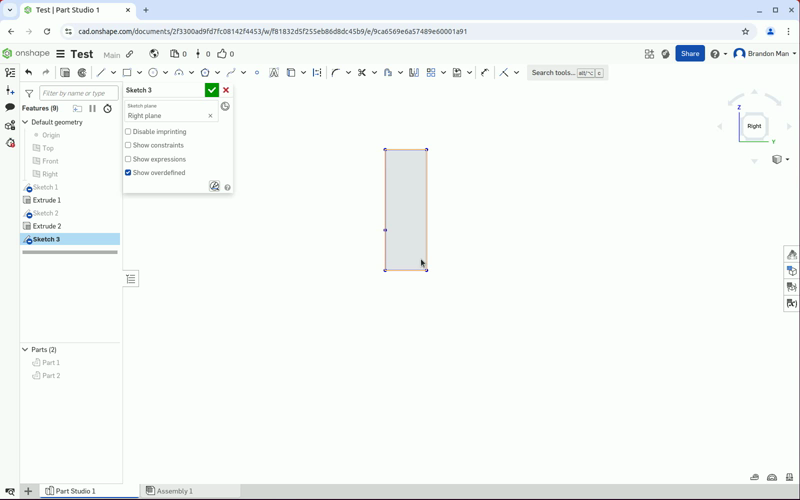
scroll(6)
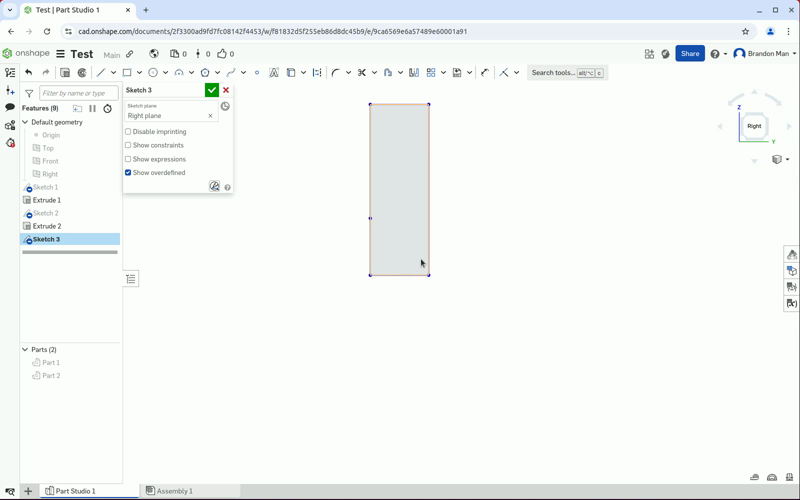
scroll(6)
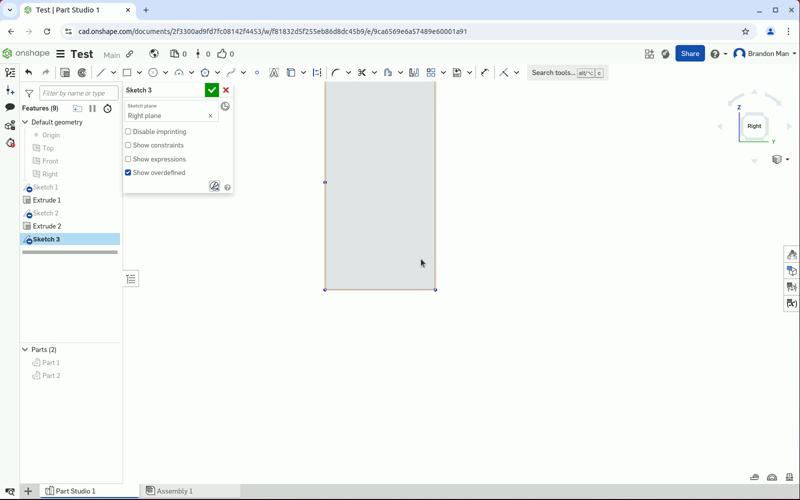
scroll(6)
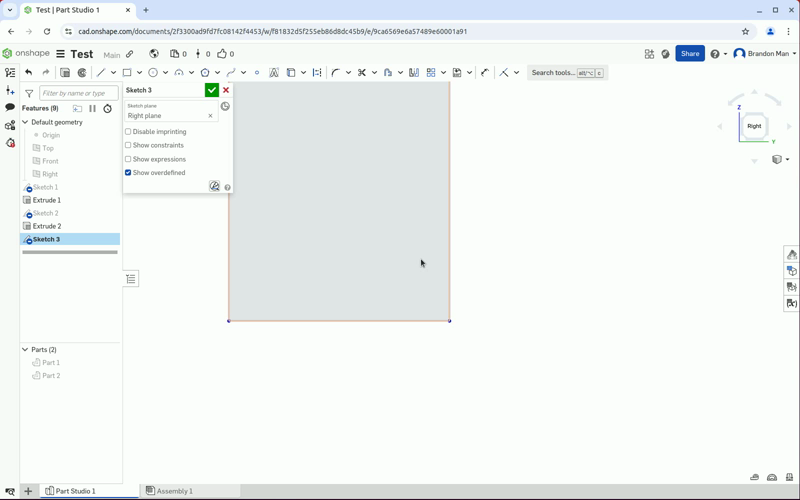
click(421, 258)
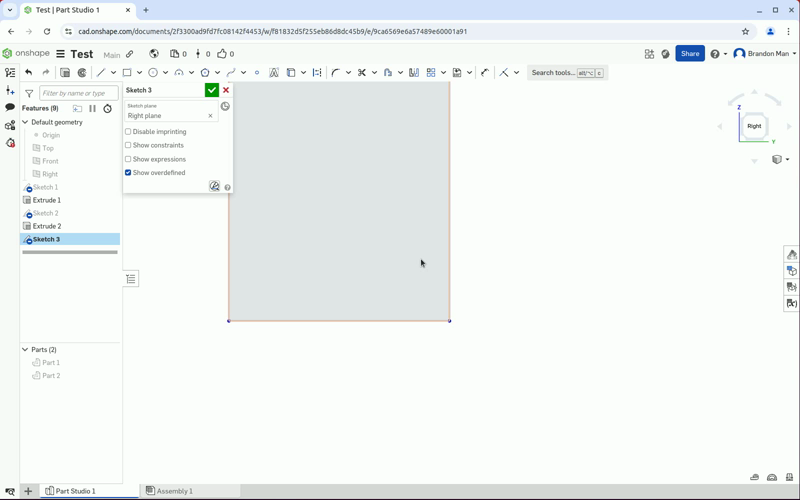
scroll(-6)
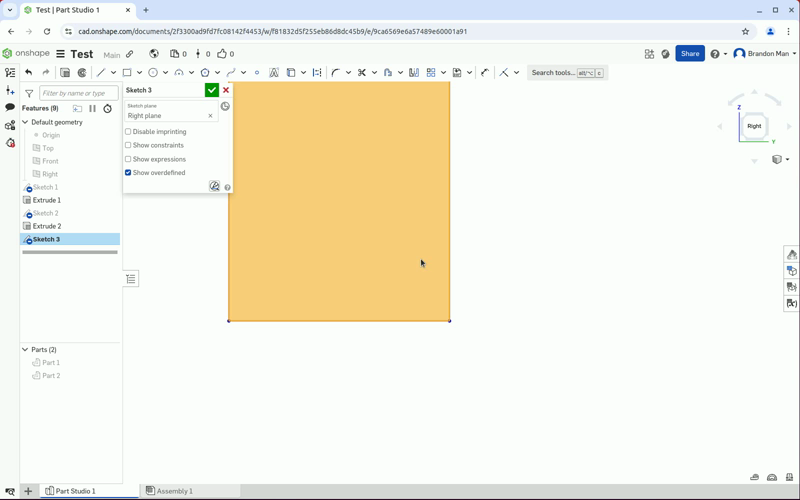
scroll(-6)
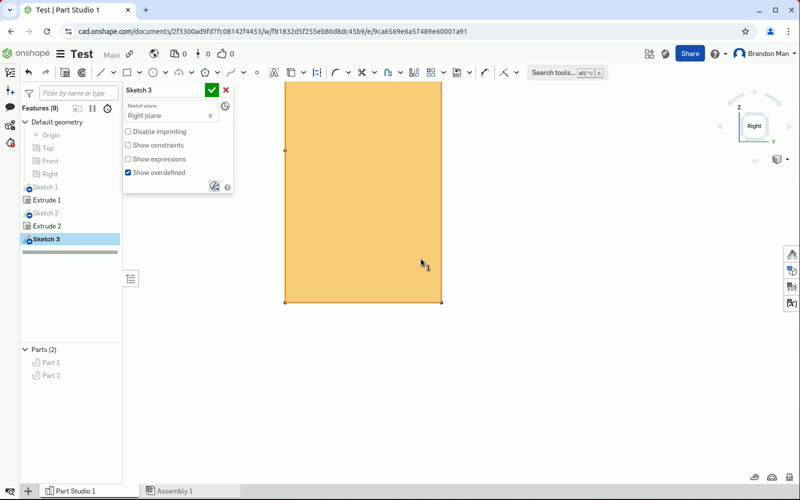
scroll(-6)
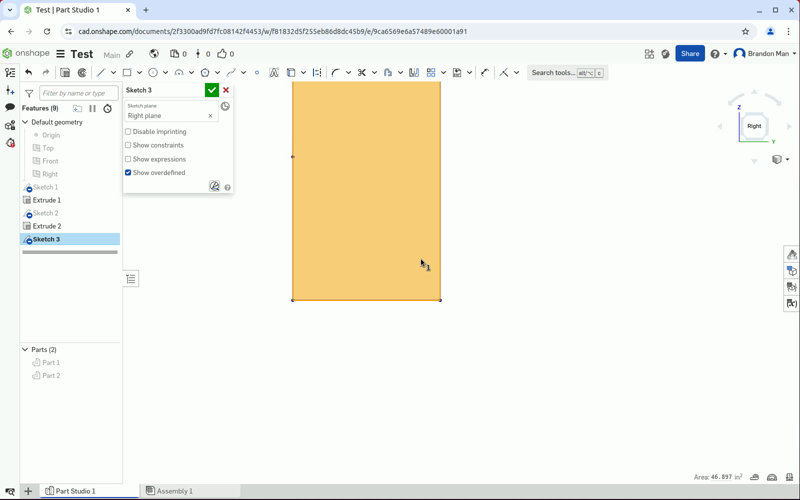
scroll(-6)
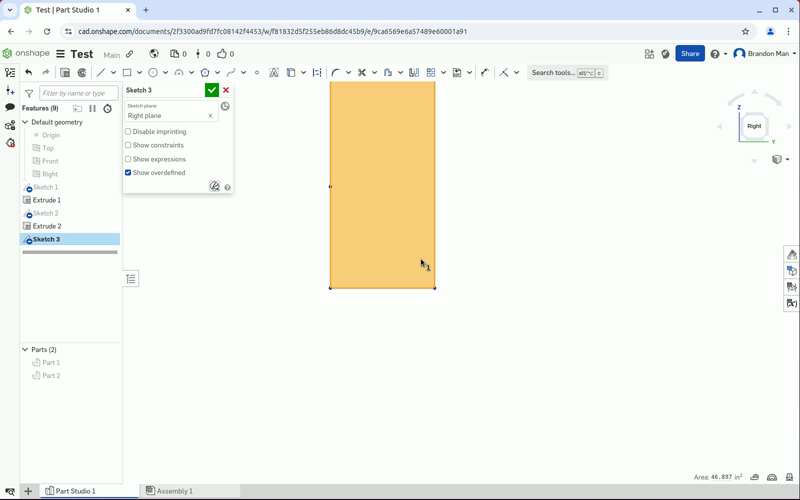
scroll(-6)
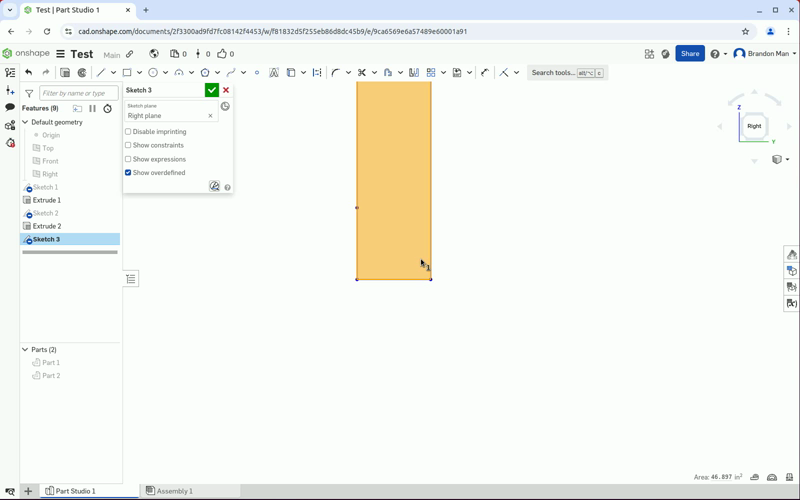
scroll(-6)
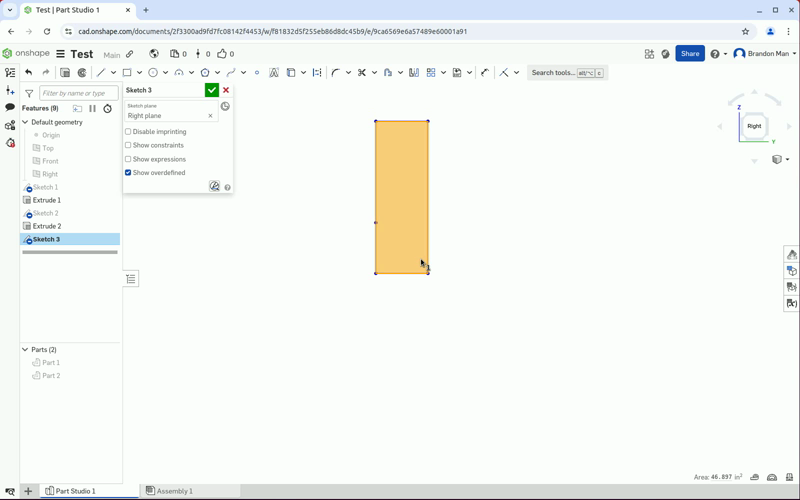
scroll(-6)
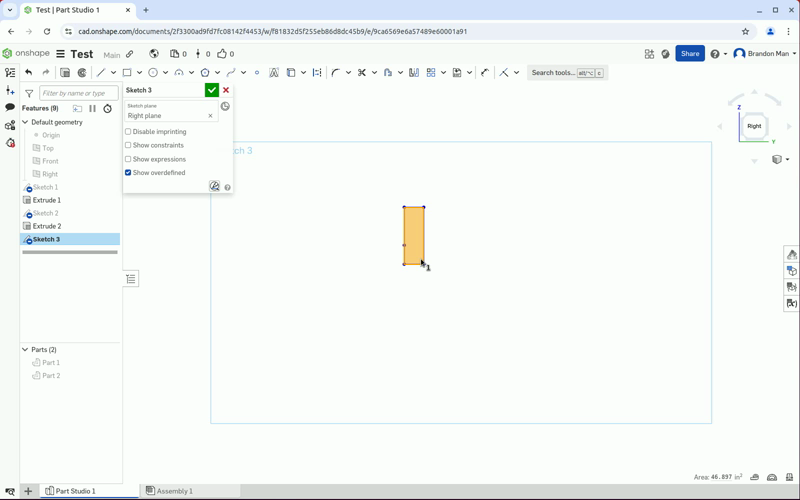
mouse_move(73, 352)
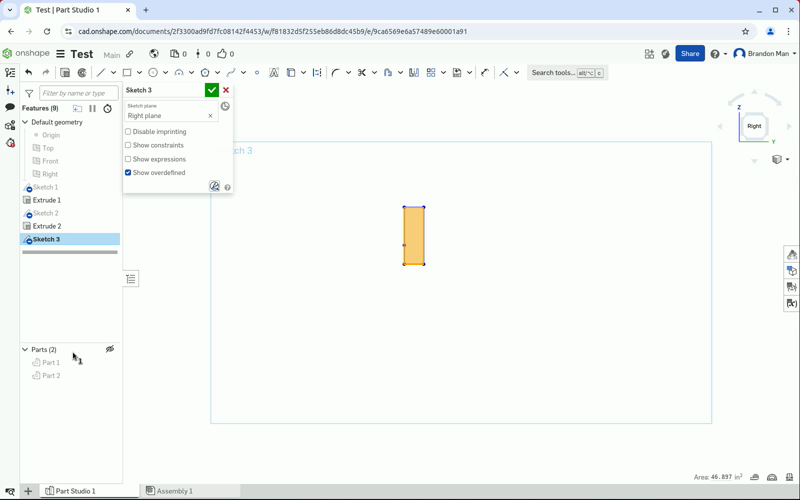
key(shift+y)
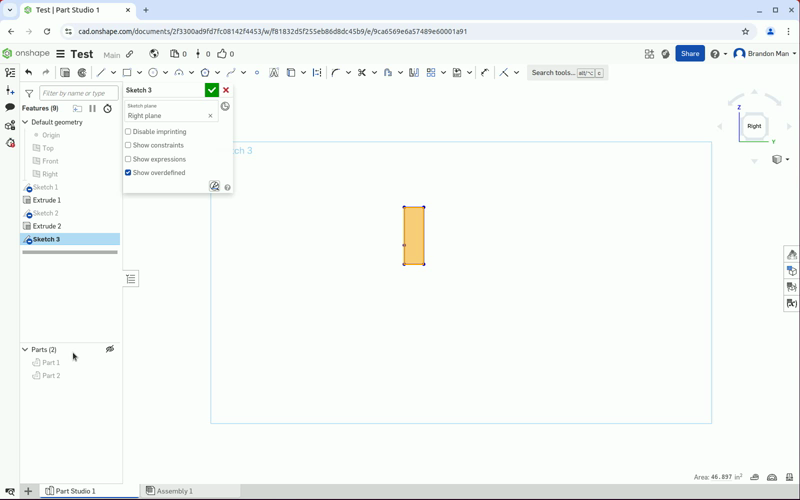
key(shift+e)
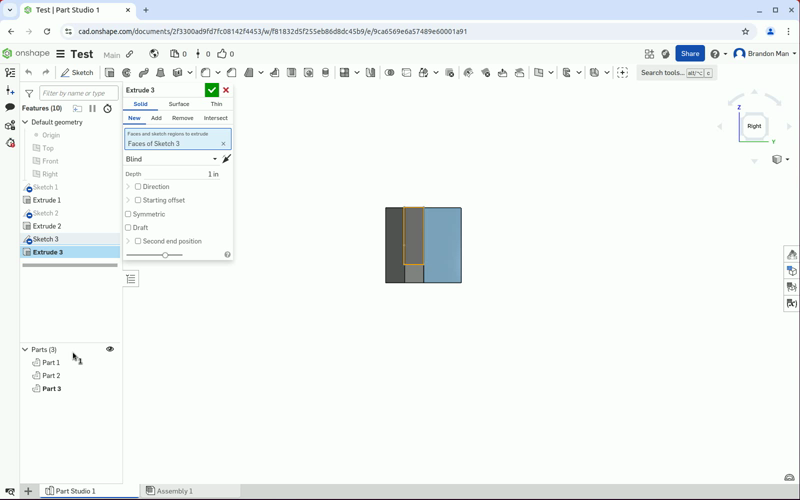
mouse_move(143, 106)
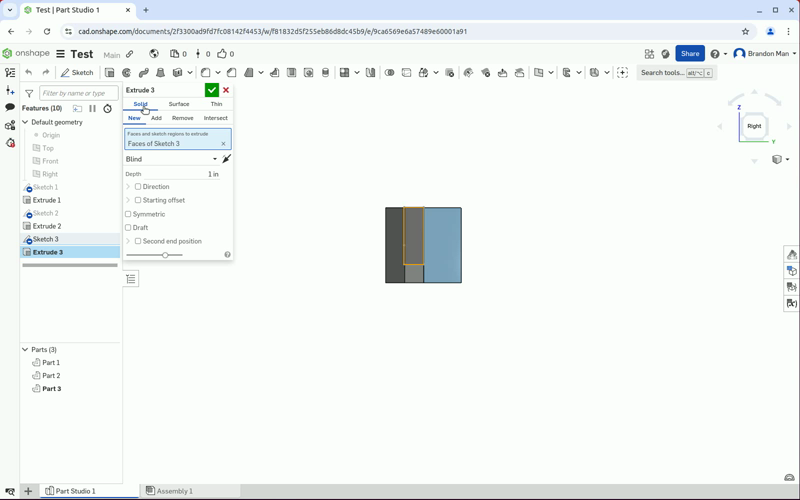
click(143, 106)
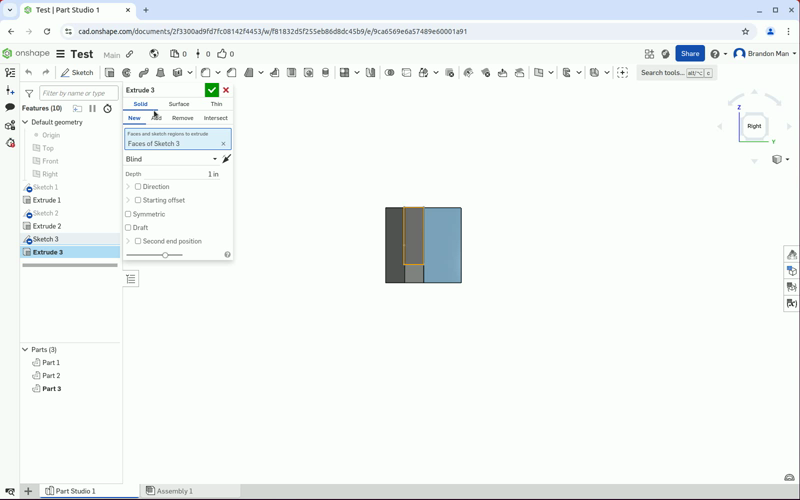
mouse_move(186, 120)
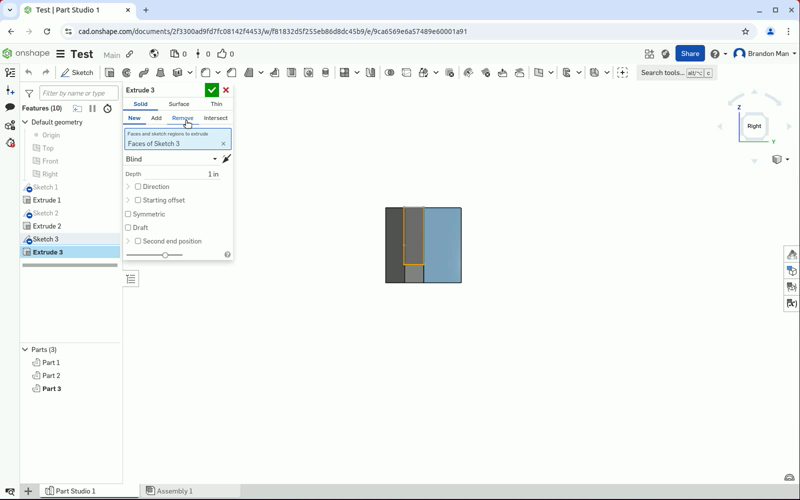
click(186, 120)
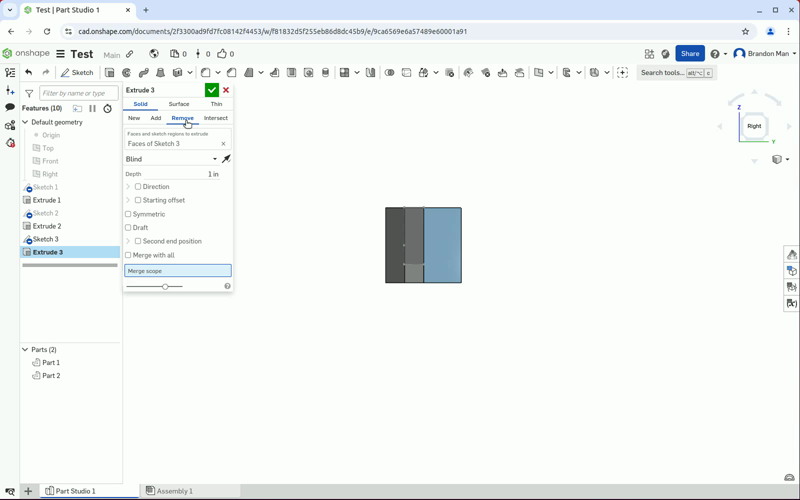
key(tab, 4)
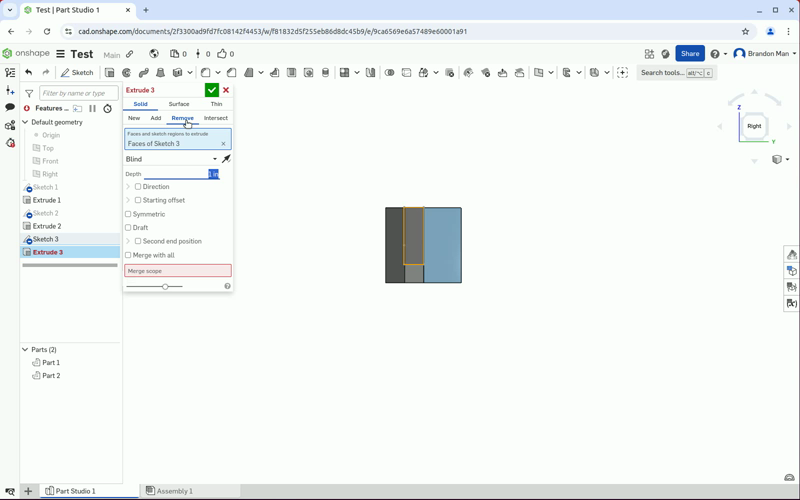
text(-30.57)
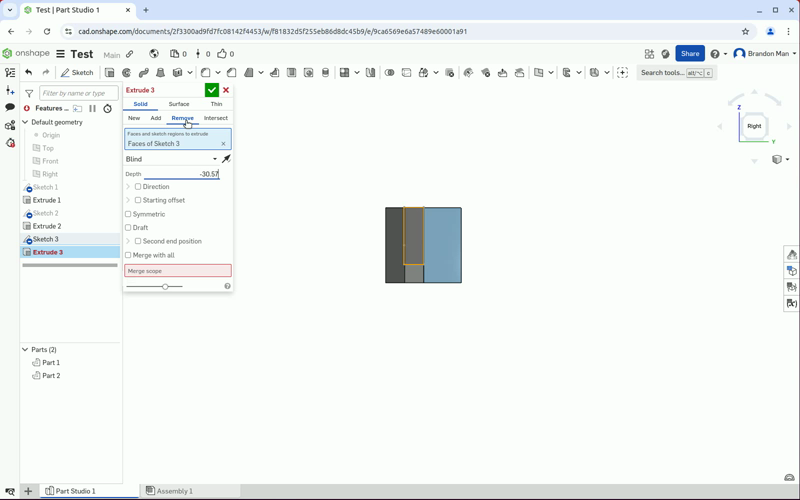
key(tab, 6)
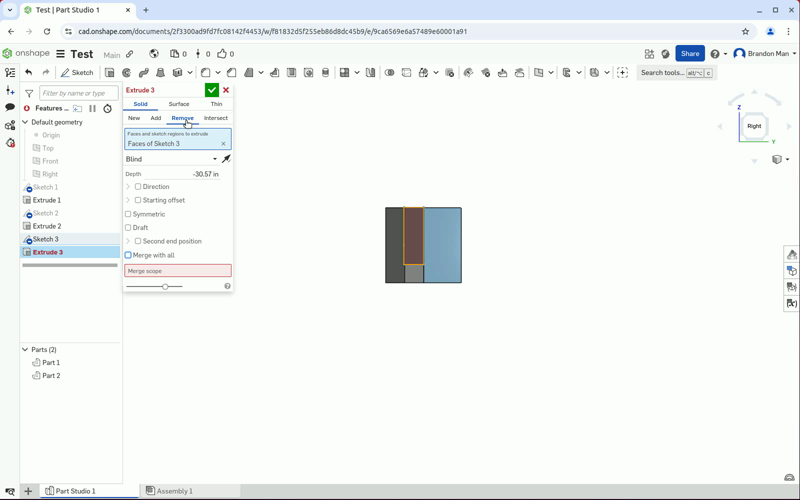
key(space)
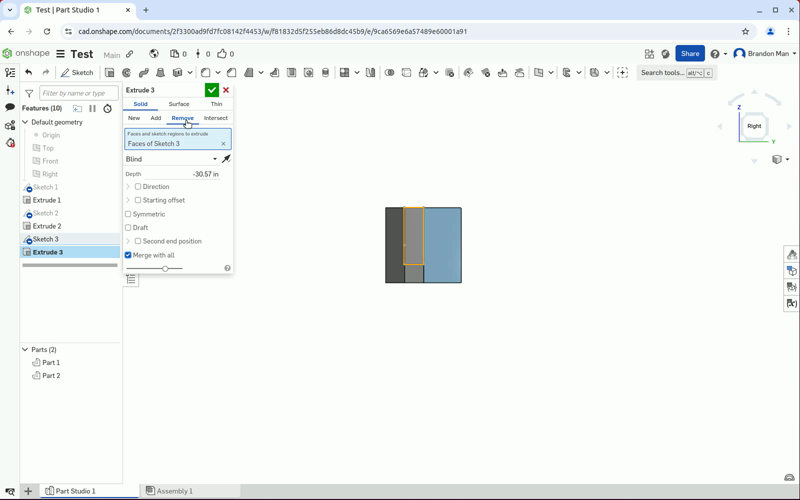
key(enter)
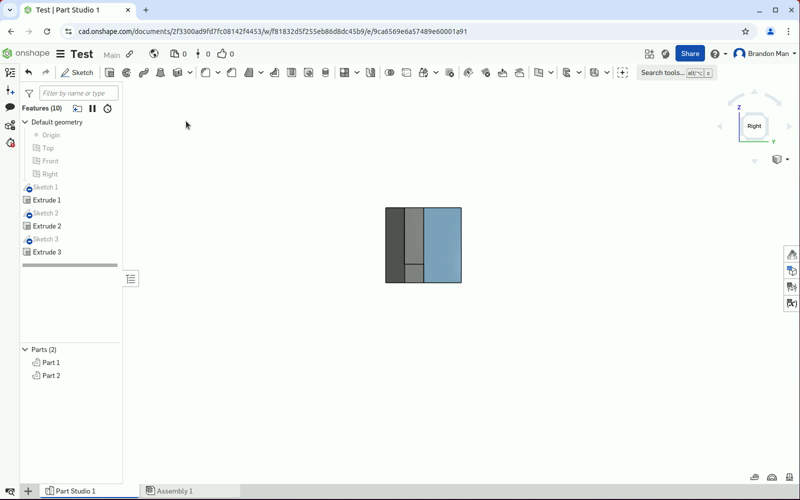
key(shift+h)
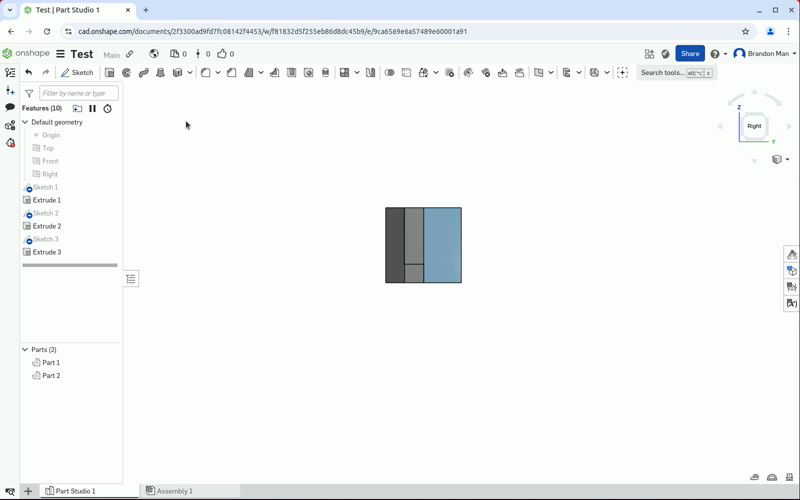
key(shift+h)
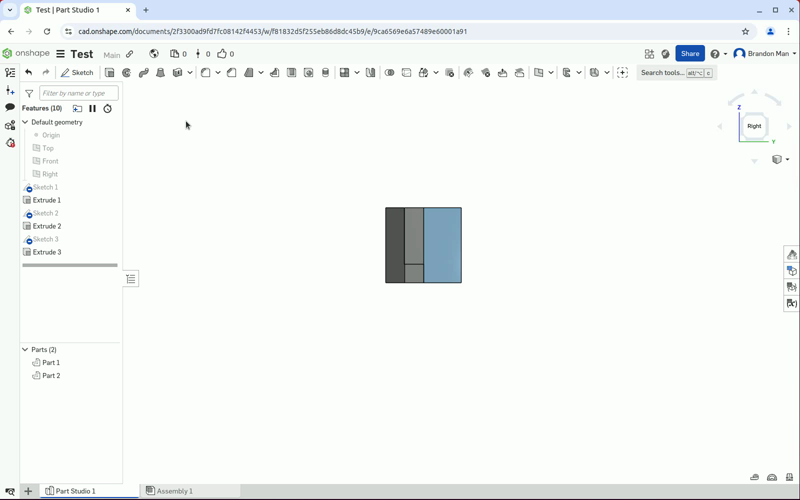
mouse_move(73, 189)
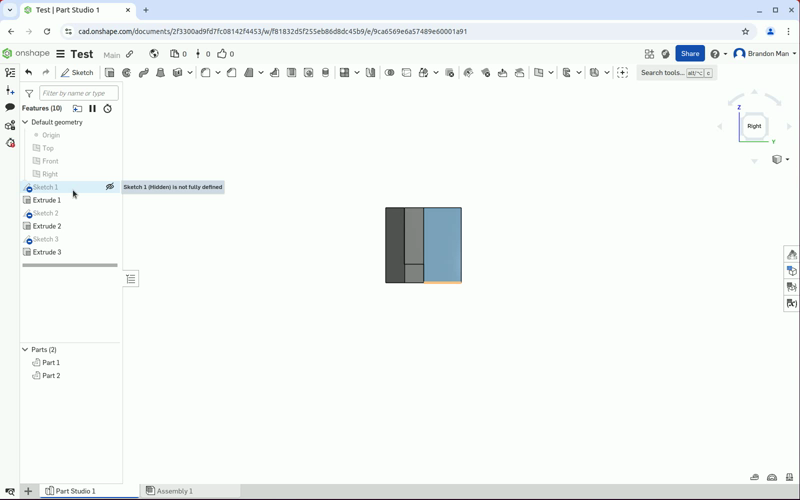
click(73, 189)
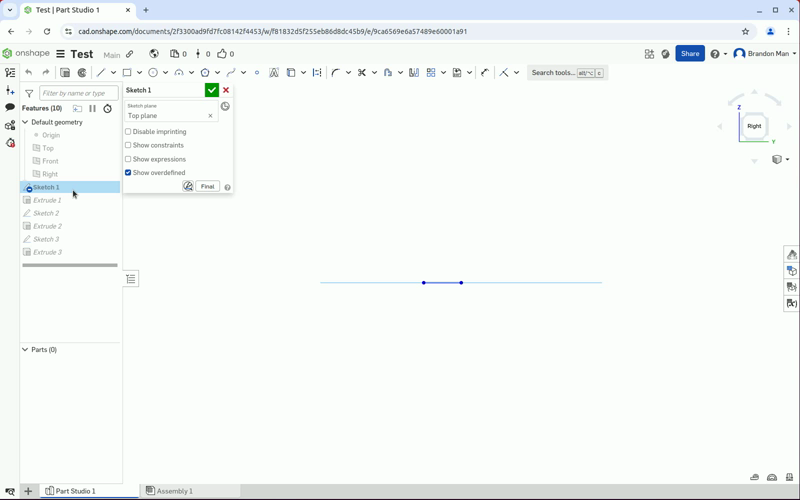
mouse_move(229, 92)
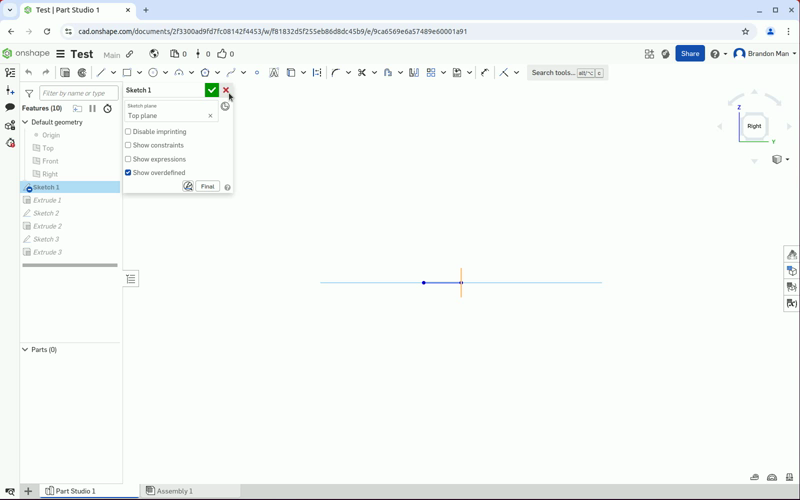
click(229, 92)
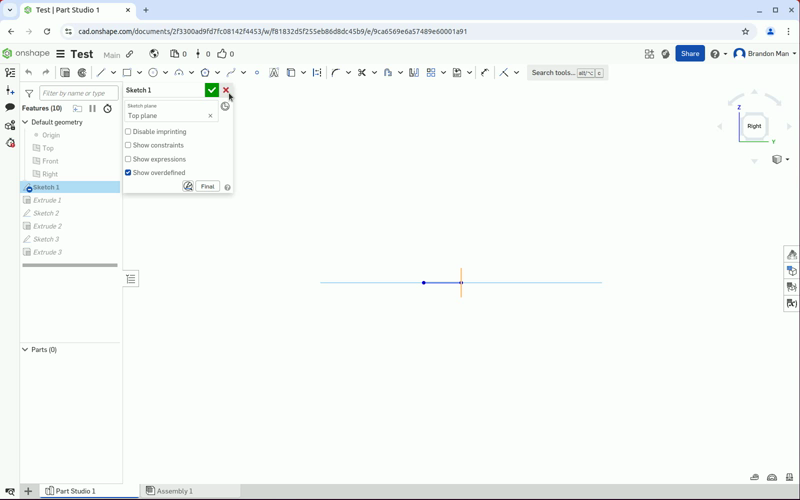
key(shift+s)
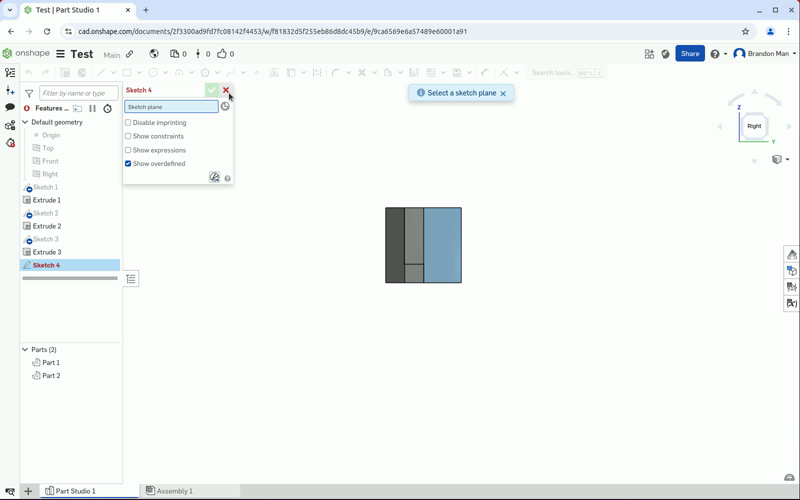
mouse_move(73, 176)
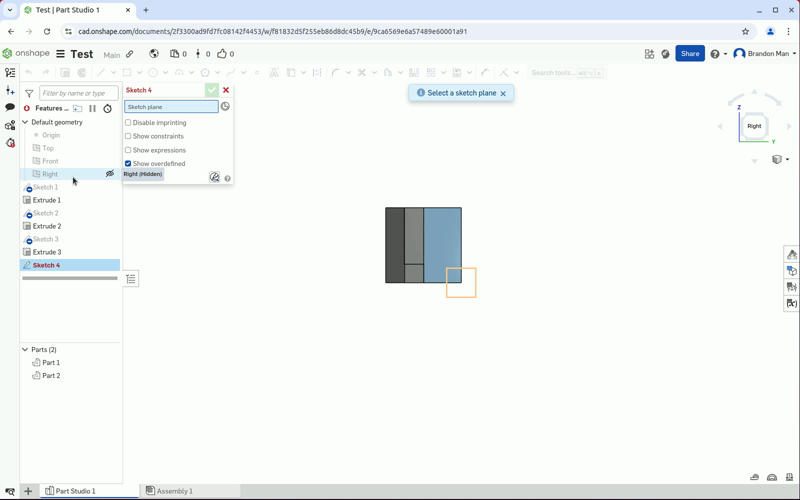
click(73, 176)
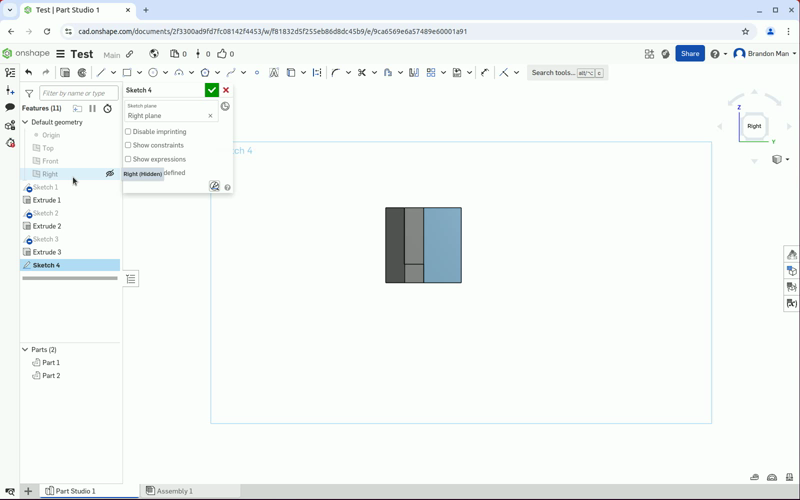
mouse_move(73, 352)
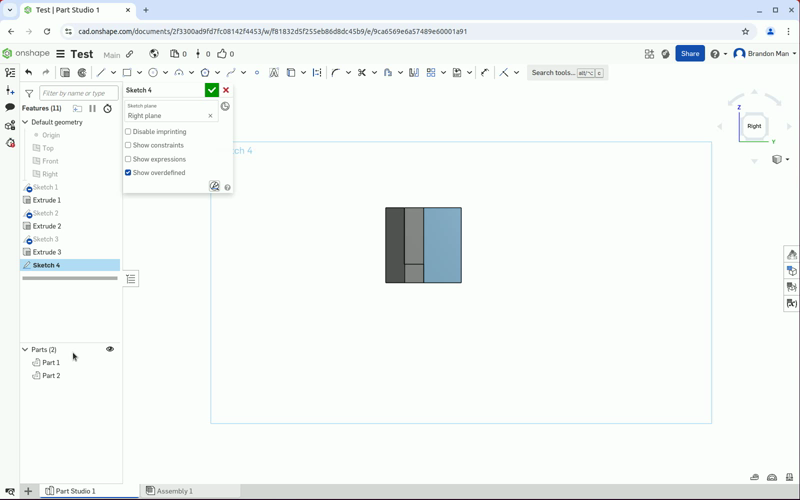
key(y)
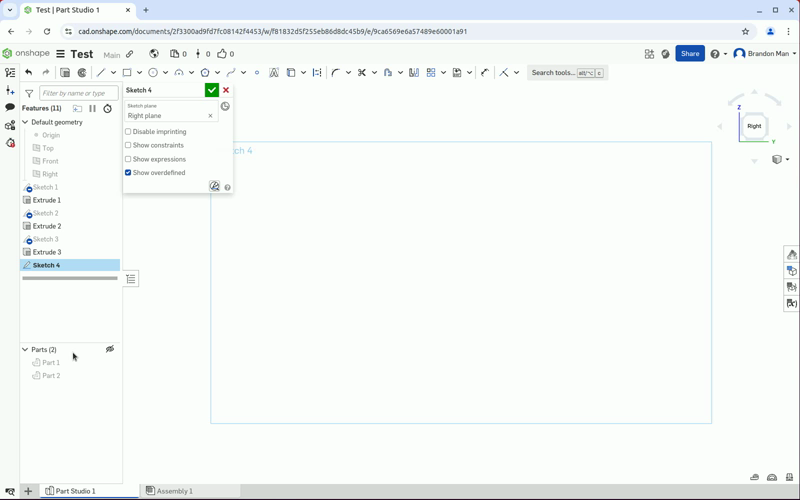
key(l)
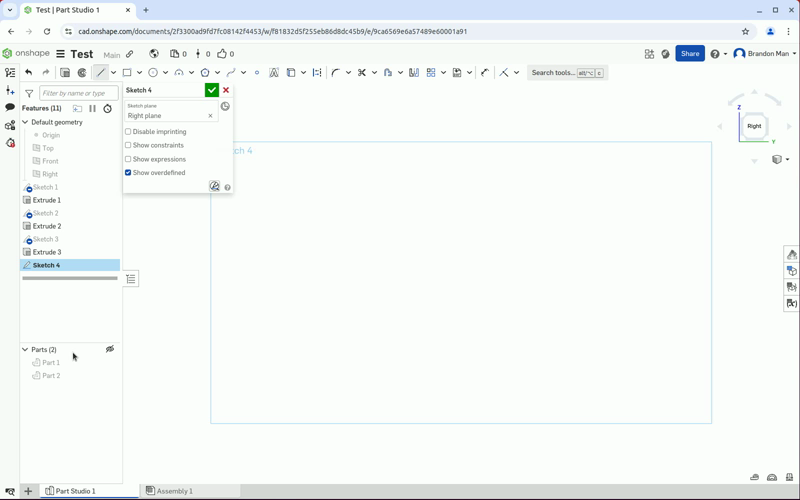
key_down(shift)
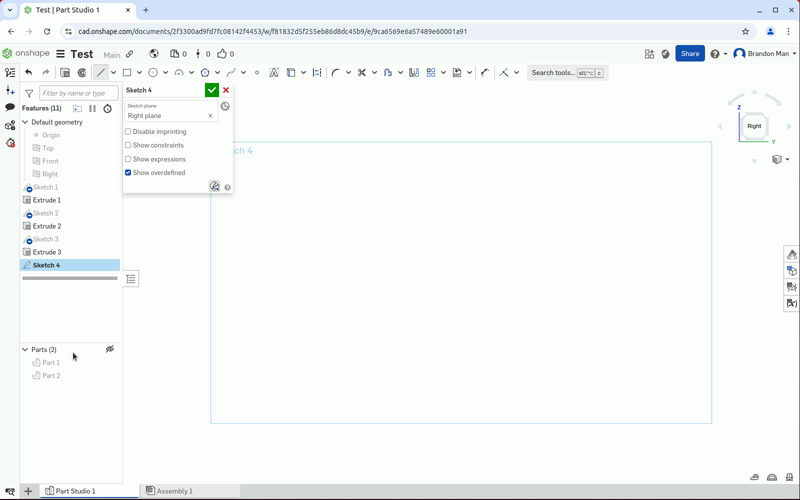
mouse_move(385, 245)
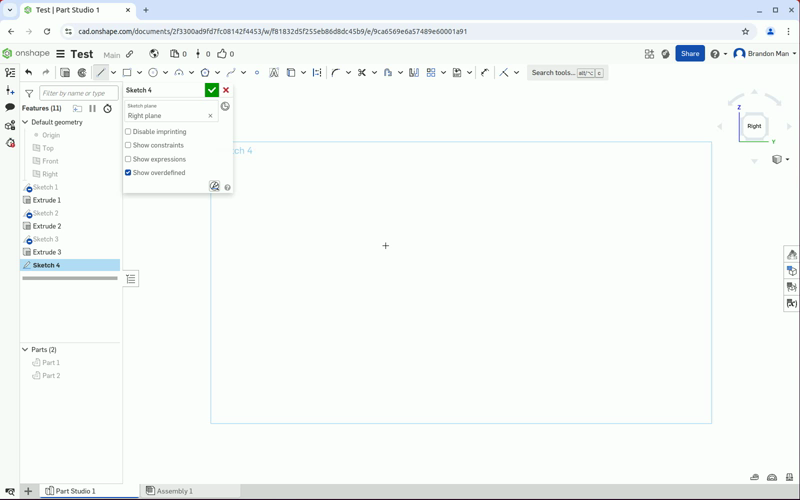
click(385, 245)
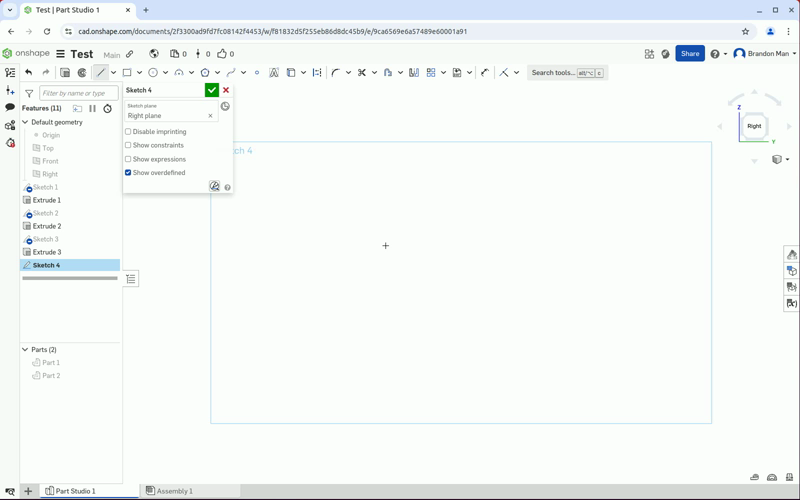
key_up(shift)
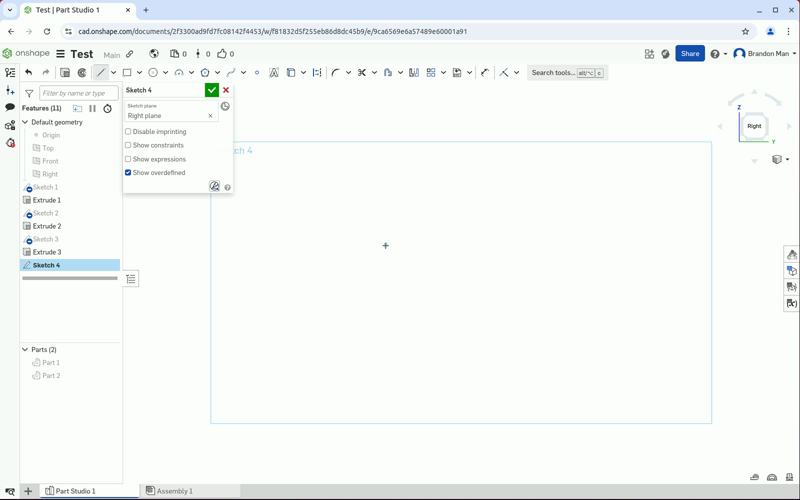
key_down(shift)
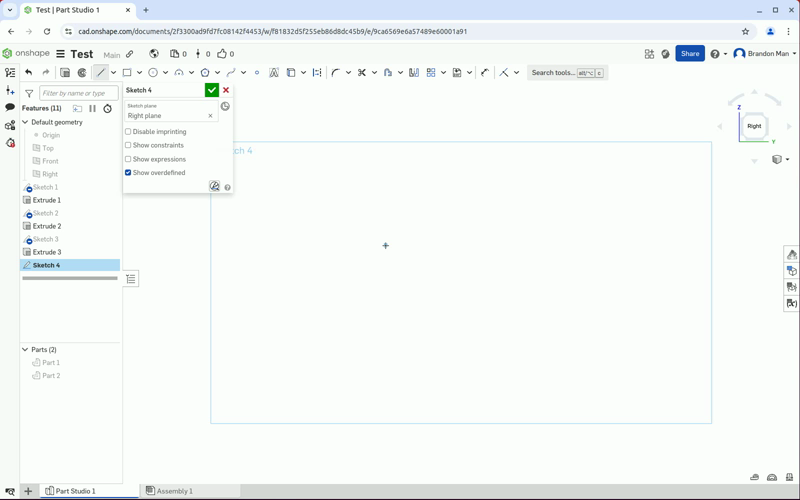
mouse_move(415, 245)
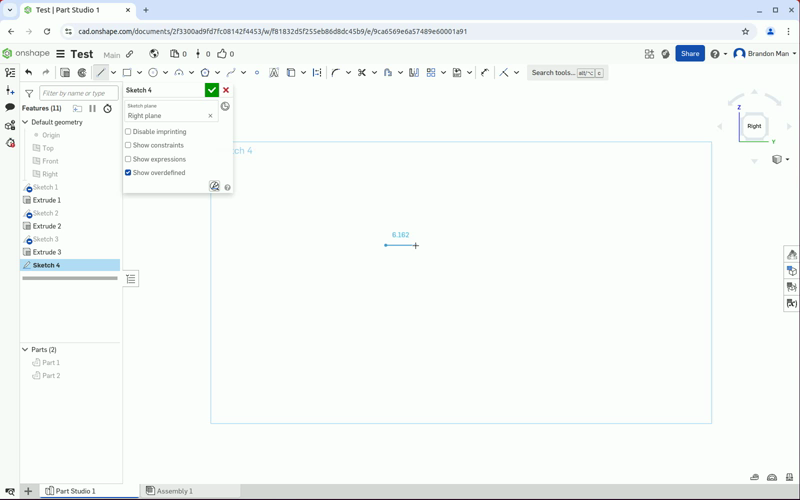
mouse_move(404, 245)
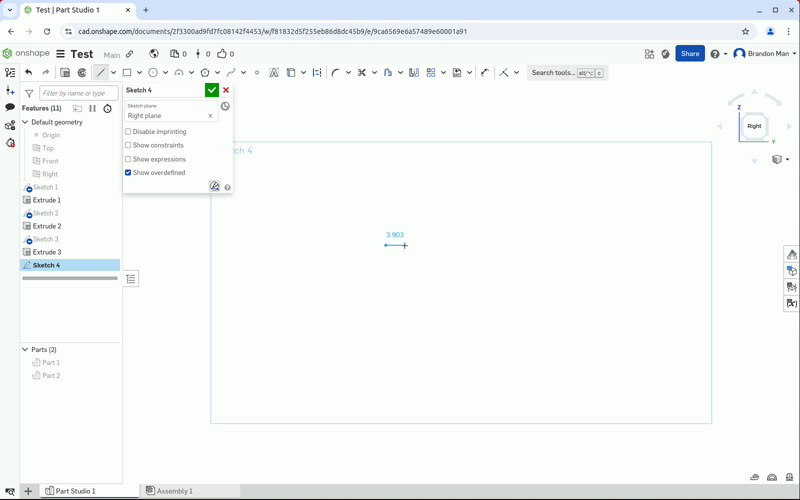
click(404, 245)
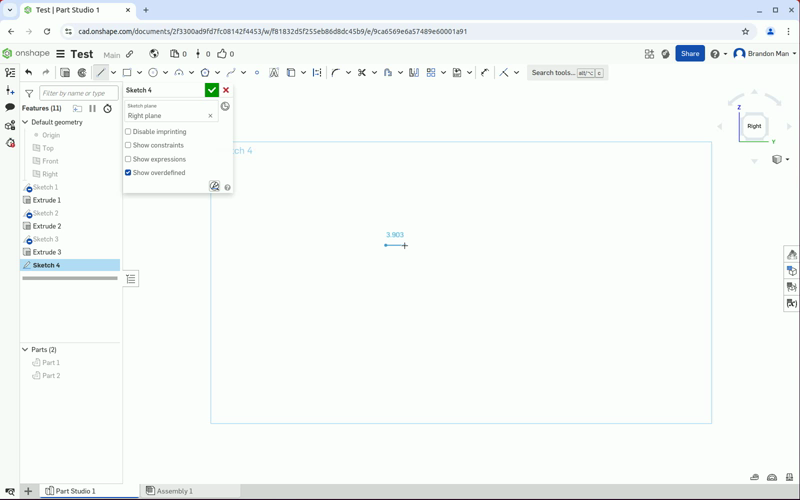
key_up(shift)
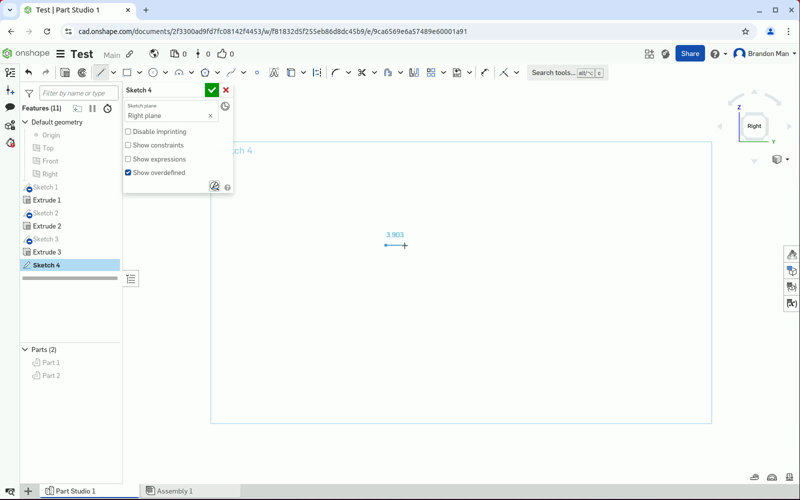
key_down(shift)
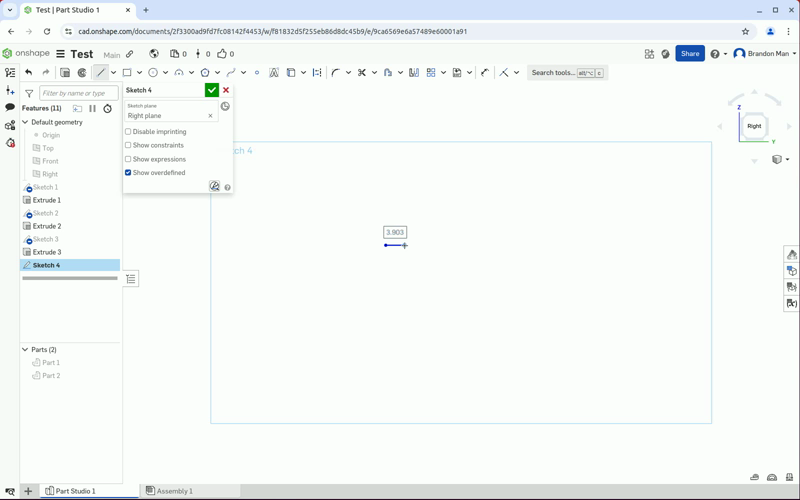
mouse_move(434, 245)
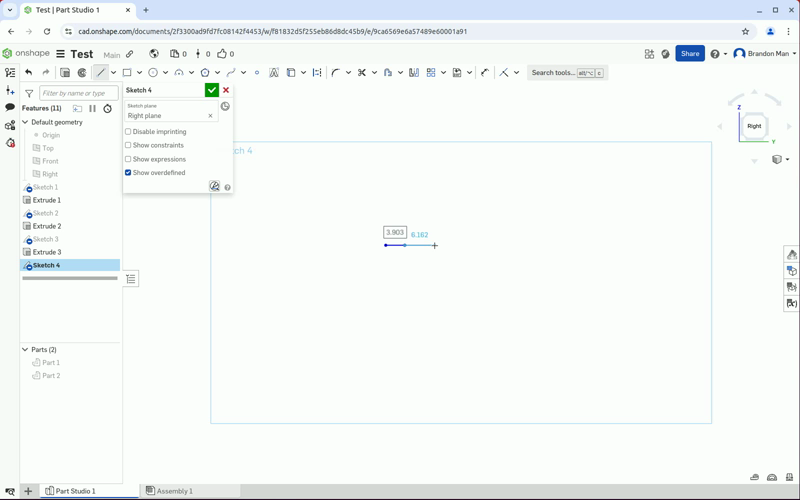
mouse_move(404, 207)
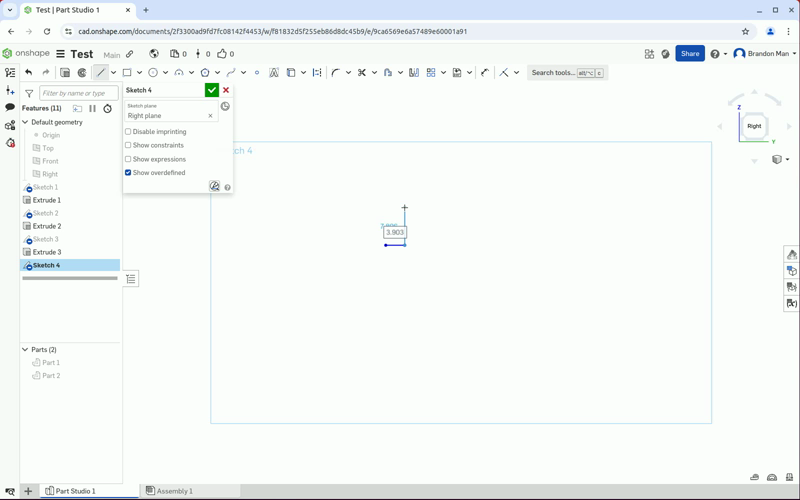
click(404, 207)
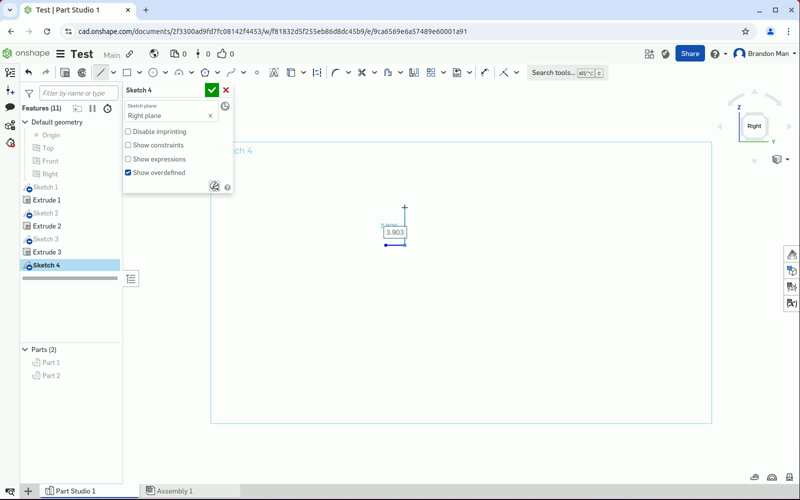
key_up(shift)
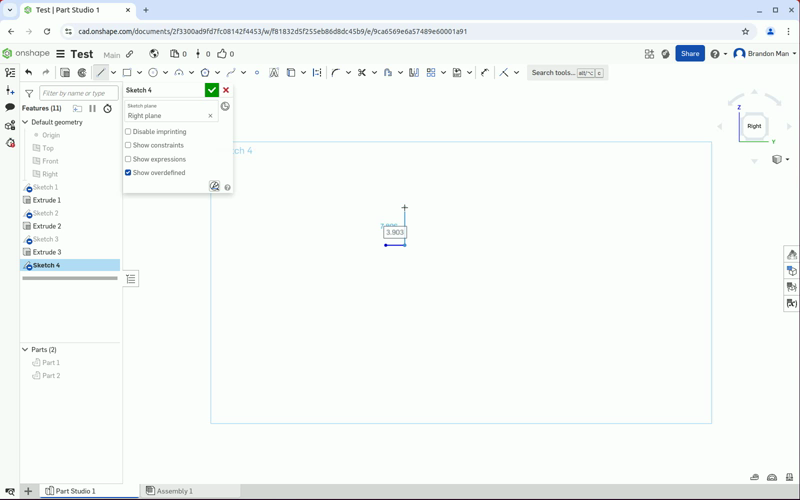
key_down(shift)
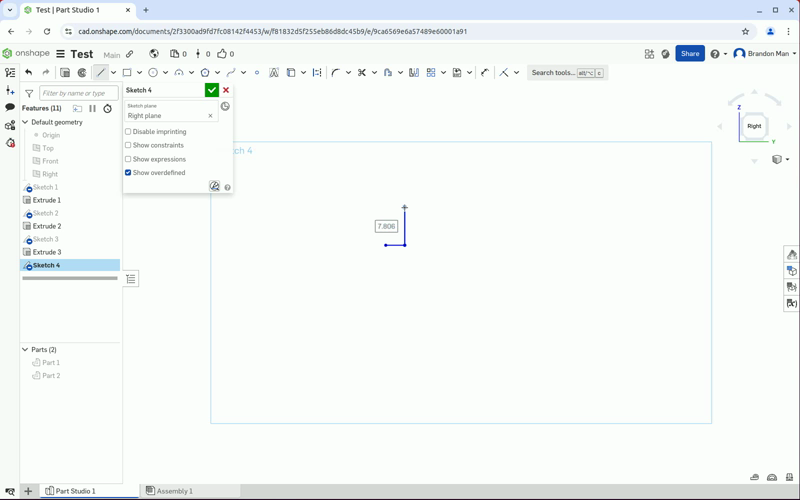
mouse_move(434, 207)
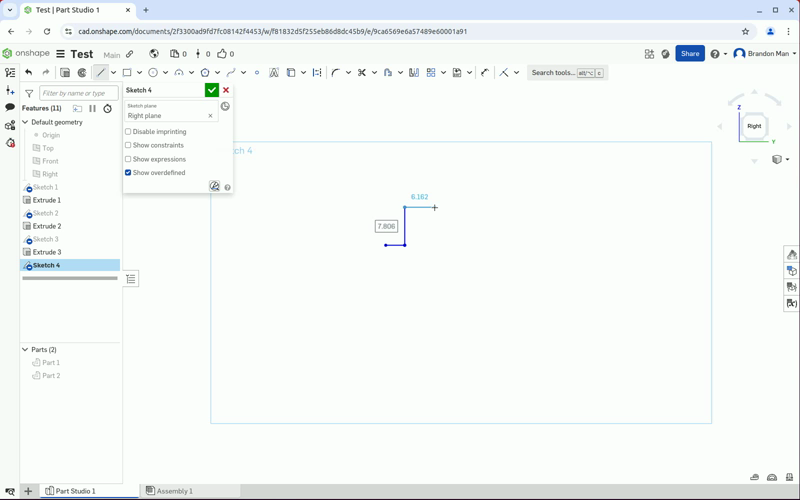
mouse_move(385, 207)
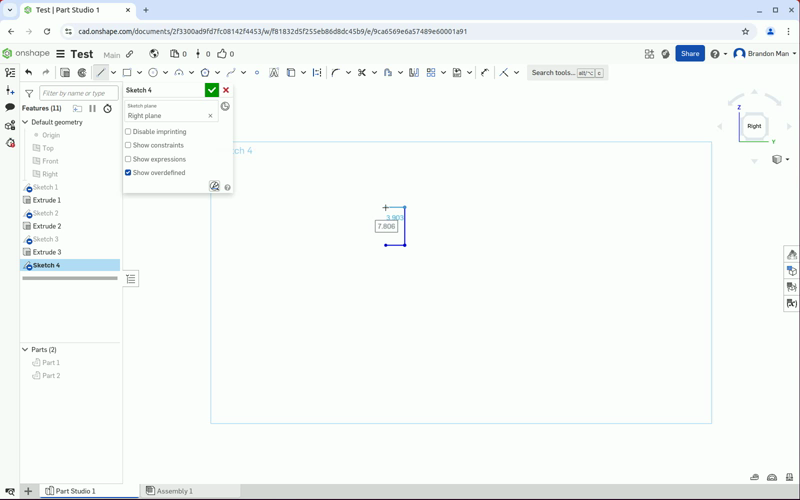
click(385, 207)
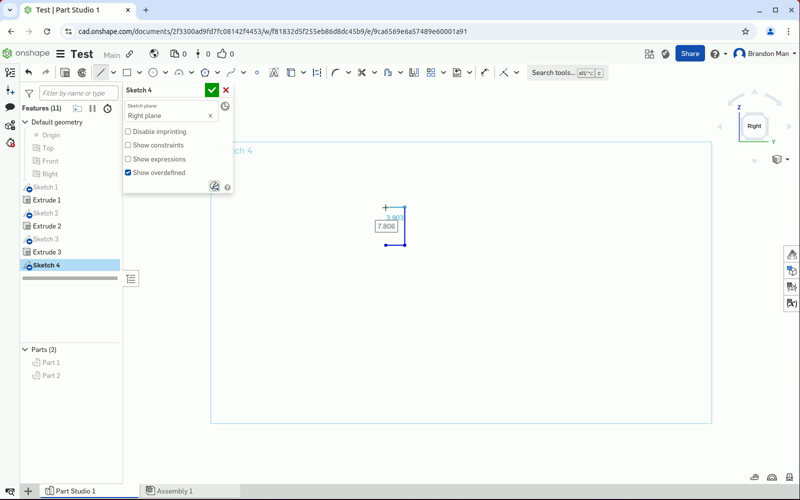
key_up(shift)
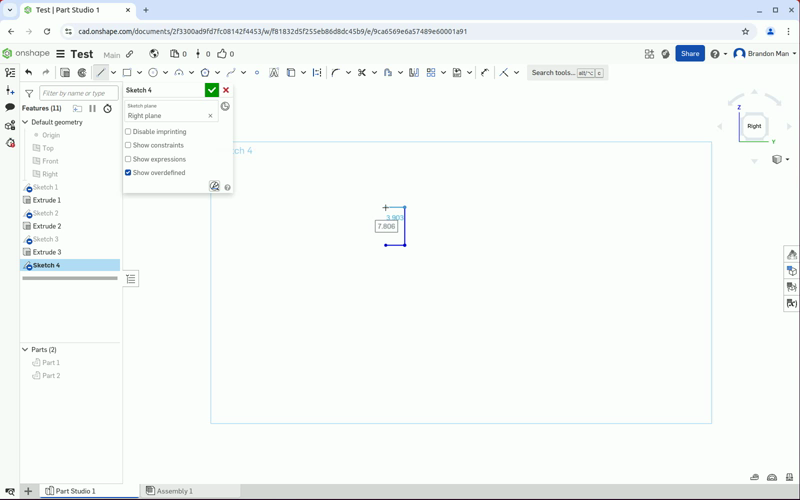
mouse_move(415, 207)
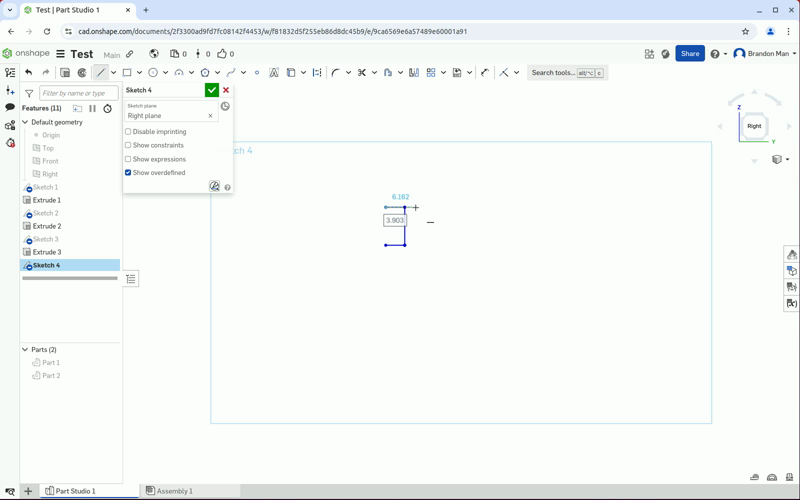
key_down(shift)
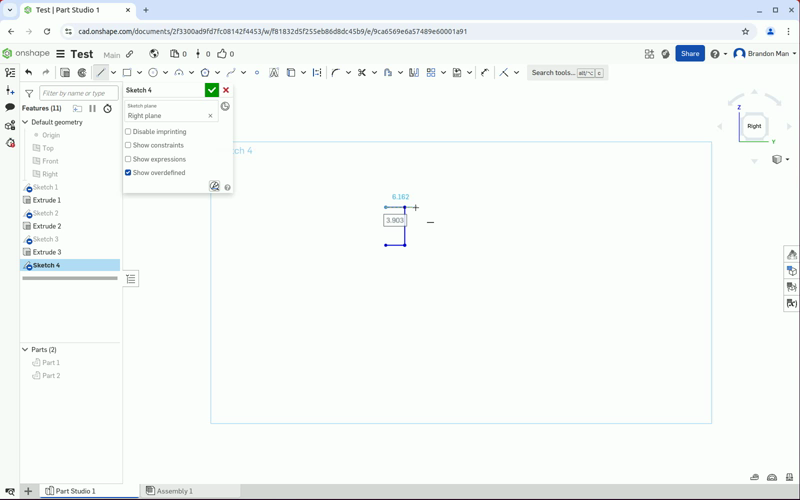
mouse_move(385, 245)
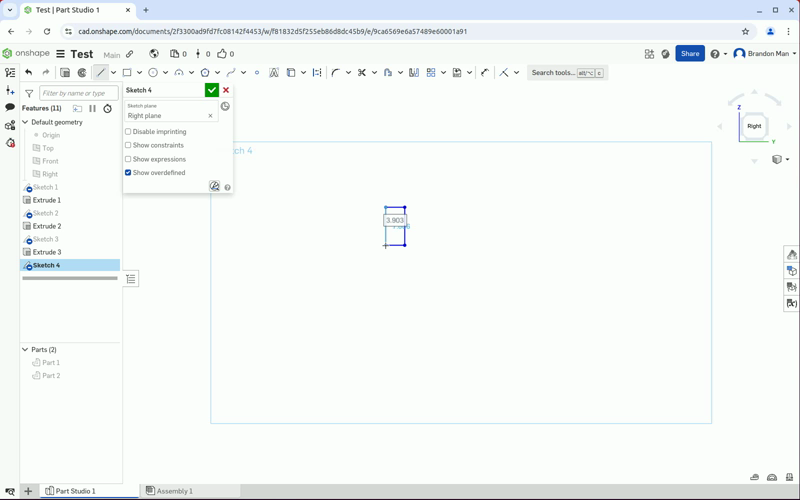
key_up(shift)
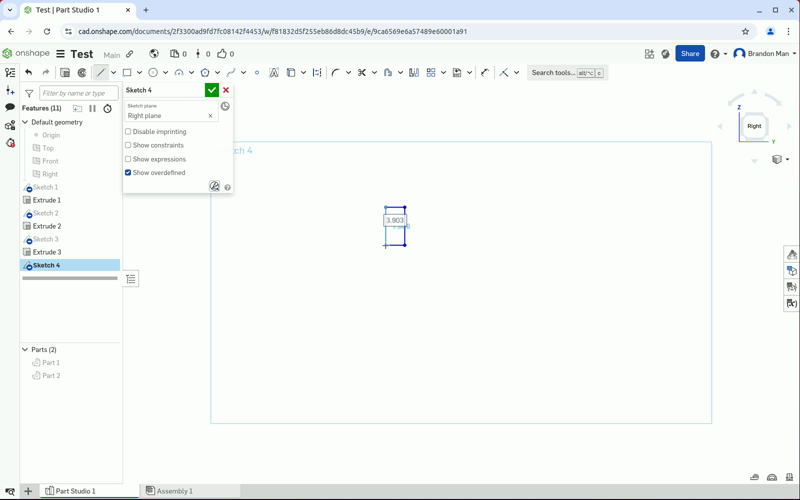
click(385, 245)
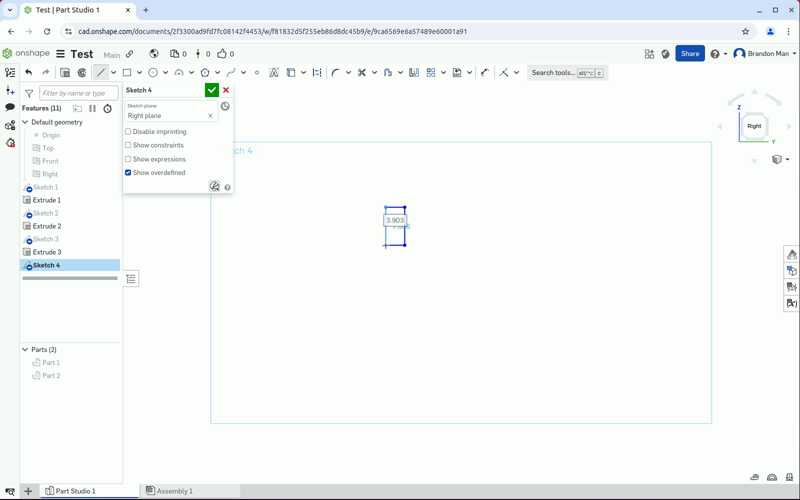
key(esc)
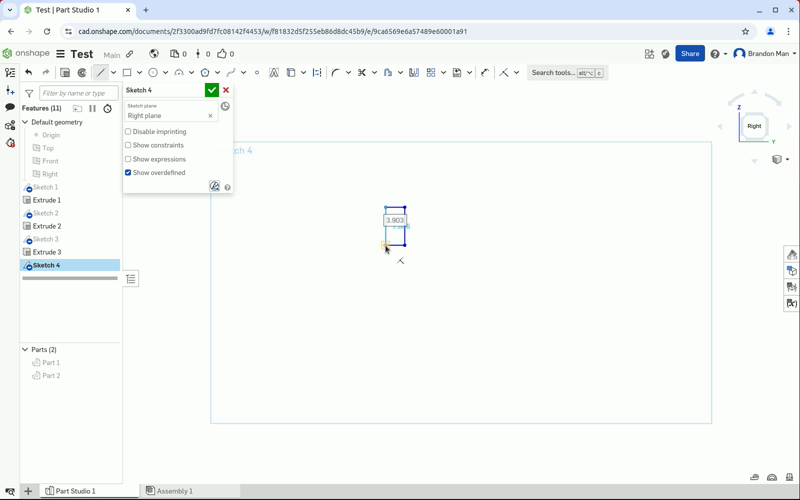
mouse_move(399, 227)
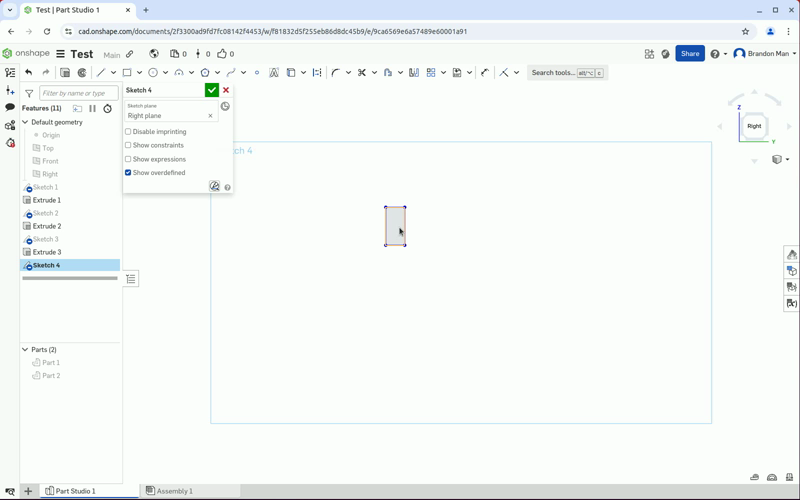
scroll(6)
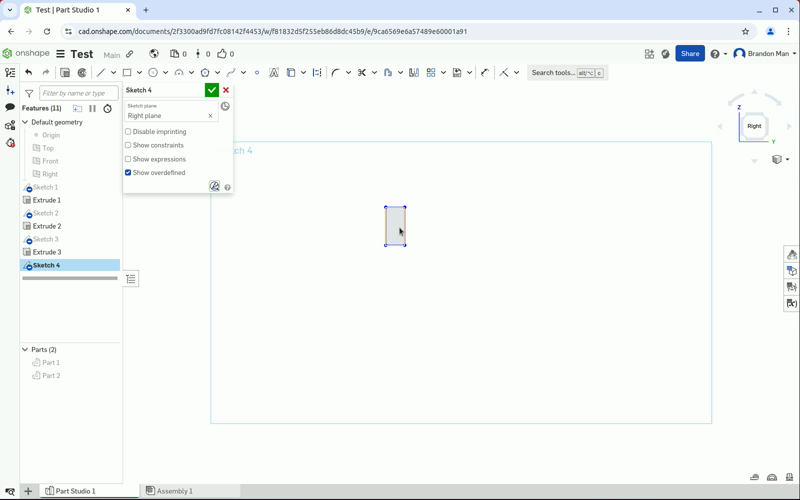
scroll(6)
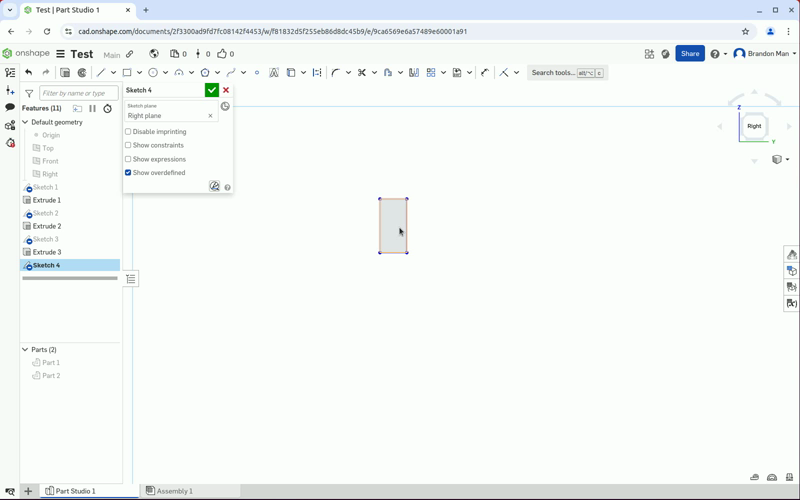
scroll(6)
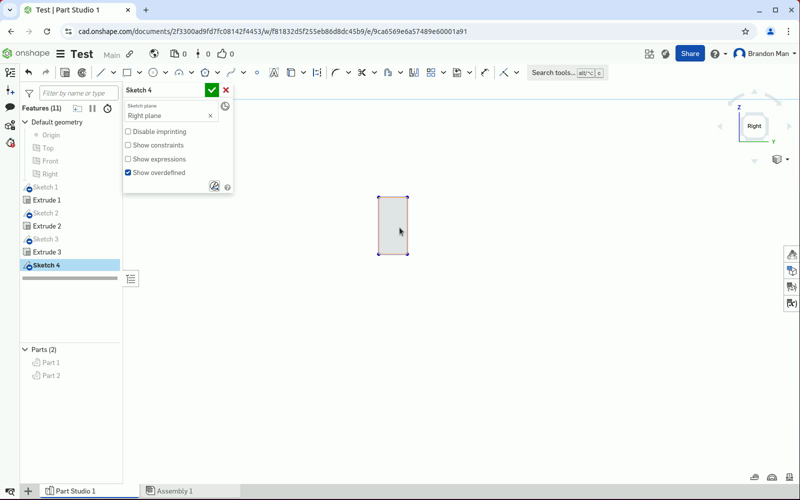
scroll(6)
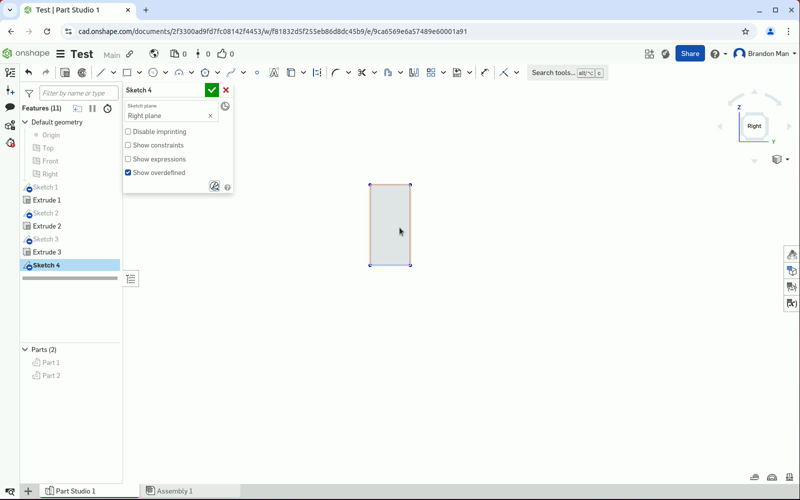
scroll(6)
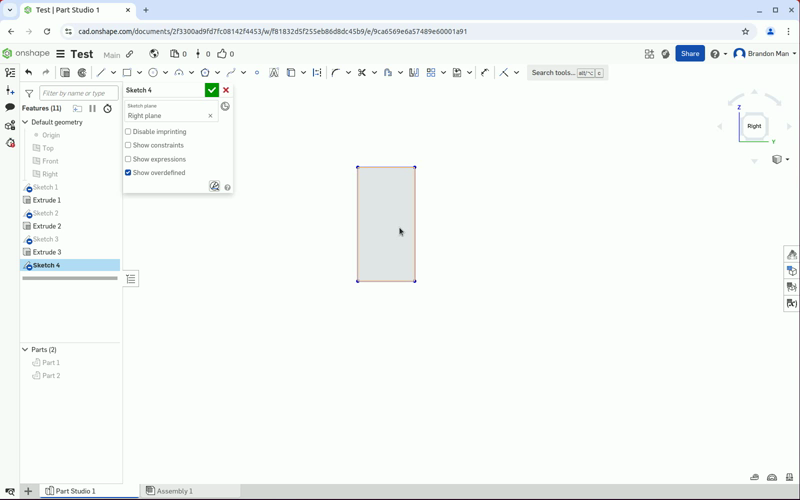
scroll(6)
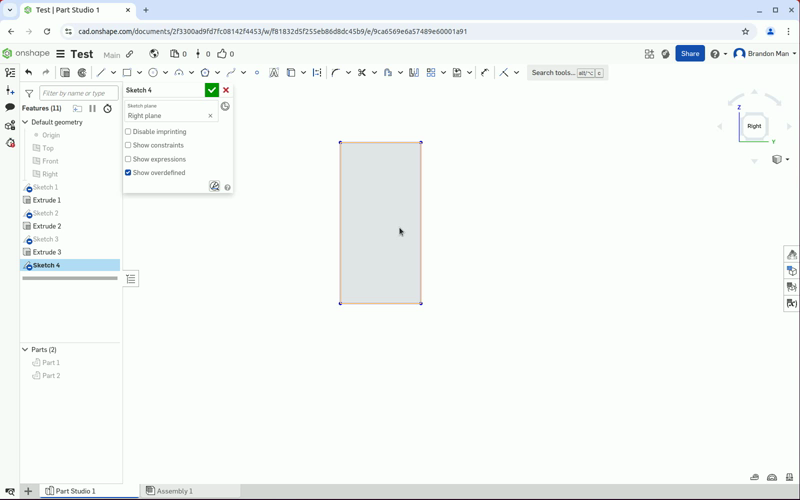
scroll(6)
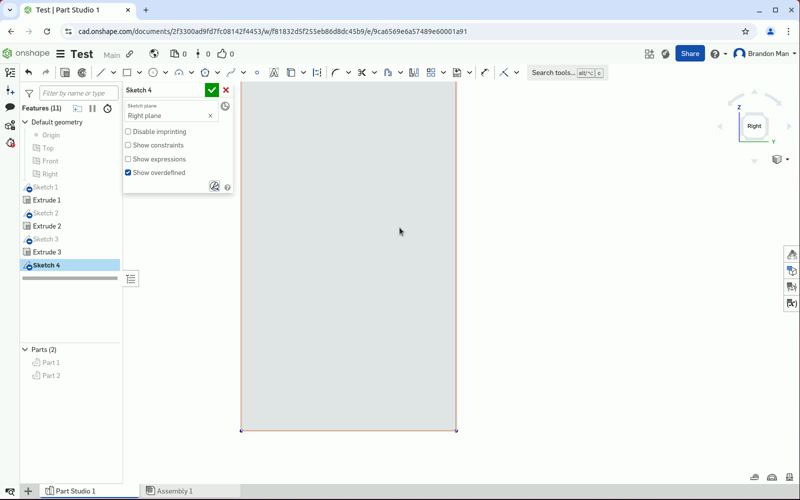
click(399, 227)
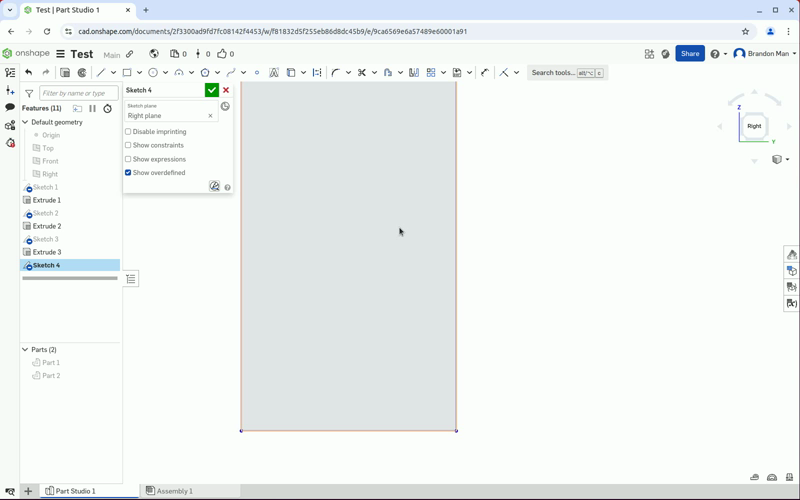
scroll(-6)
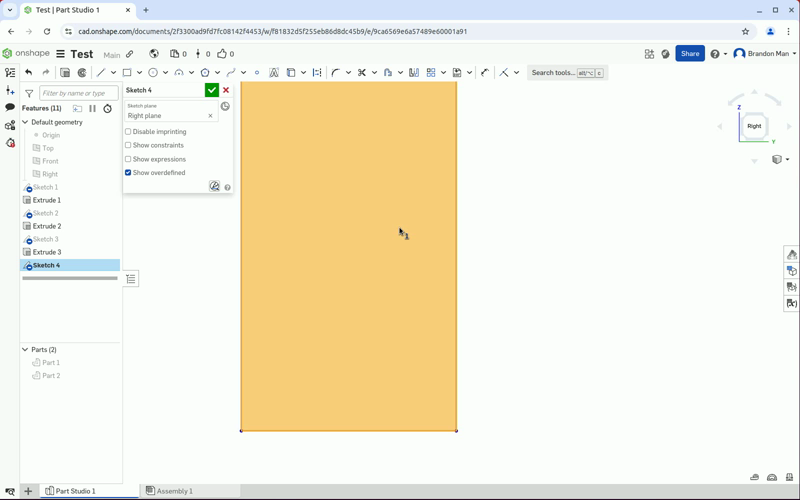
scroll(-6)
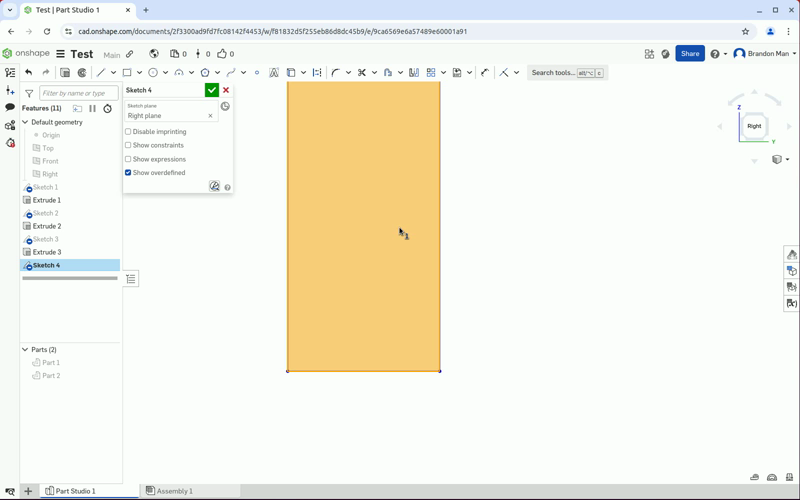
scroll(-6)
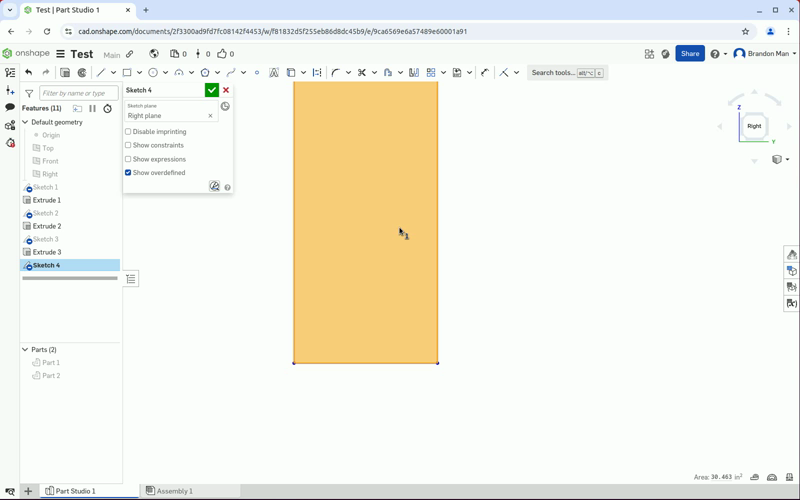
scroll(-6)
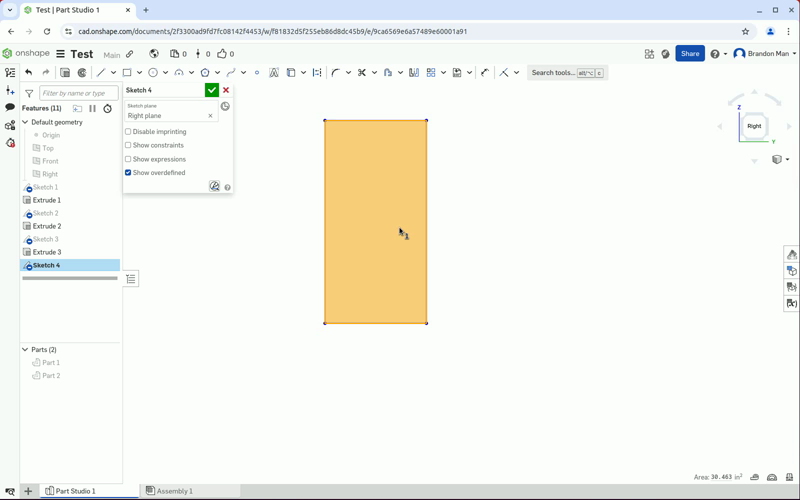
scroll(-6)
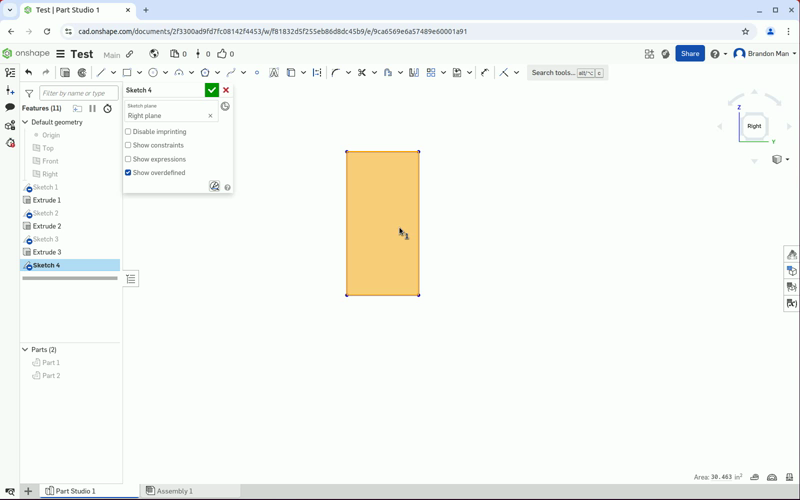
scroll(-6)
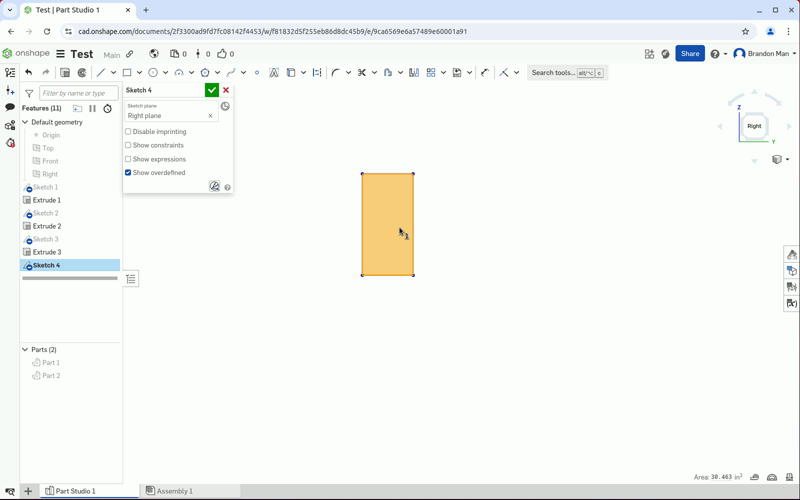
scroll(-6)
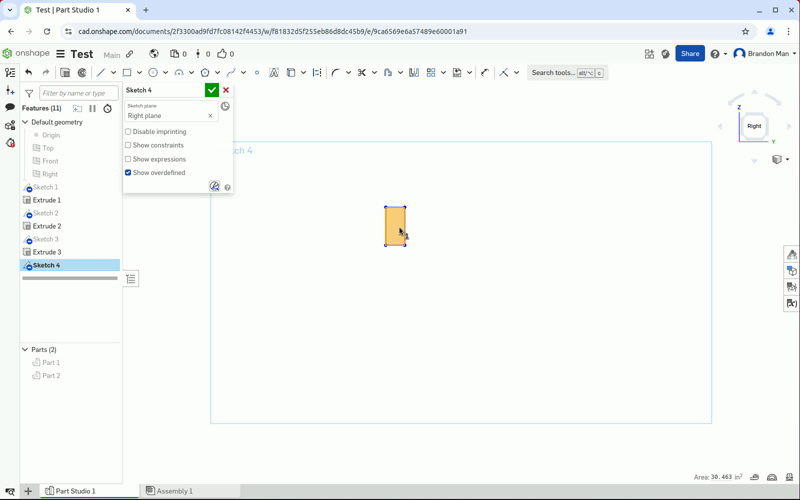
mouse_move(73, 352)
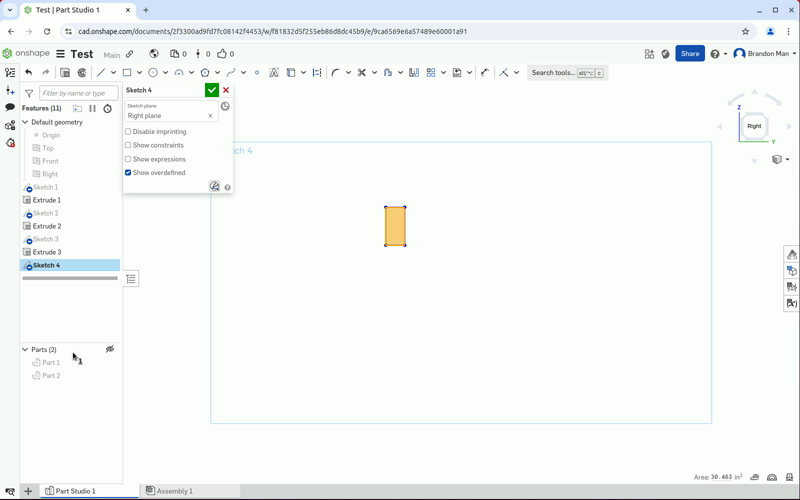
key(shift+y)
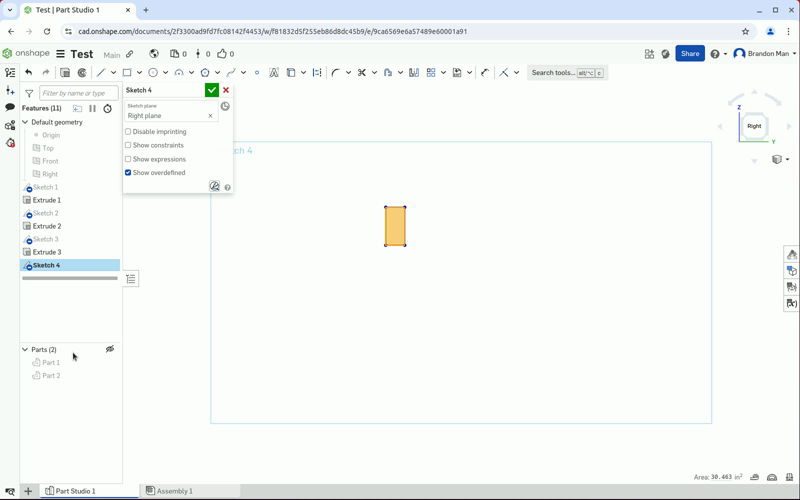
key(shift+e)
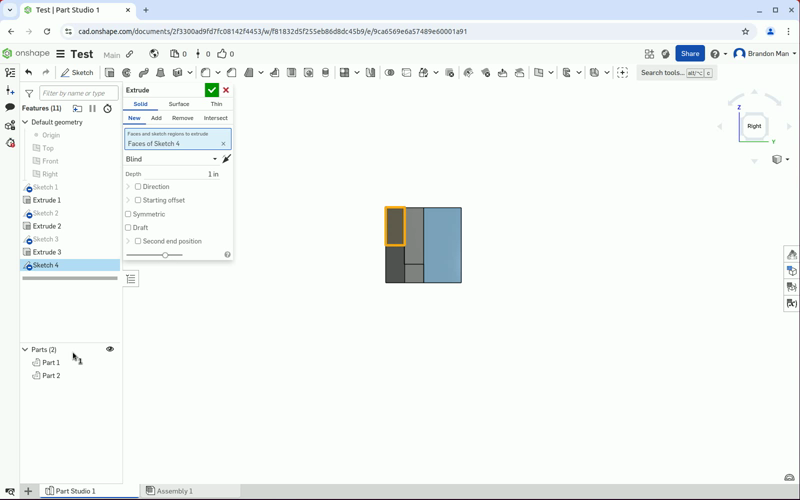
mouse_move(143, 106)
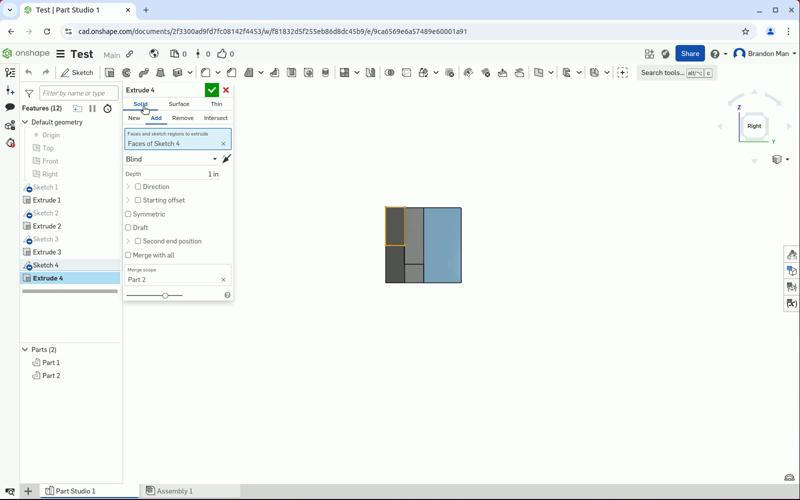
click(143, 106)
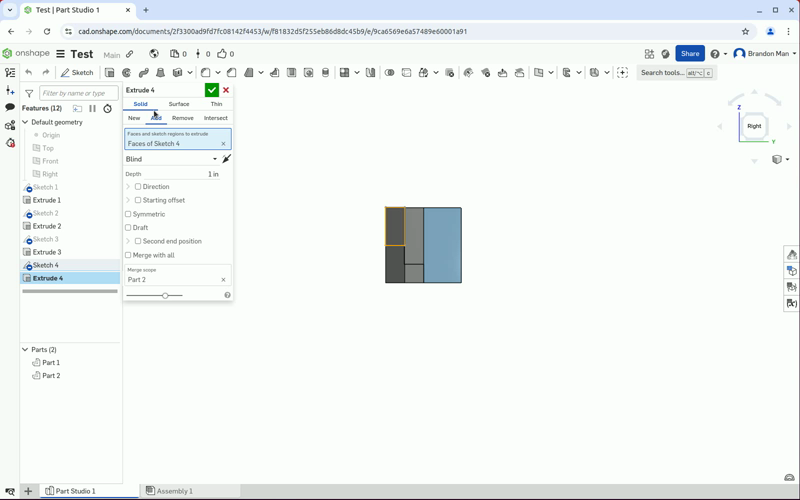
mouse_move(186, 120)
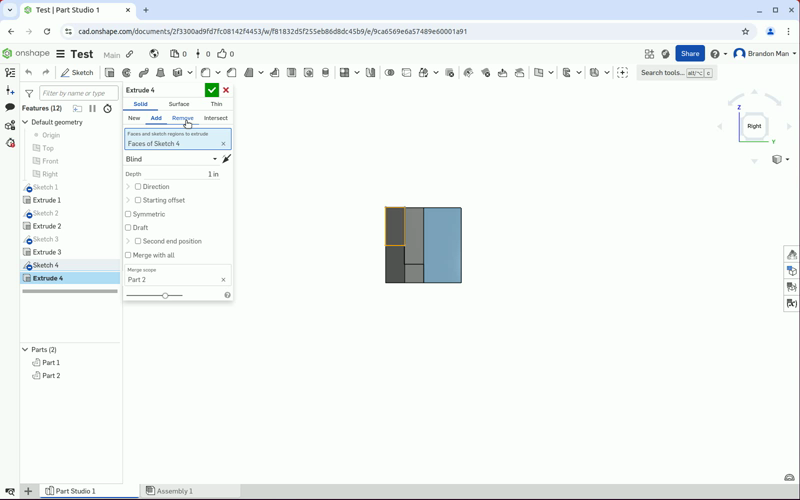
click(186, 120)
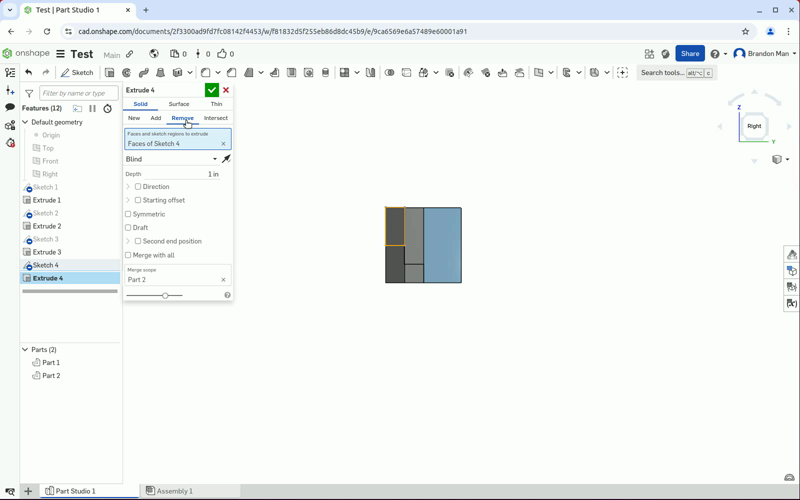
key(tab, 4)
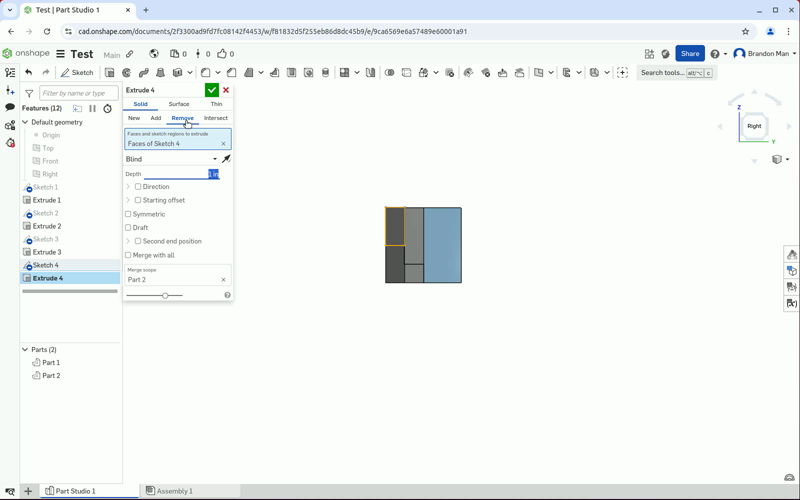
text(-30.57)
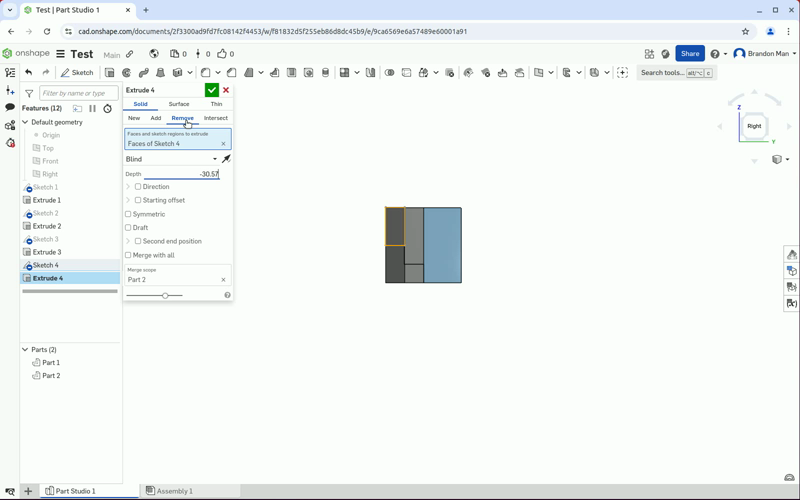
key(tab, 6)
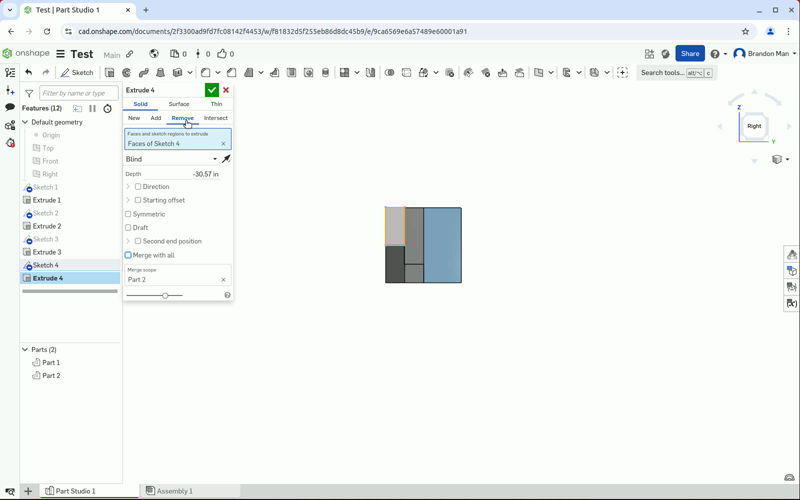
key(space)
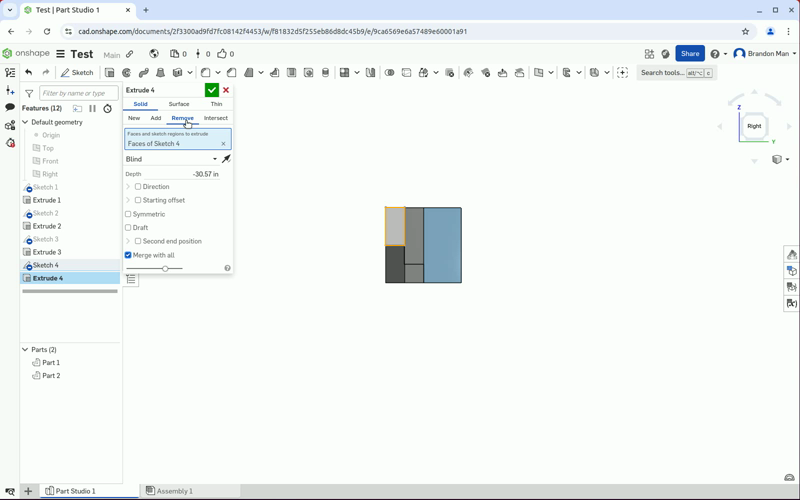
key(enter)
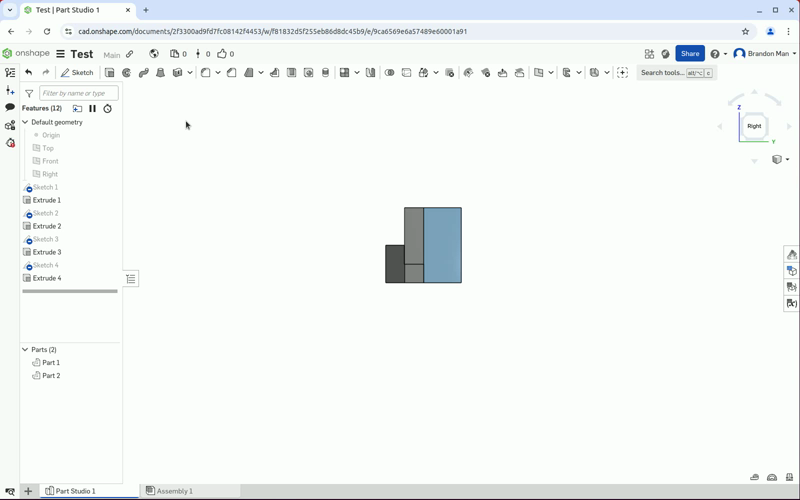
key(shift+h)
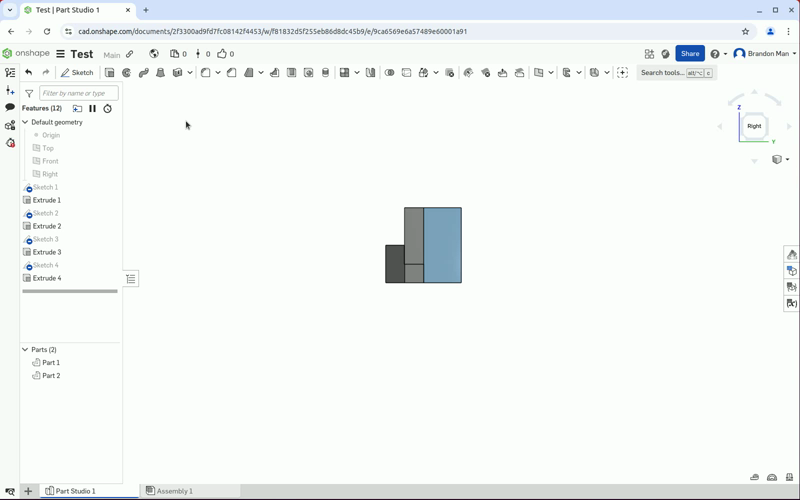
key(shift+h)
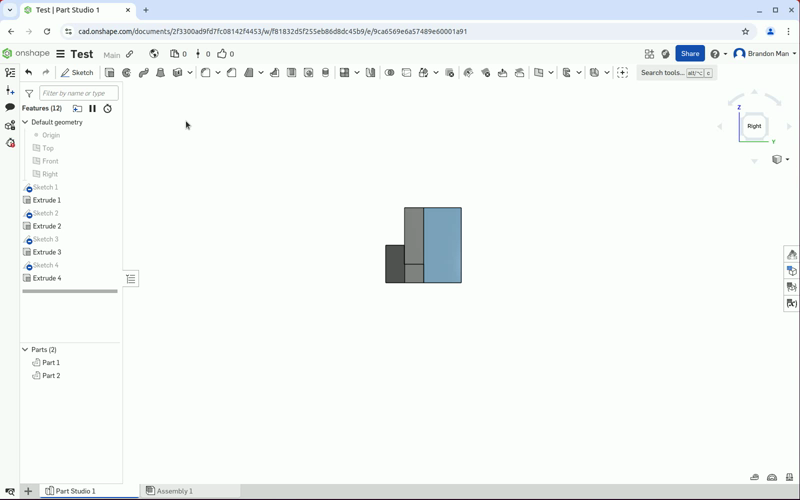
mouse_move(73, 189)
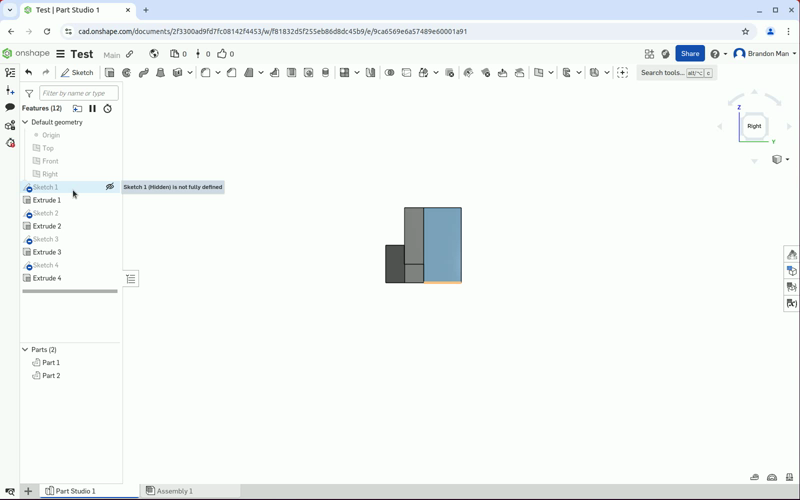
click(73, 189)
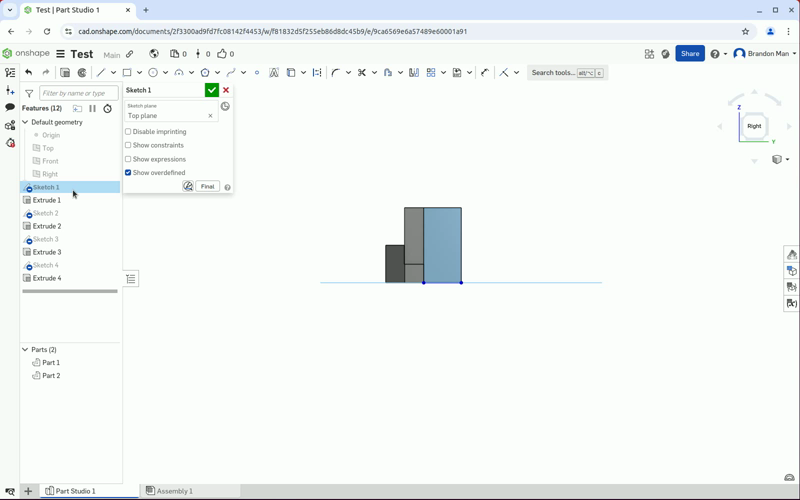
mouse_move(229, 92)
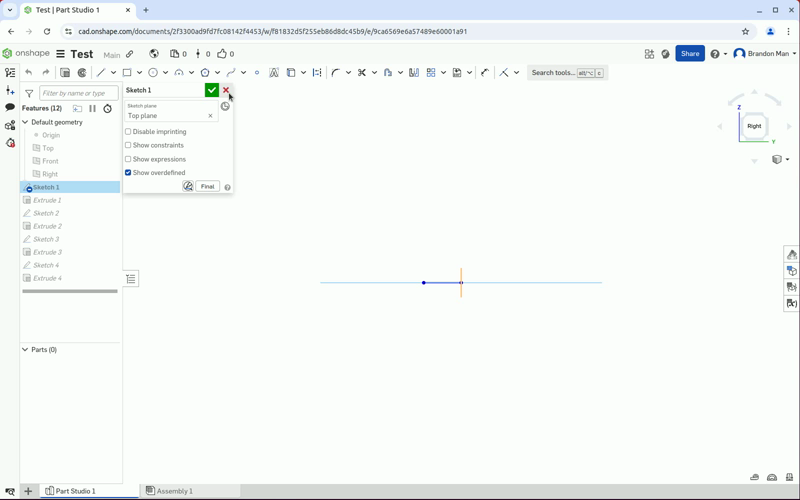
click(229, 92)
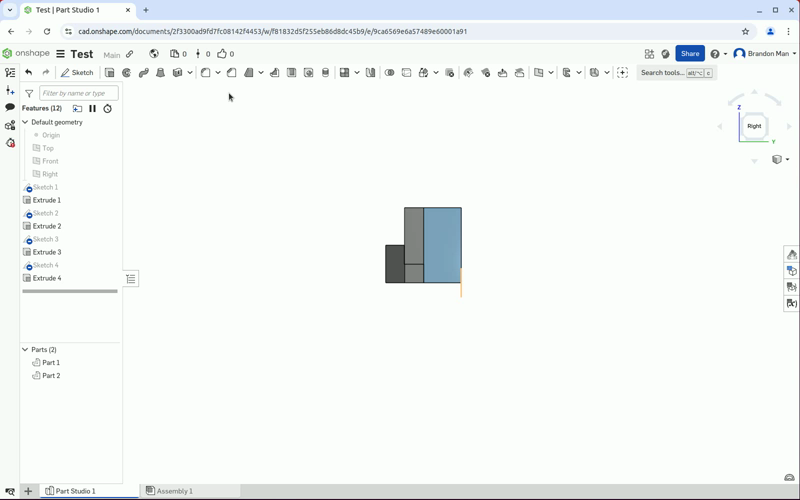
mouse_move(73, 352)
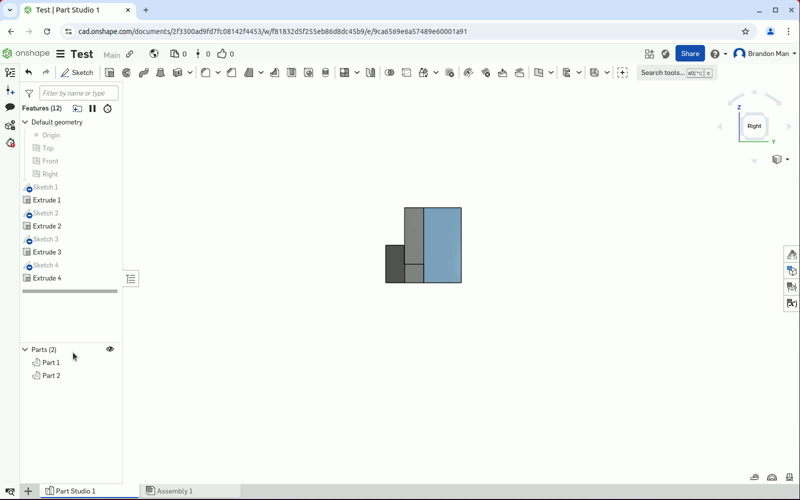
key(y)
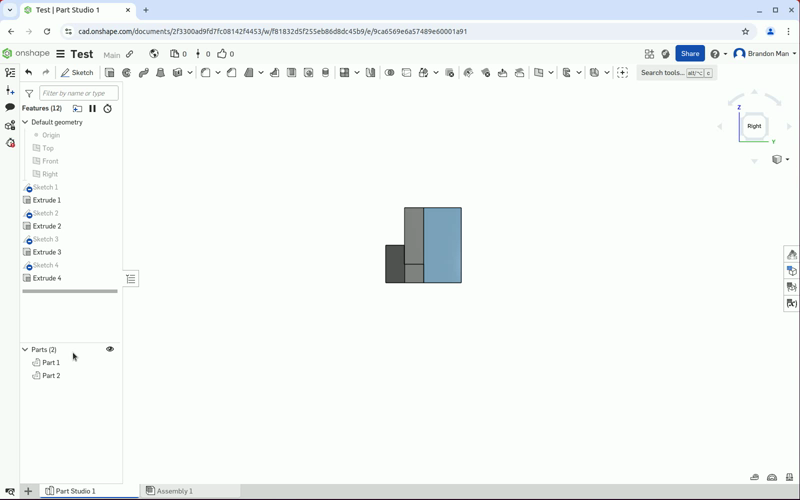
key(shift+p)
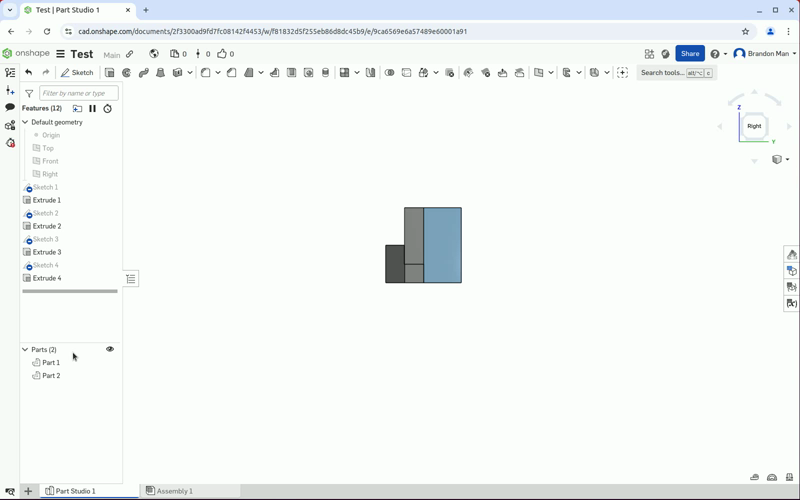
key(space)
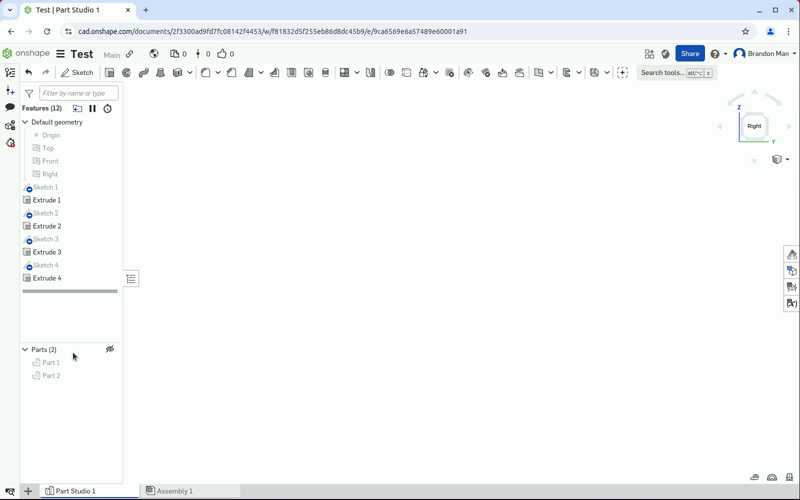
key_down(shift)
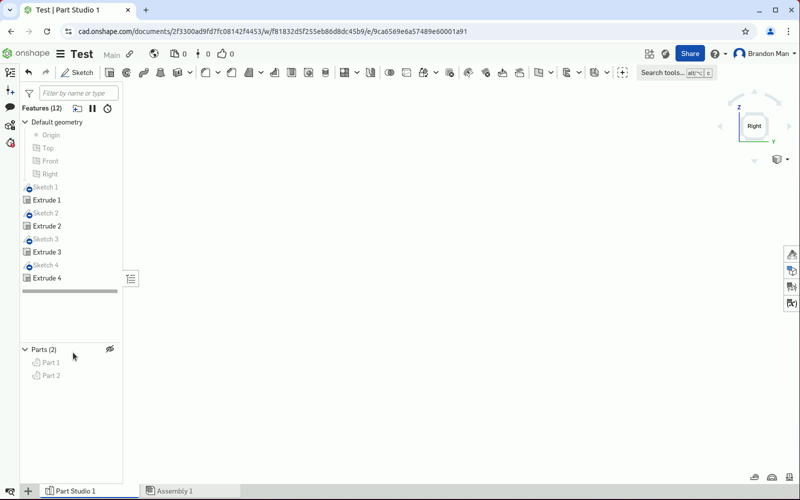
key(right)
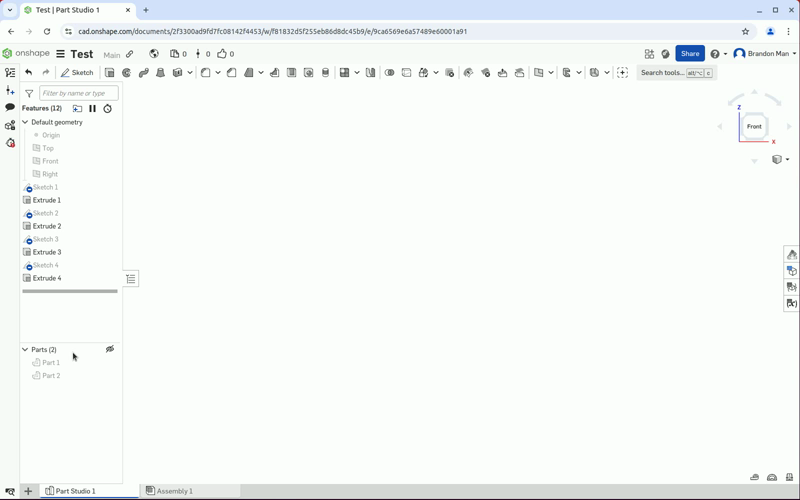
key_up(shift)
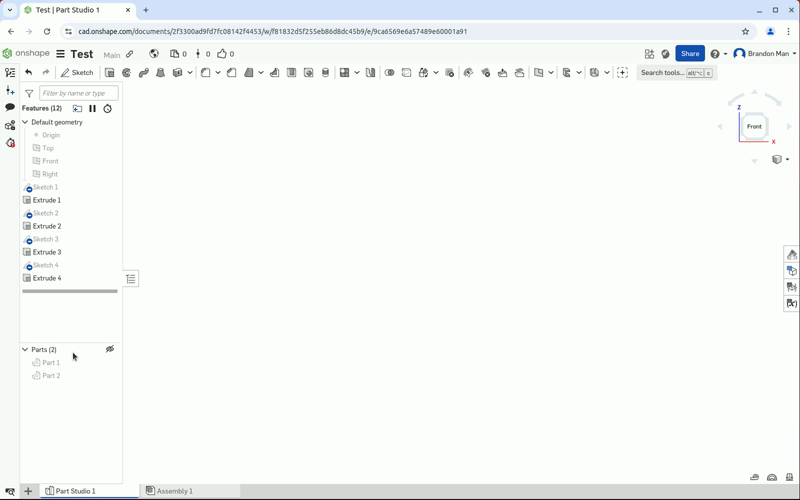
mouse_move(73, 352)
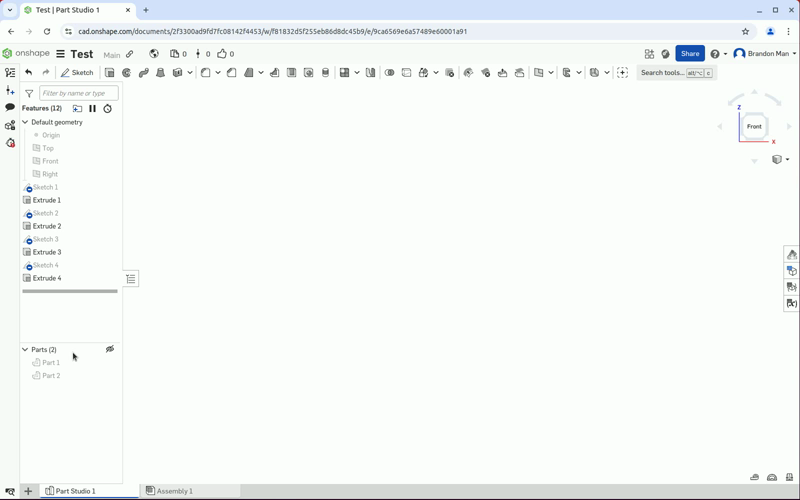
key(shift+y)
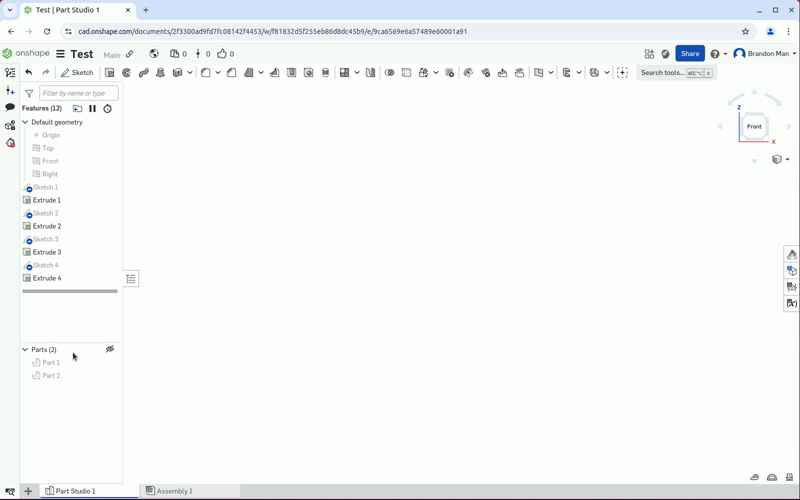
key(shift+s)
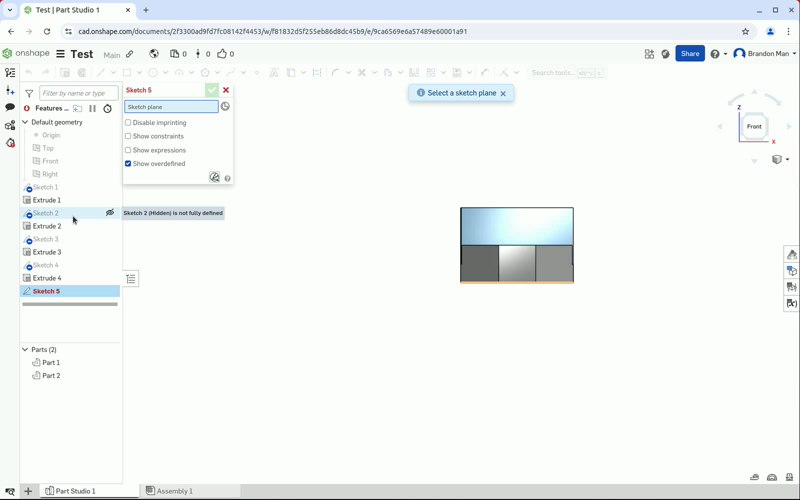
scroll(3)
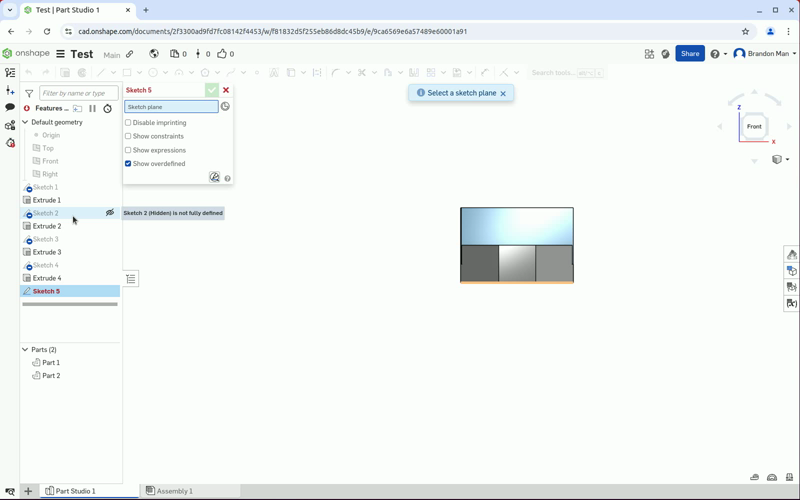
mouse_move(73, 163)
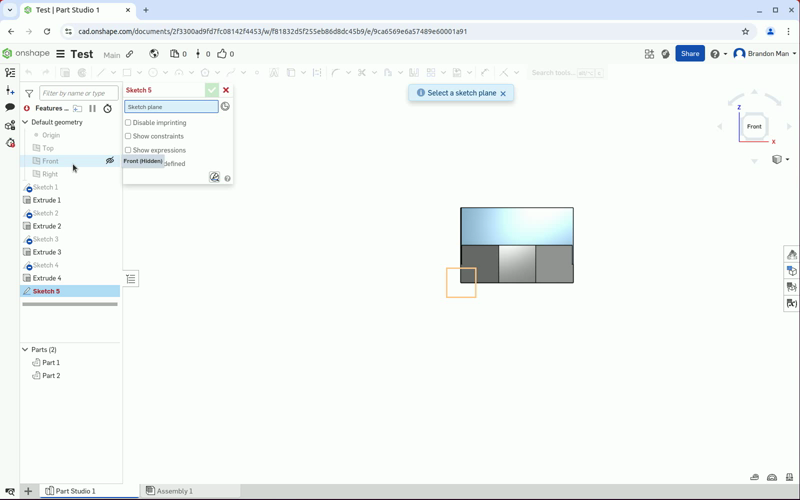
click(73, 163)
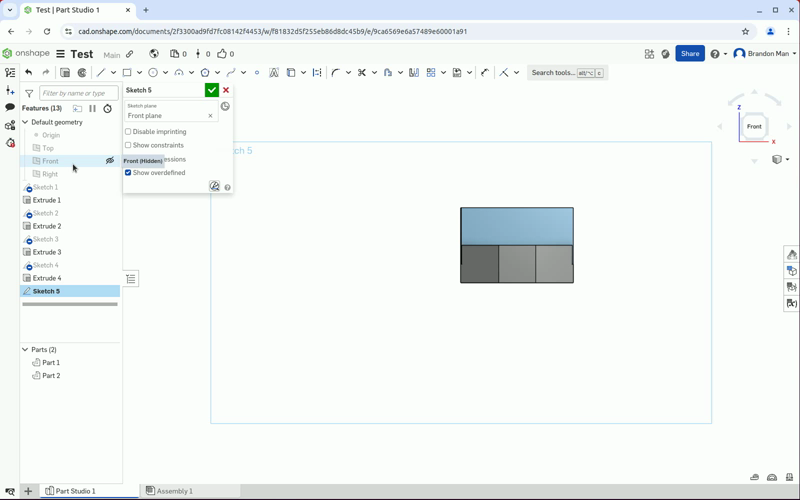
mouse_move(73, 352)
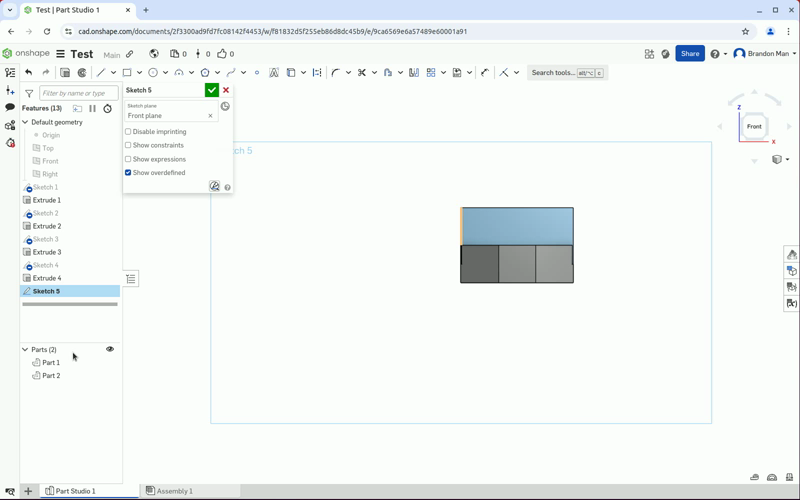
key(y)
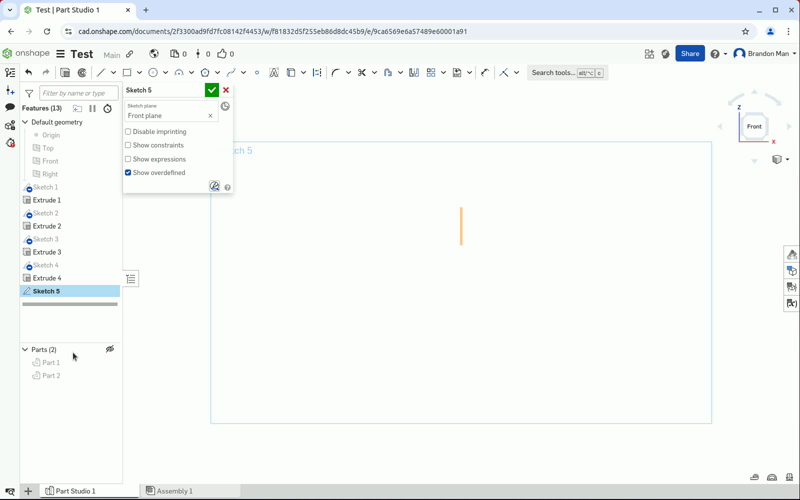
key(a)
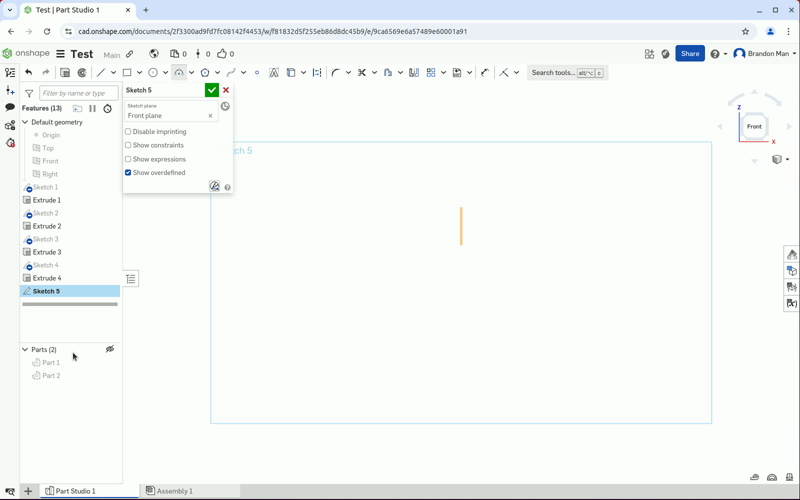
key_down(shift)
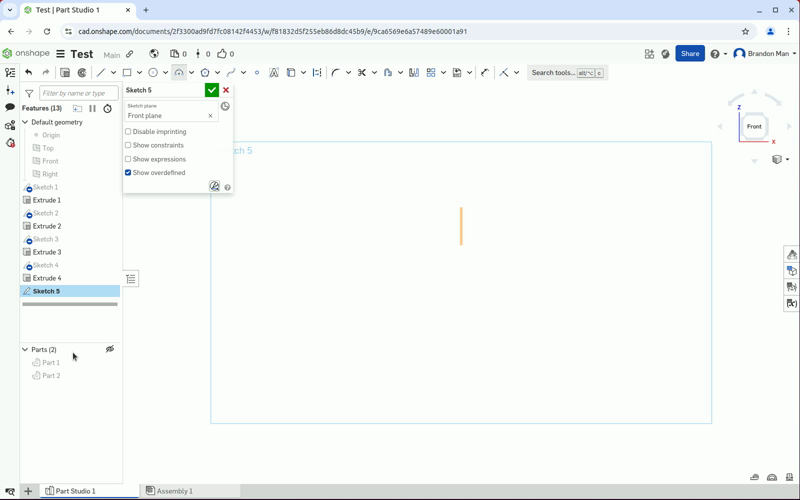
mouse_move(479, 207)
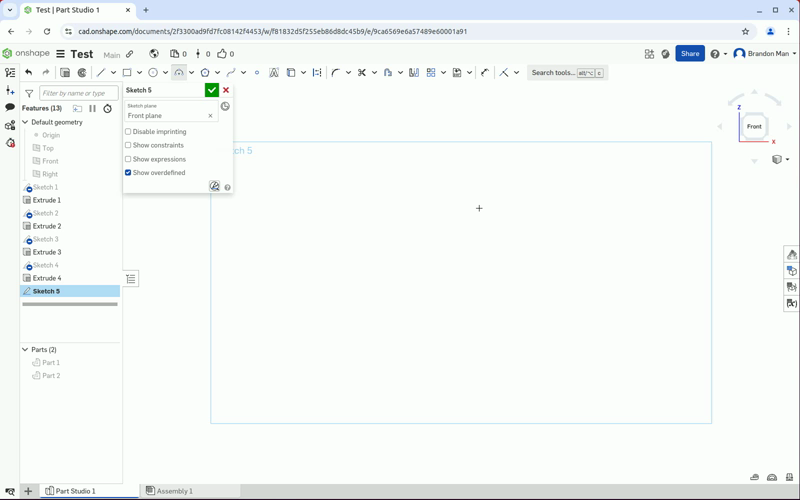
click(479, 207)
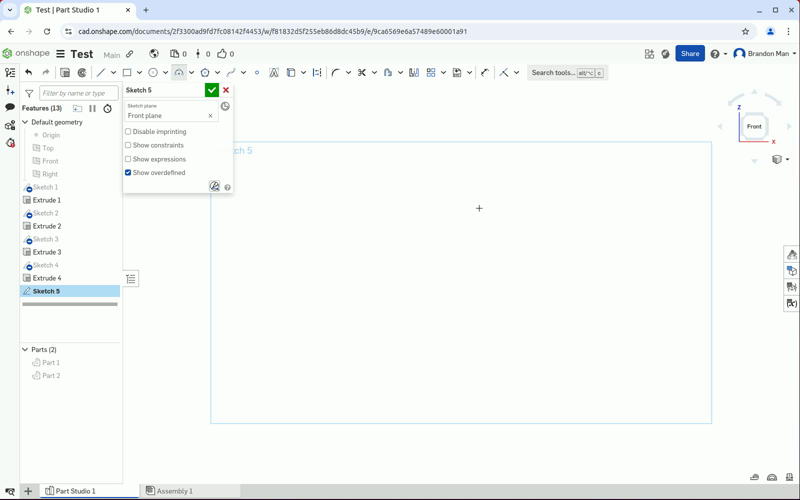
key_up(shift)
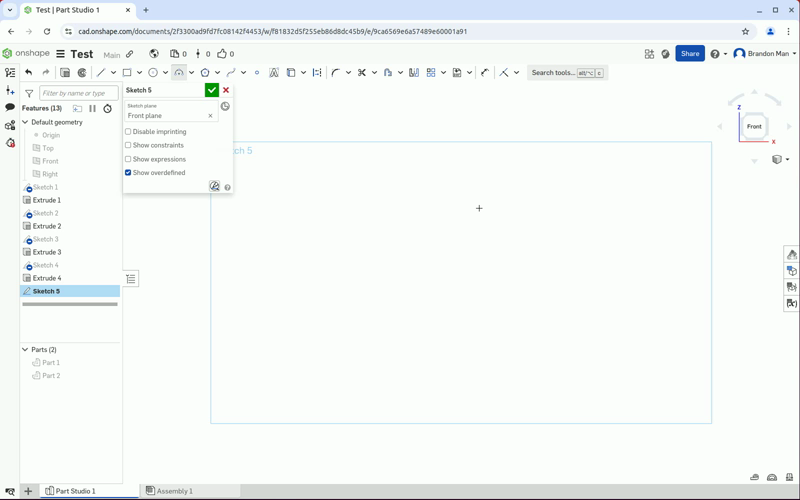
key_down(shift)
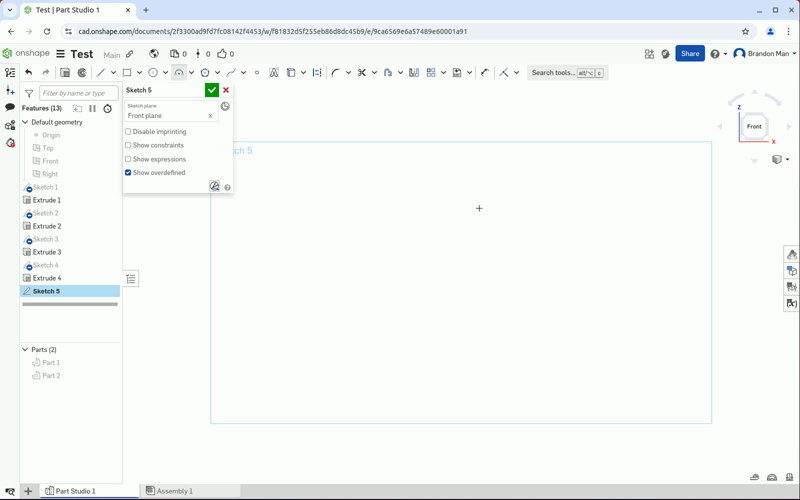
mouse_move(555, 207)
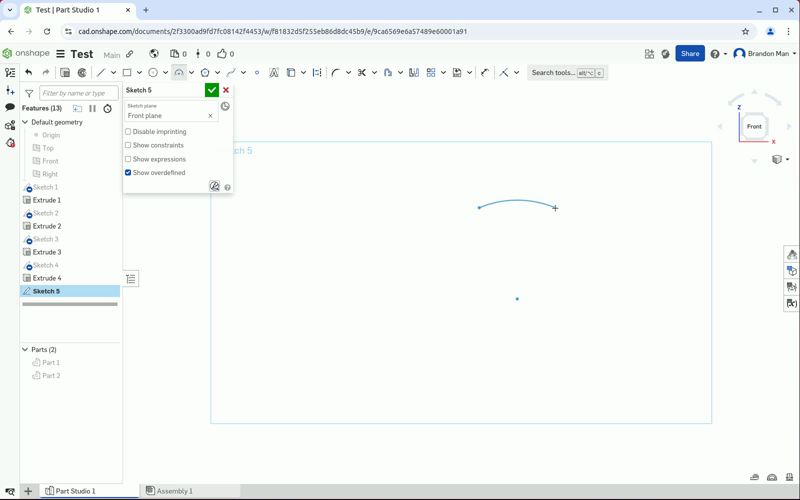
click(555, 207)
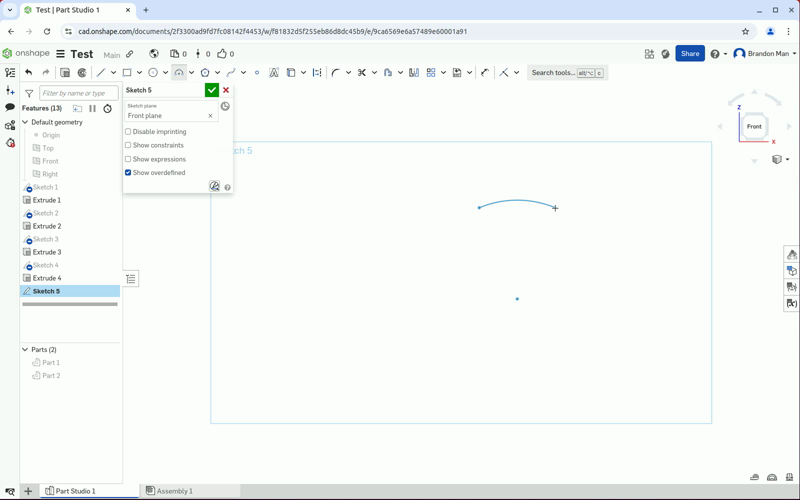
mouse_move(517, 245)
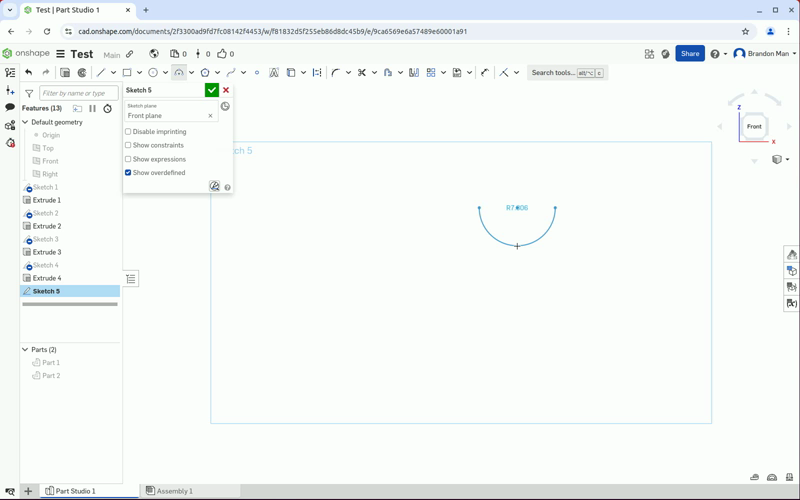
click(517, 245)
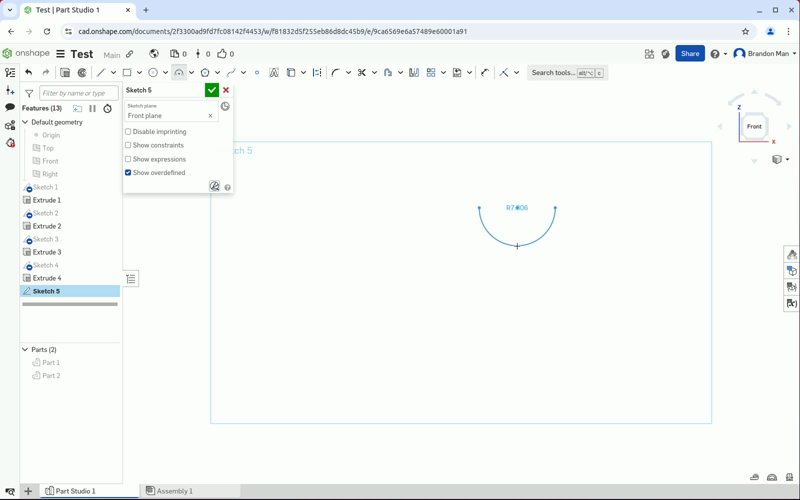
key_up(shift)
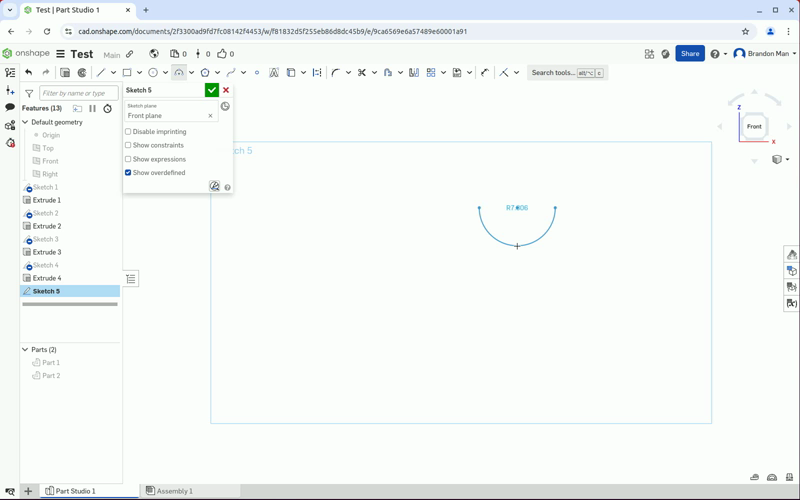
key(esc)
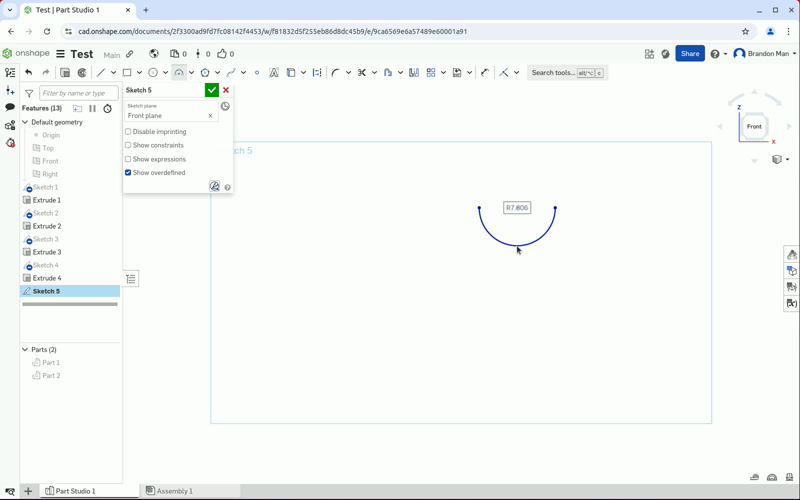
key(l)
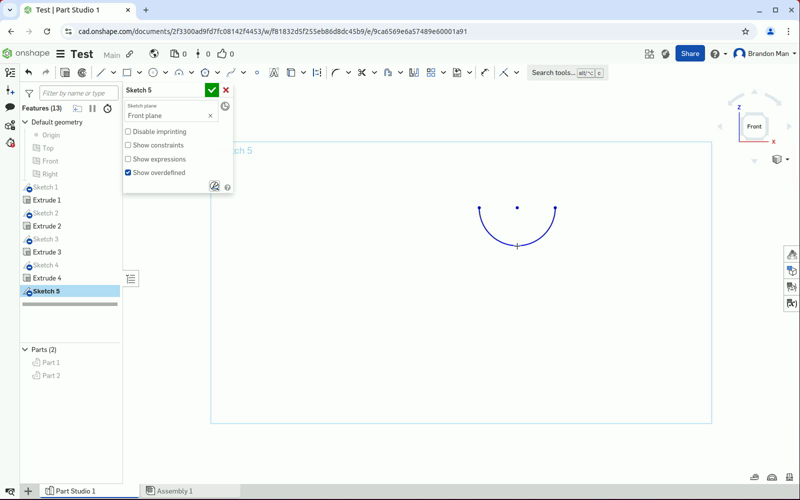
mouse_move(555, 207)
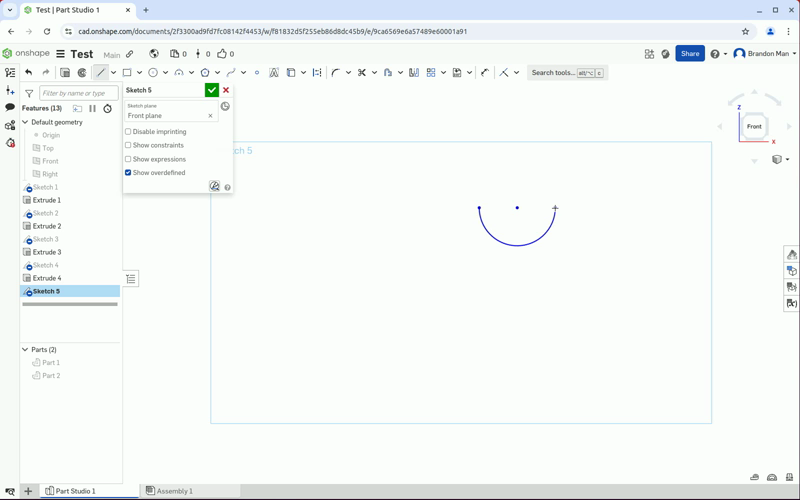
click(555, 207)
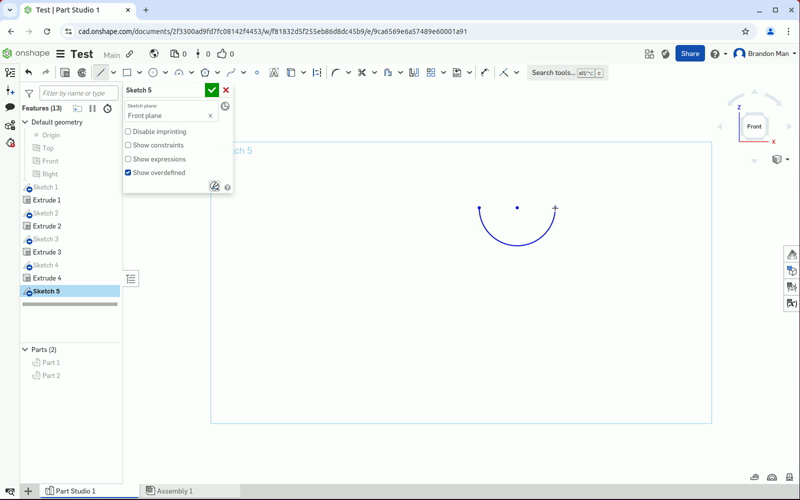
key_down(shift)
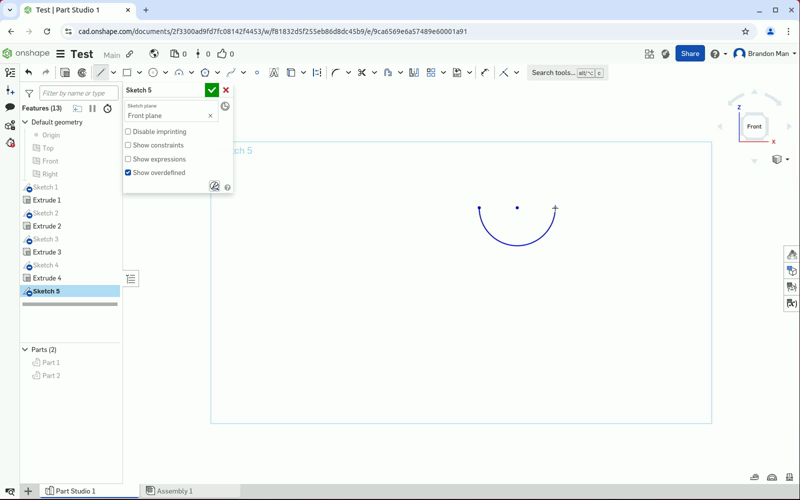
mouse_move(479, 207)
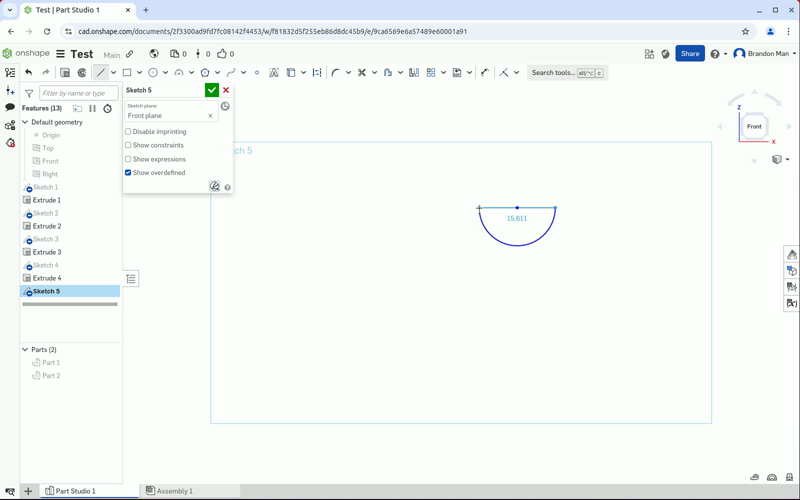
key_up(shift)
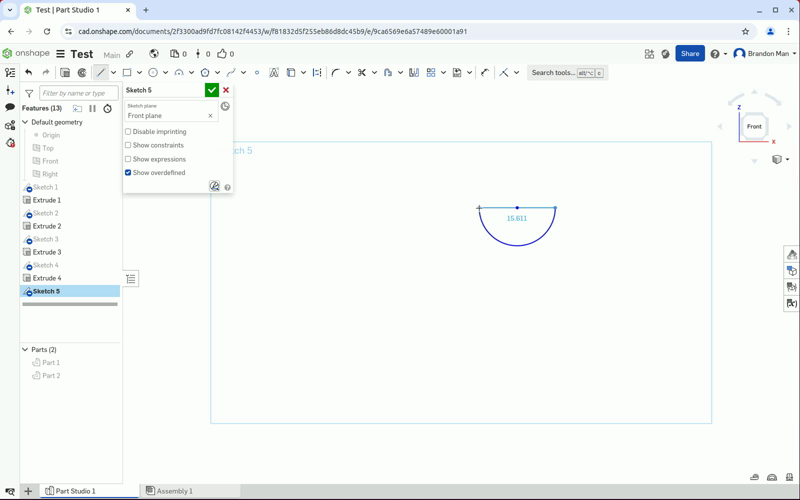
click(479, 207)
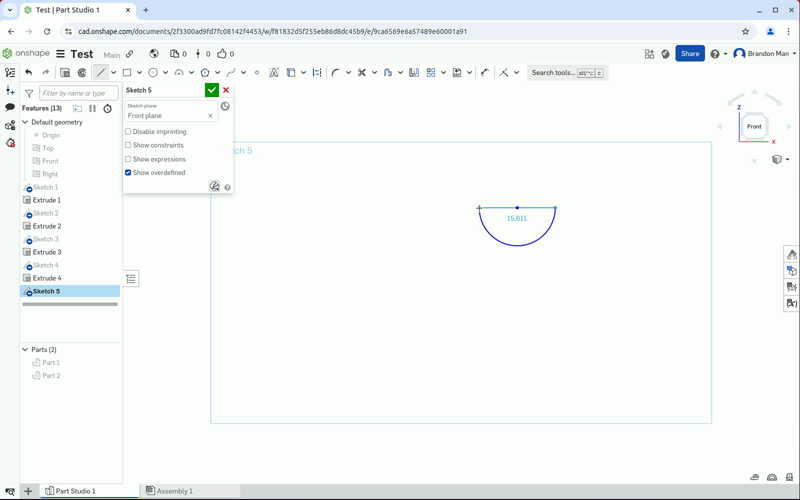
key(esc)
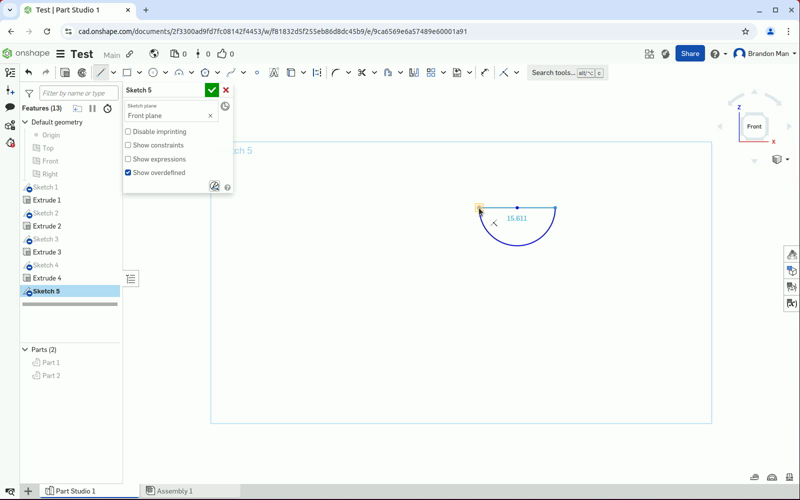
mouse_move(538, 216)
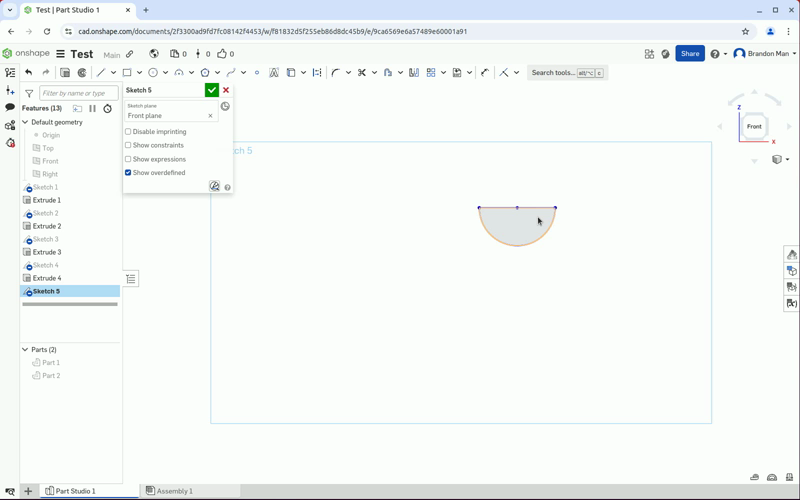
scroll(6)
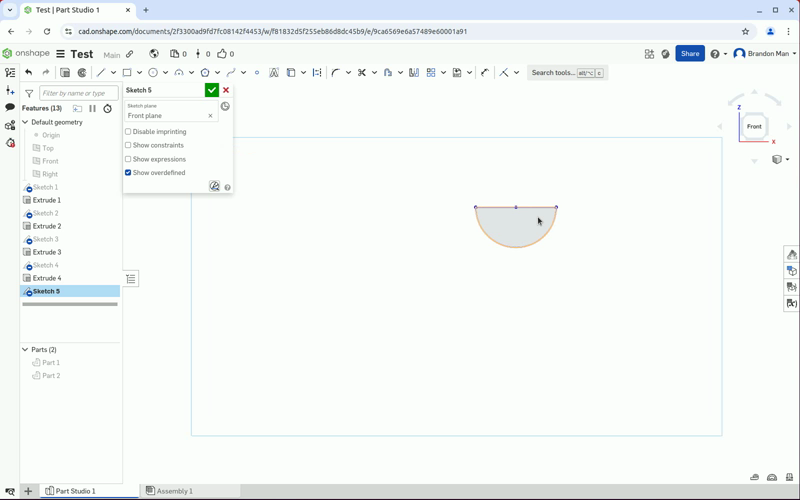
scroll(6)
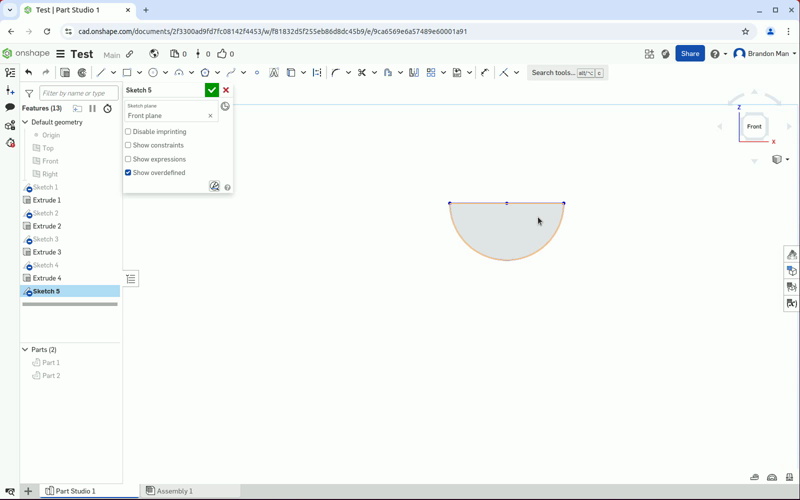
scroll(6)
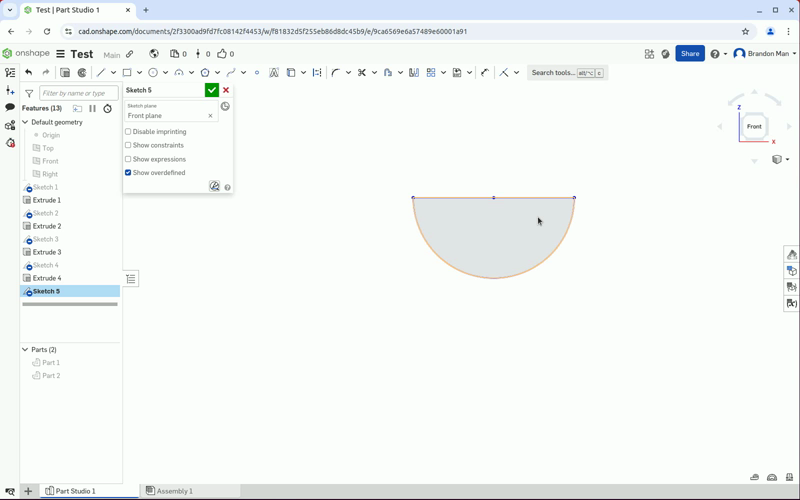
scroll(6)
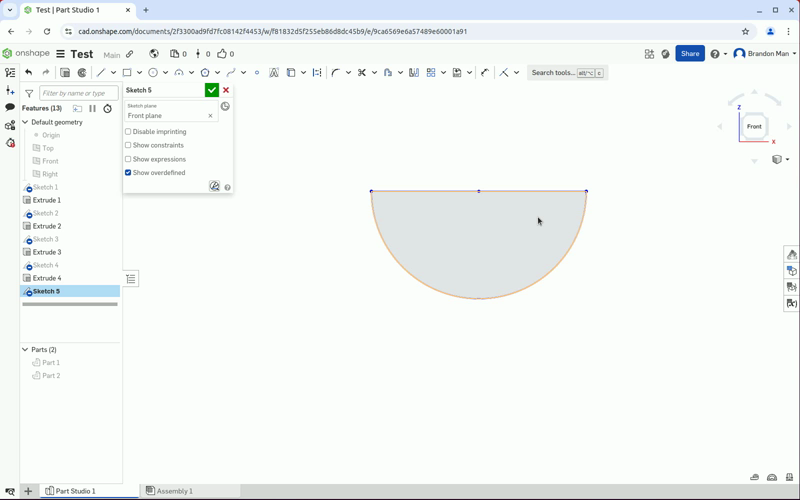
scroll(6)
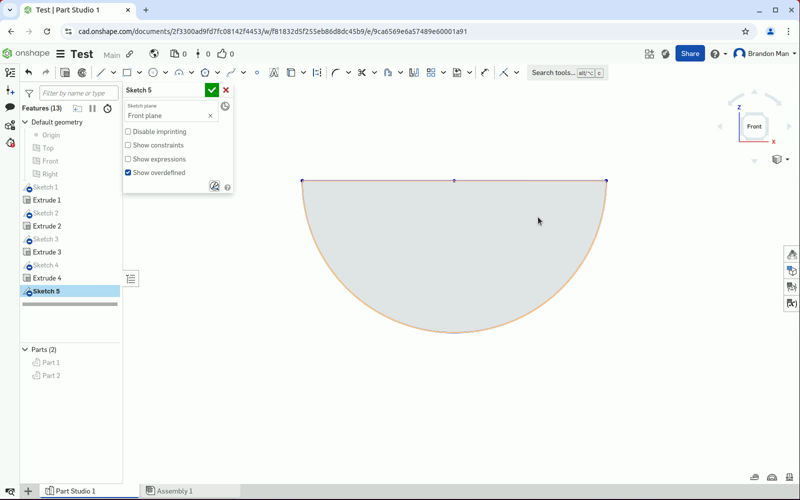
scroll(6)
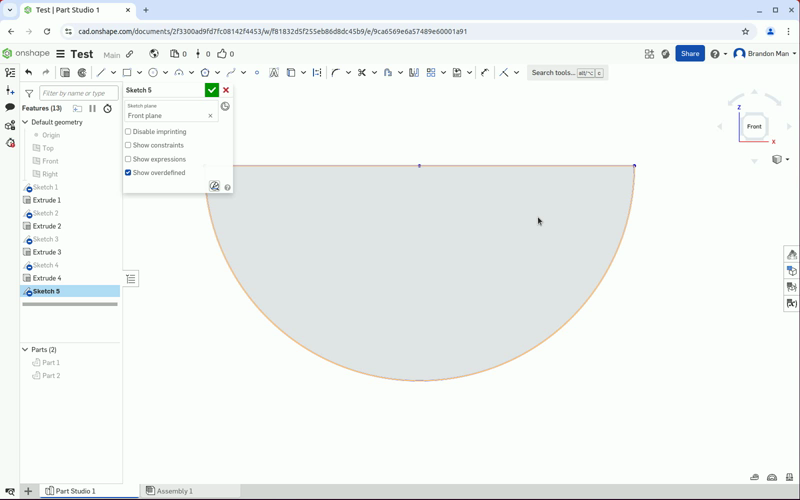
scroll(6)
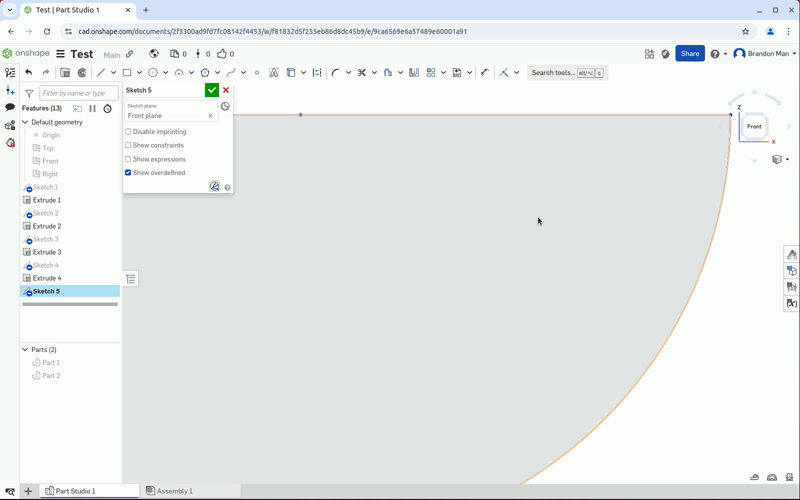
click(538, 216)
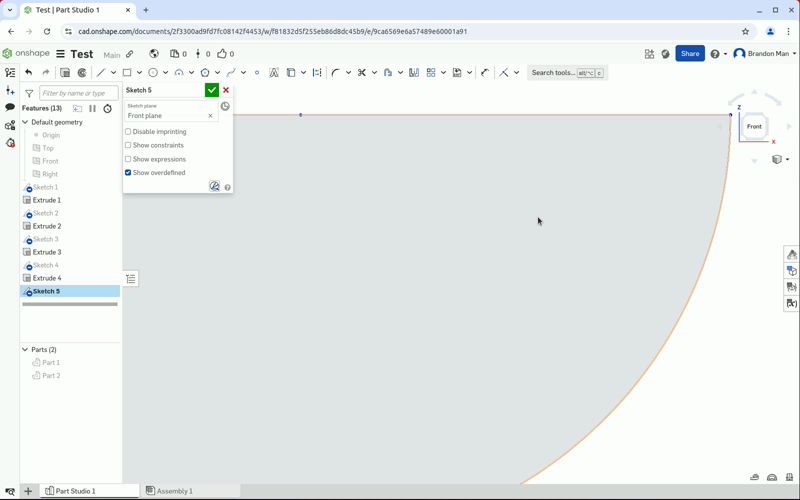
scroll(-6)
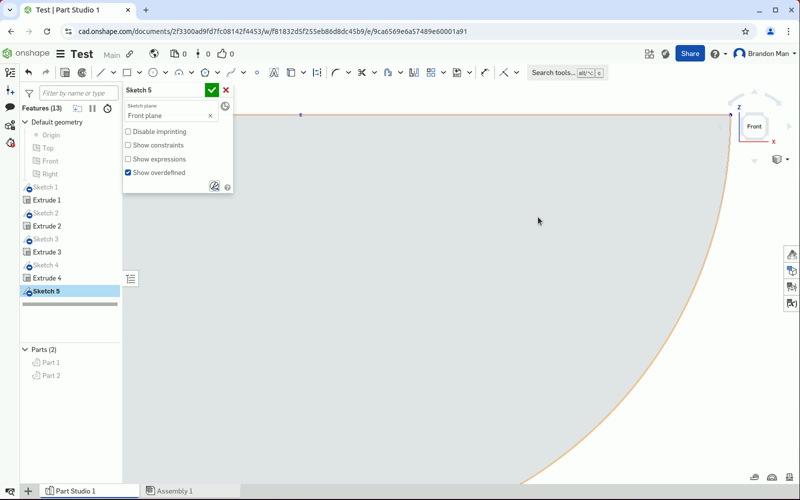
scroll(-6)
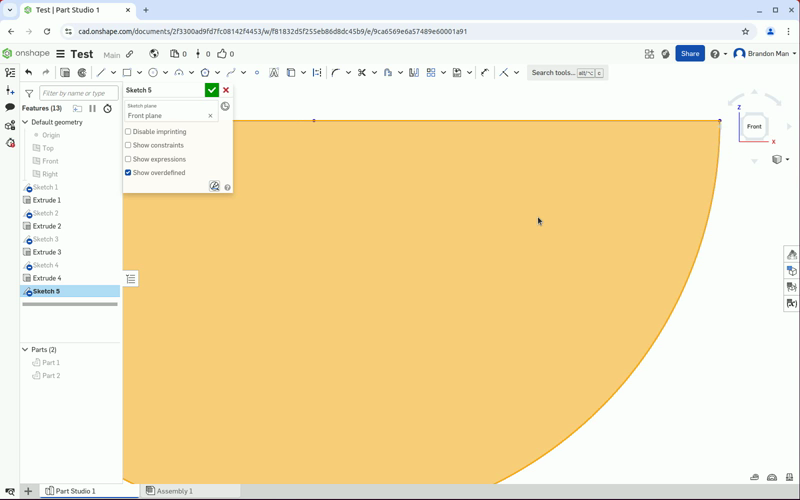
scroll(-6)
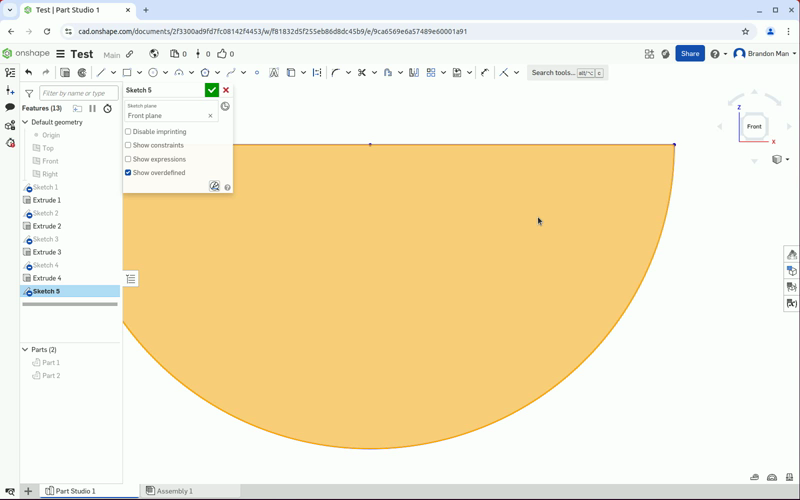
scroll(-6)
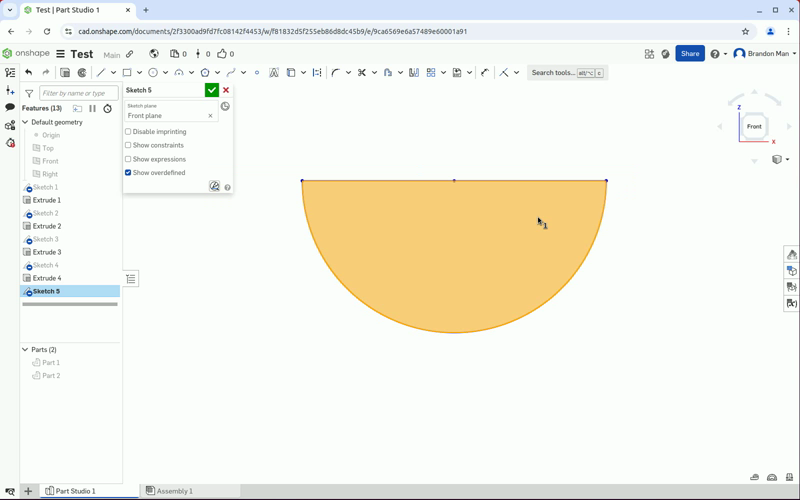
scroll(-6)
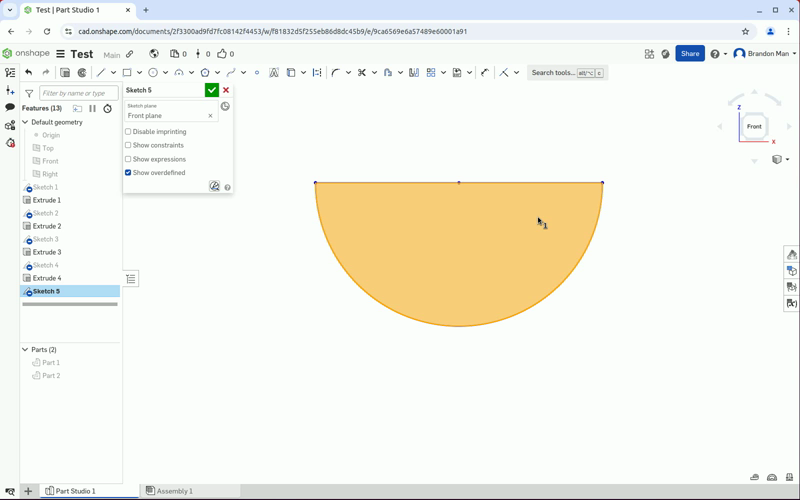
scroll(-6)
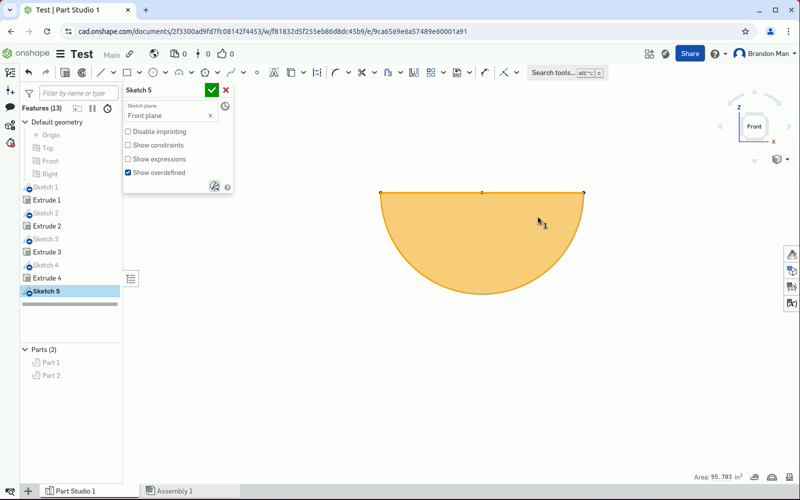
scroll(-6)
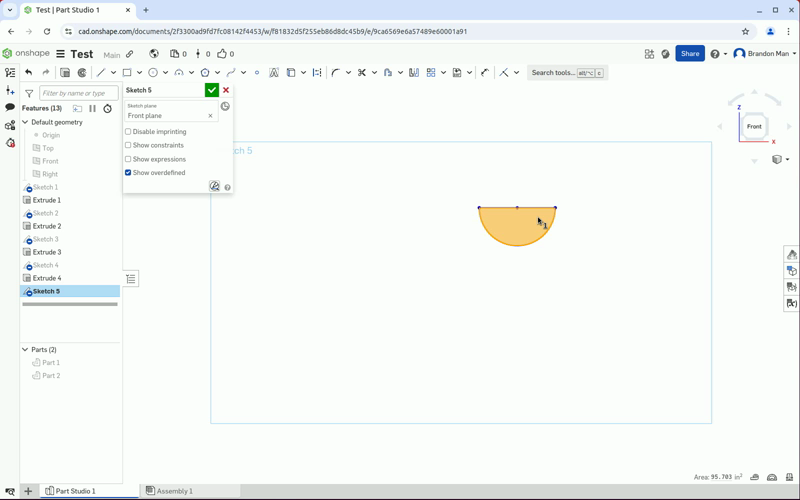
mouse_move(73, 352)
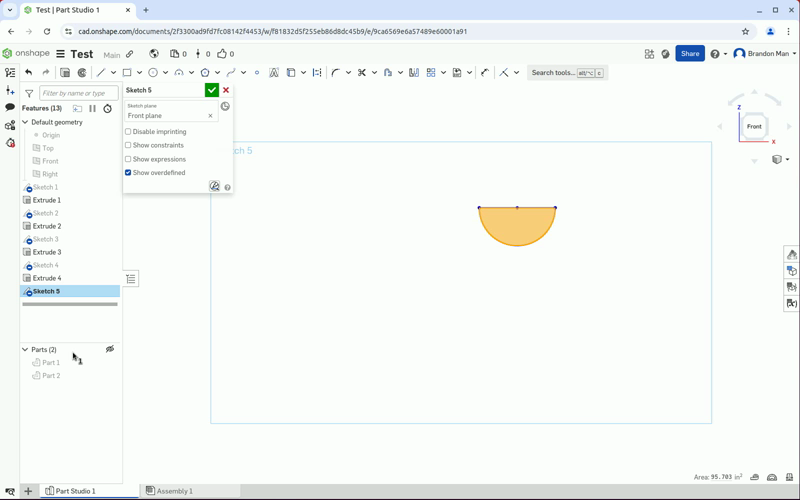
key(shift+y)
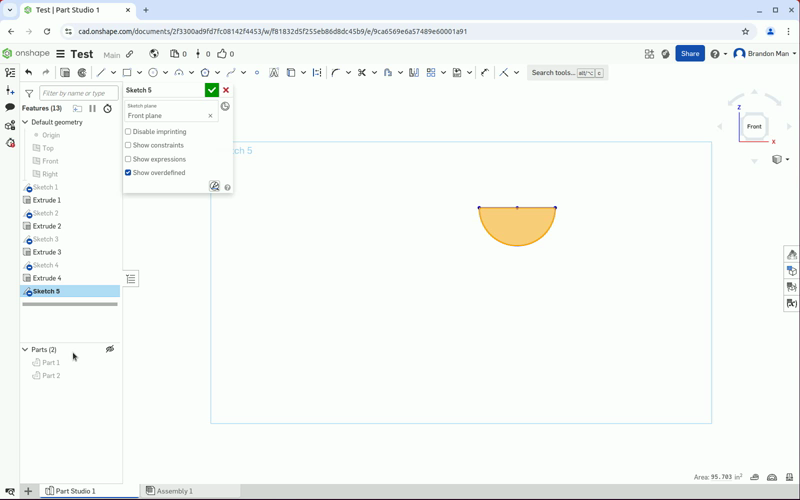
key(shift+e)
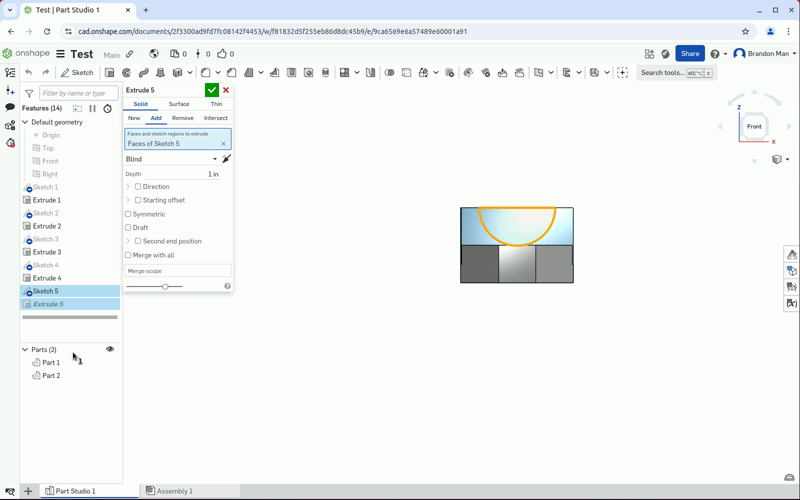
mouse_move(143, 106)
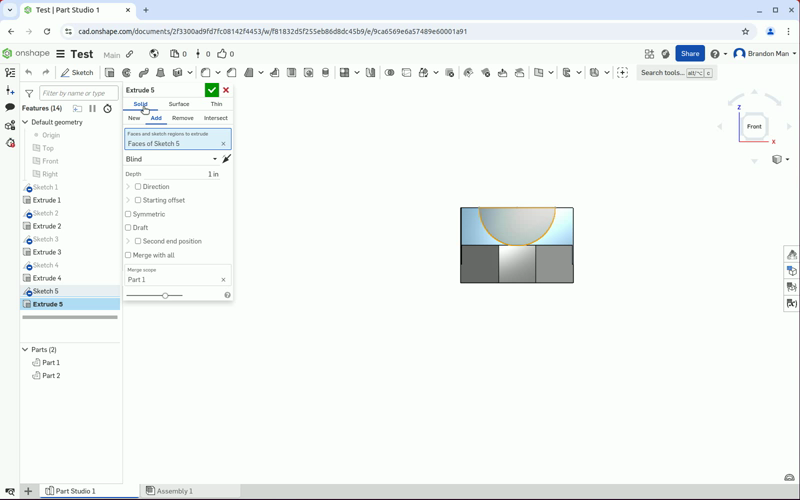
click(143, 106)
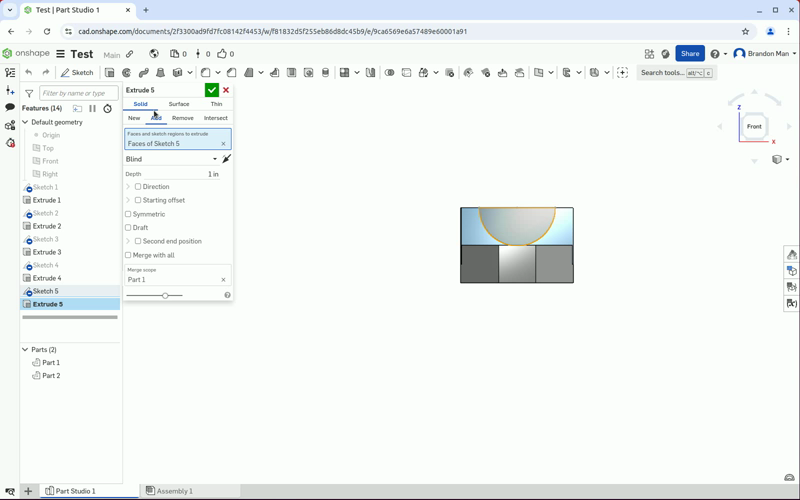
mouse_move(186, 120)
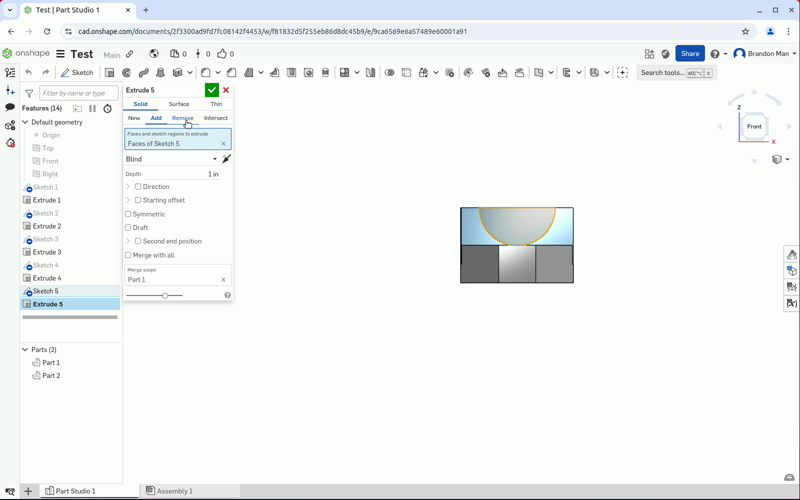
click(186, 120)
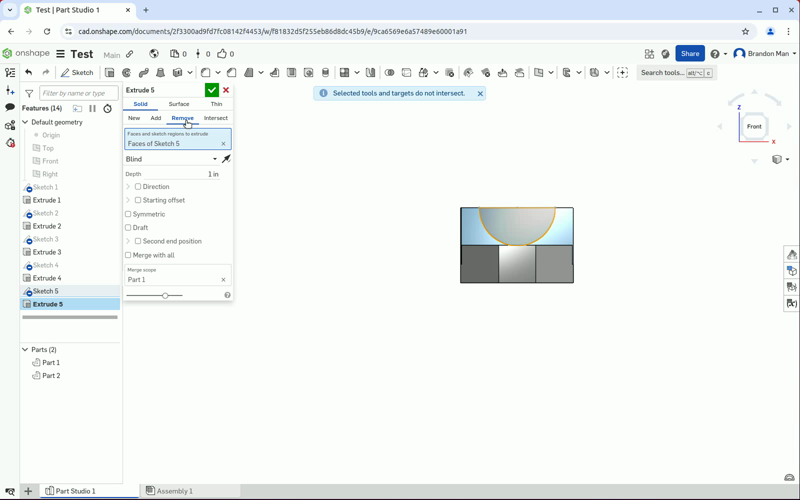
key(tab, 4)
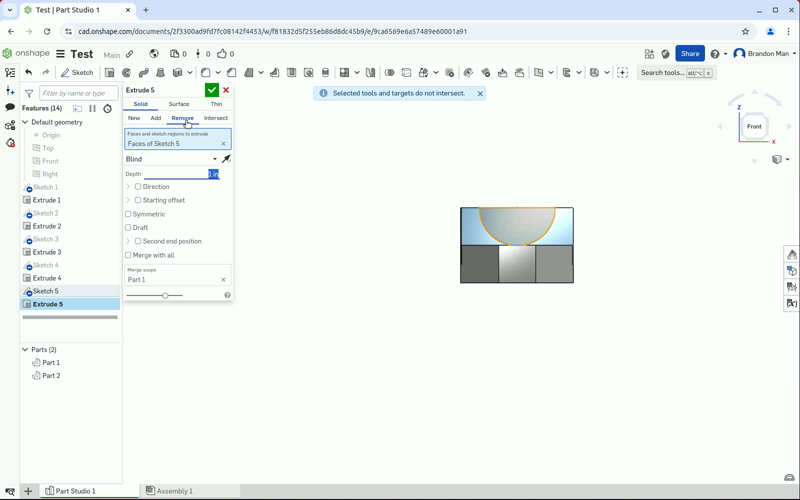
text(-9.628)
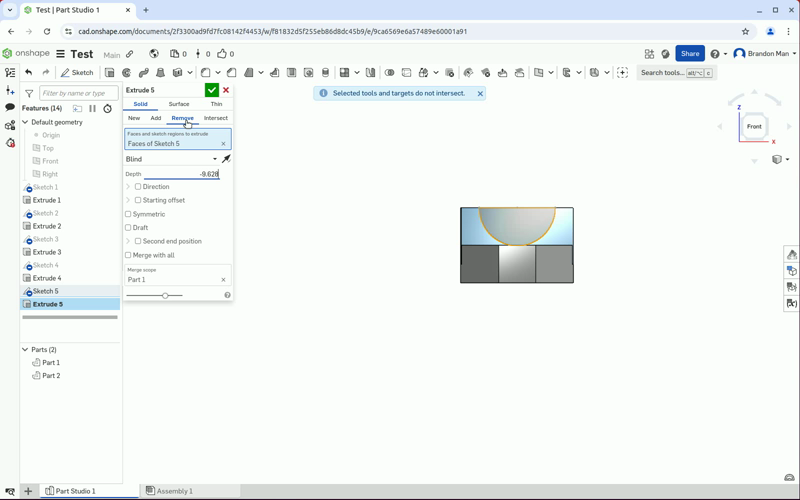
key(tab, 6)
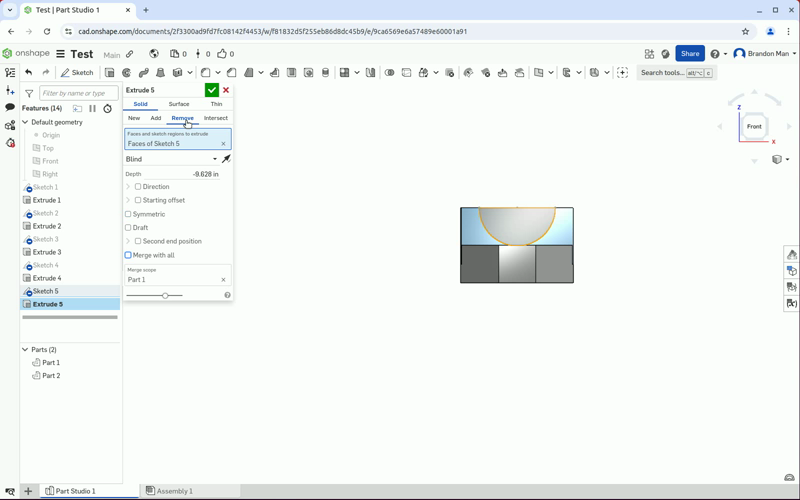
key(space)
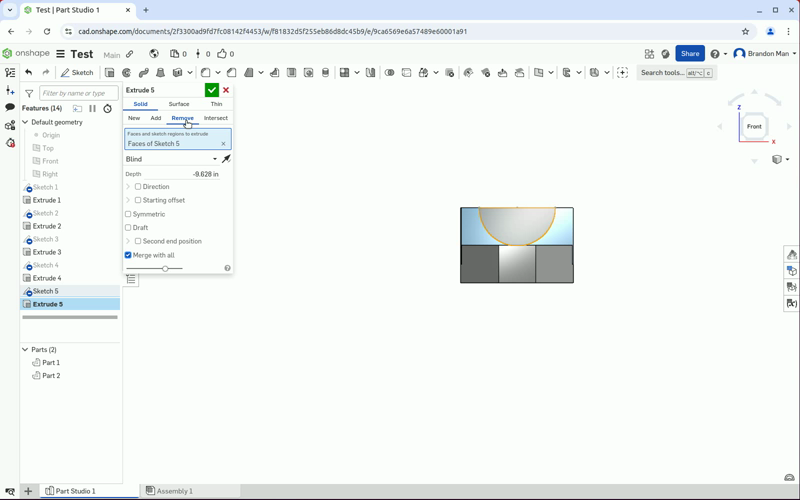
key(enter)
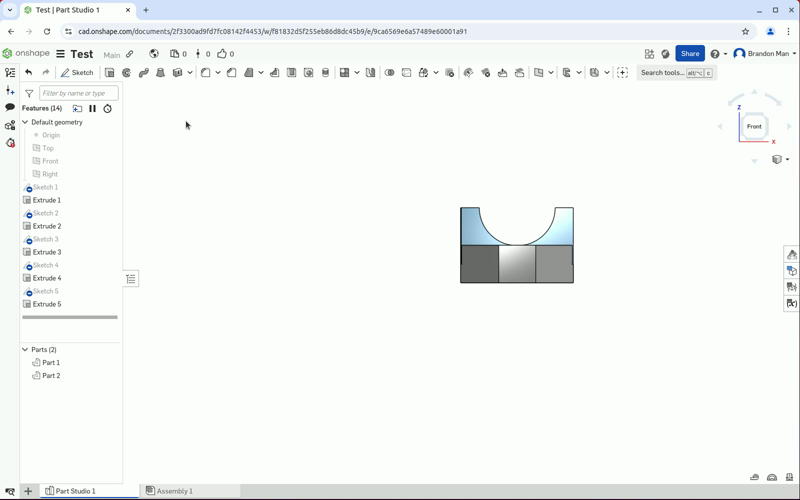
key(shift+h)
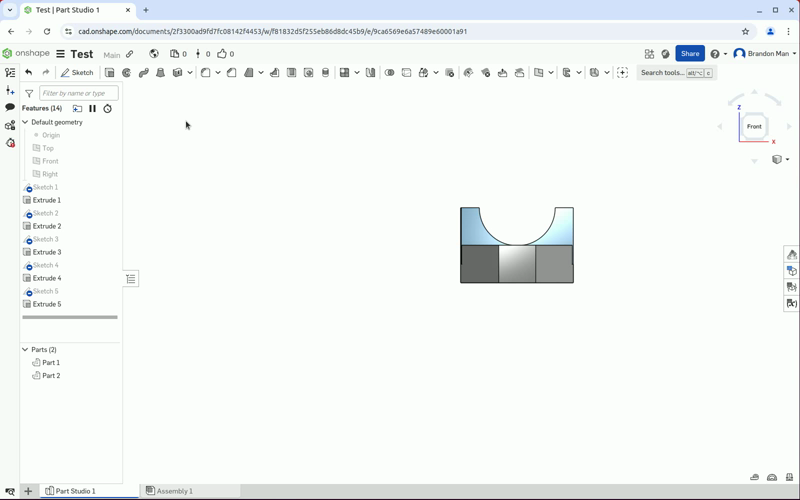
key(shift+h)
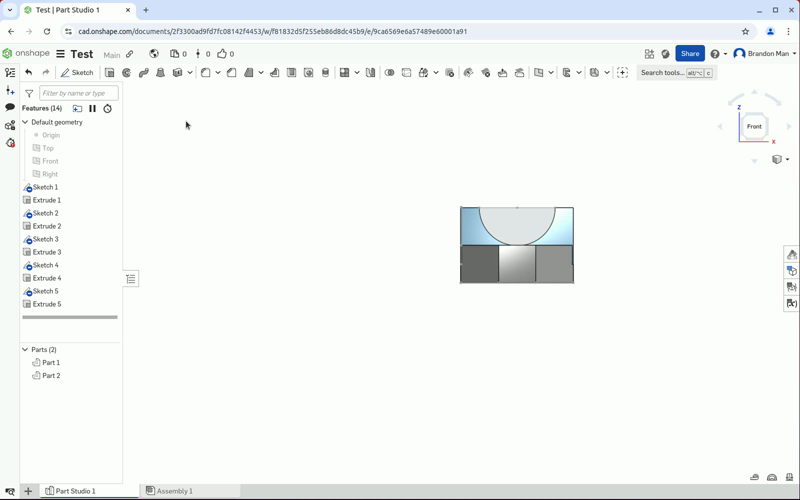
key(shift+7)
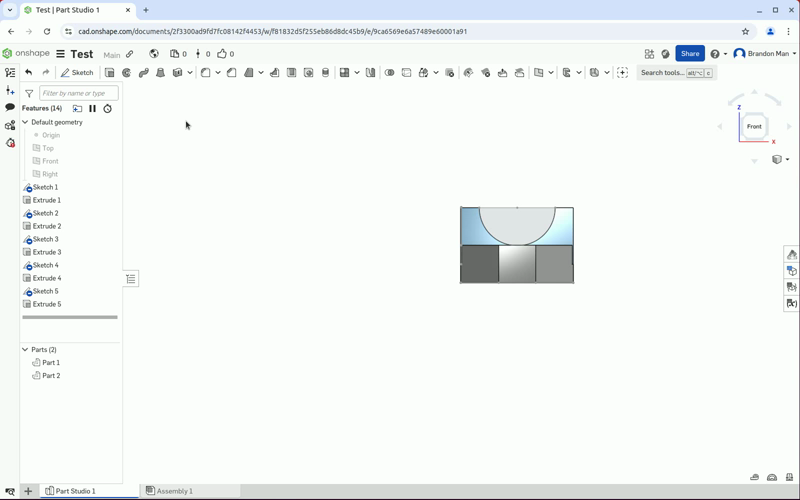
key(left, 2)
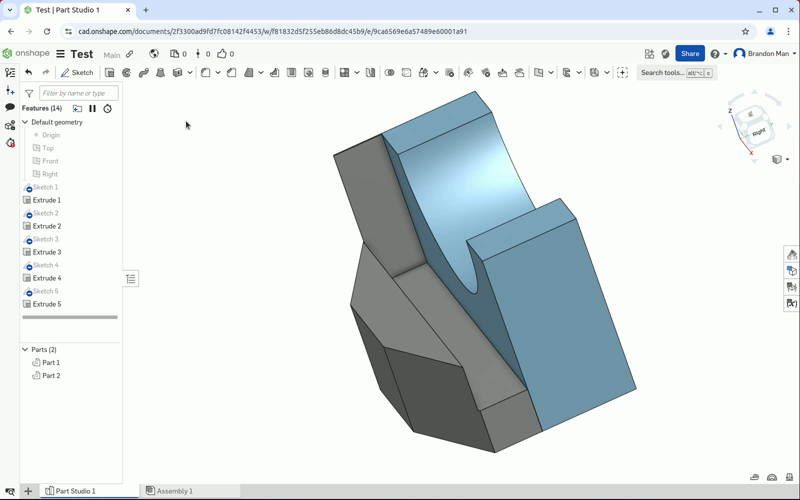
key(down, 2)
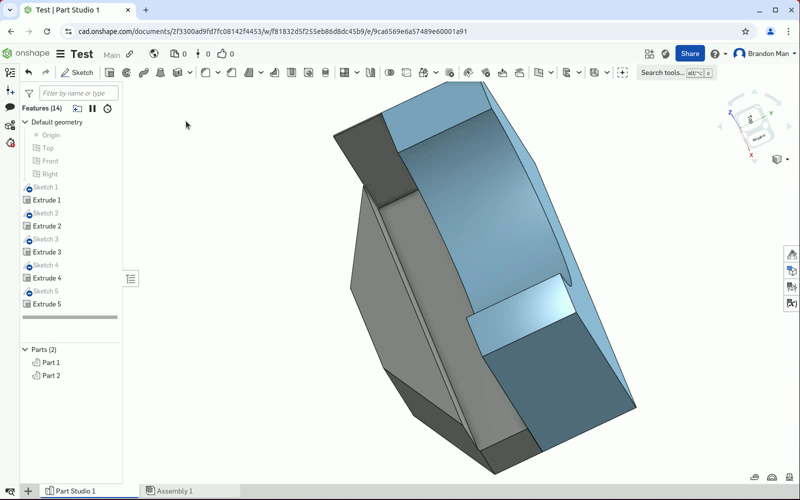
key(up, 2)
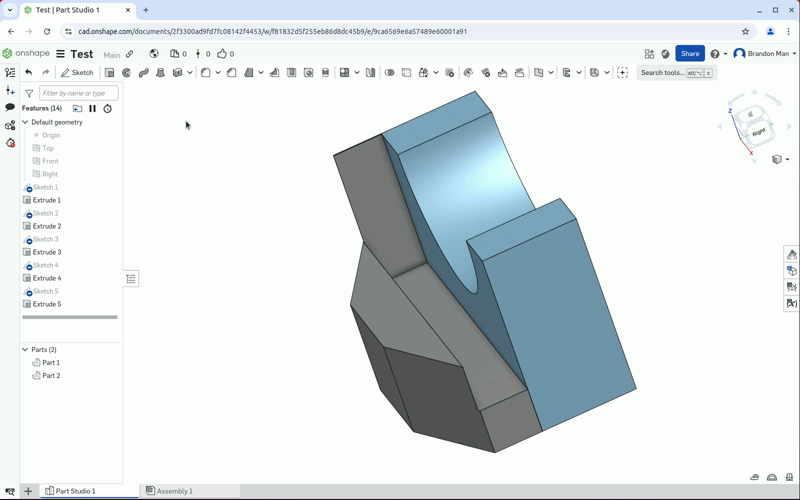
key(right, 2)
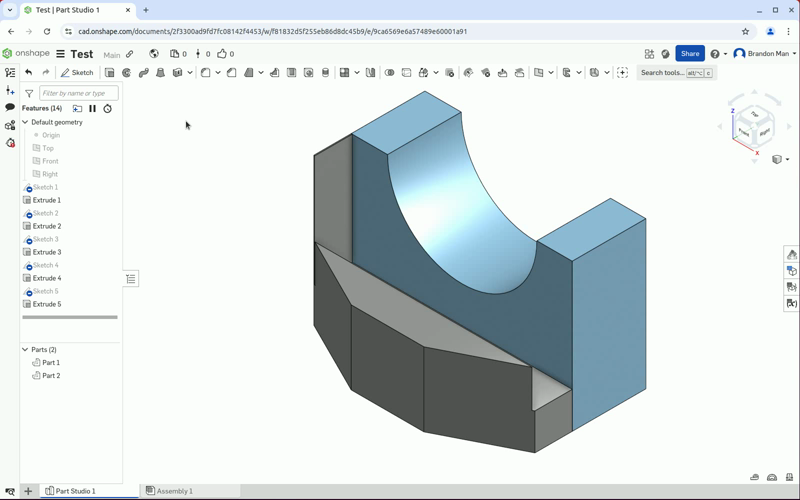
mouse_move(73, 189)
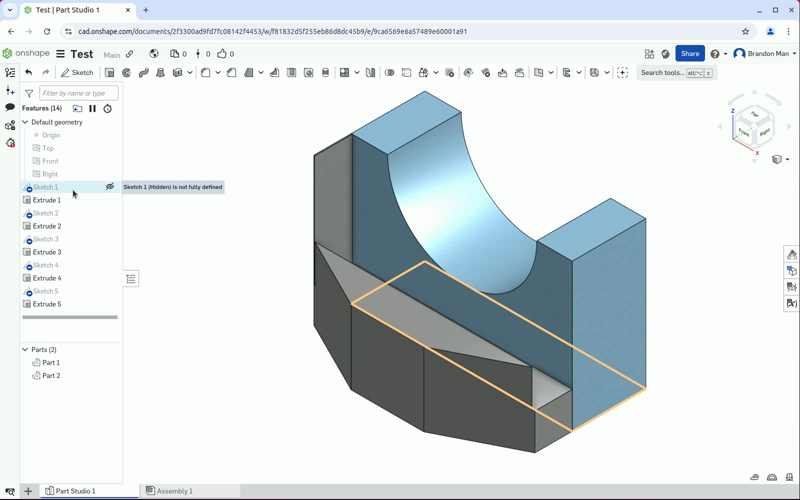
click(73, 189)